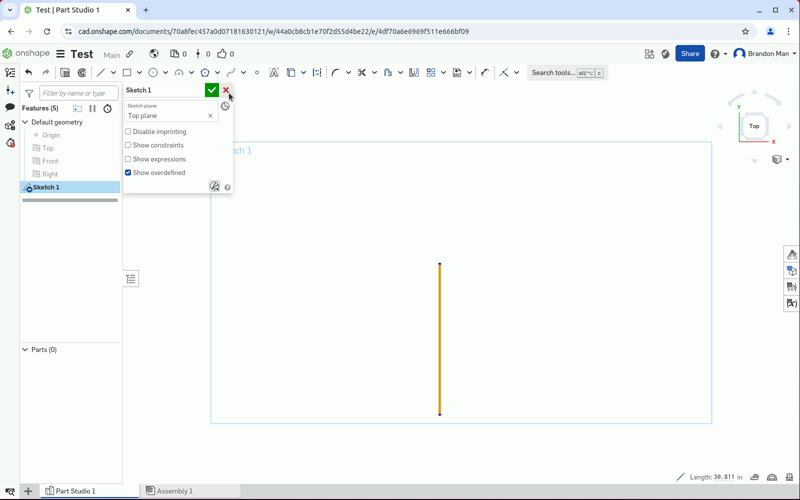
key(shift+h)
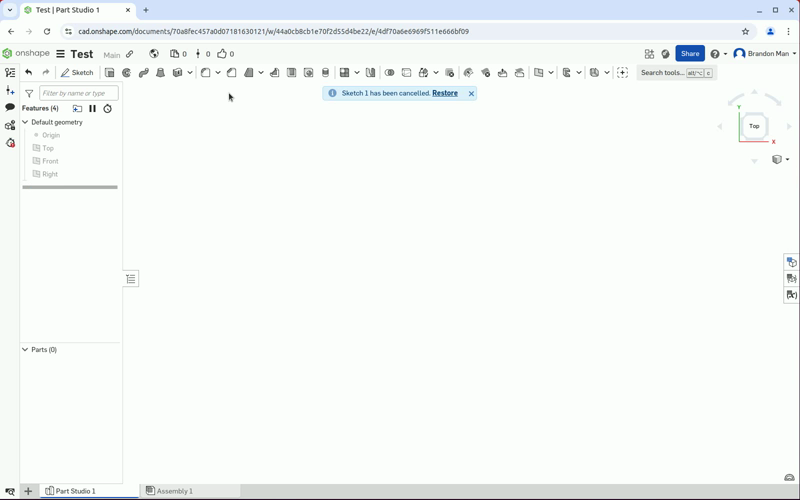
mouse_move(73, 352)
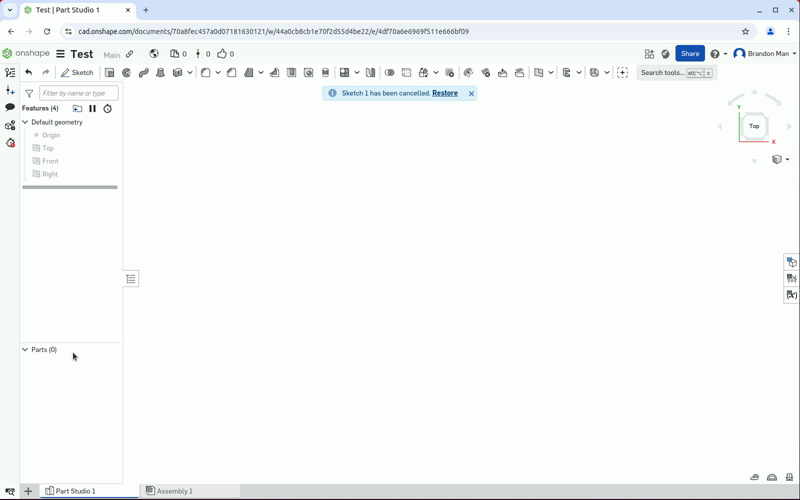
key(y)
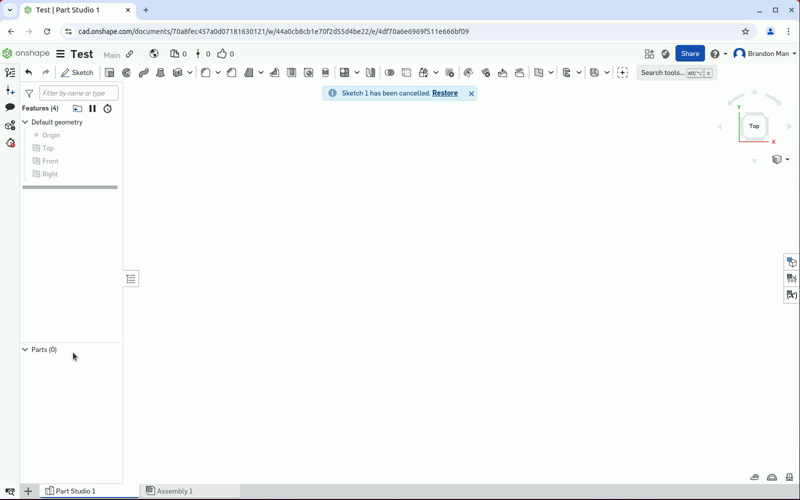
key(shift+p)
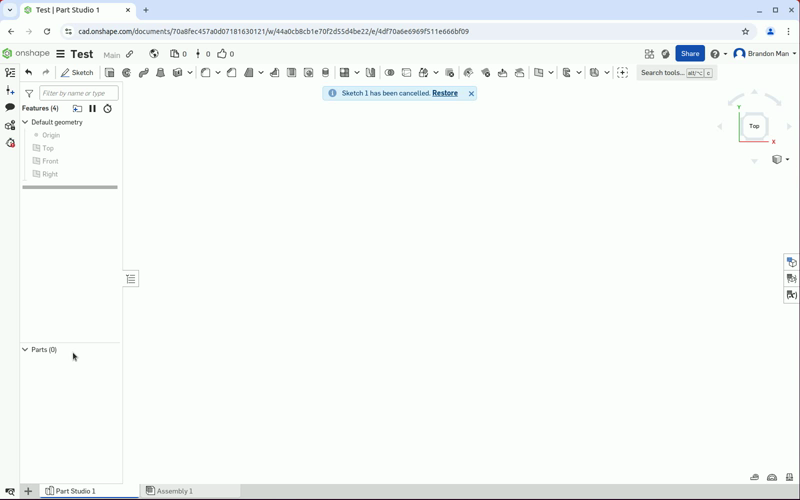
key(space)
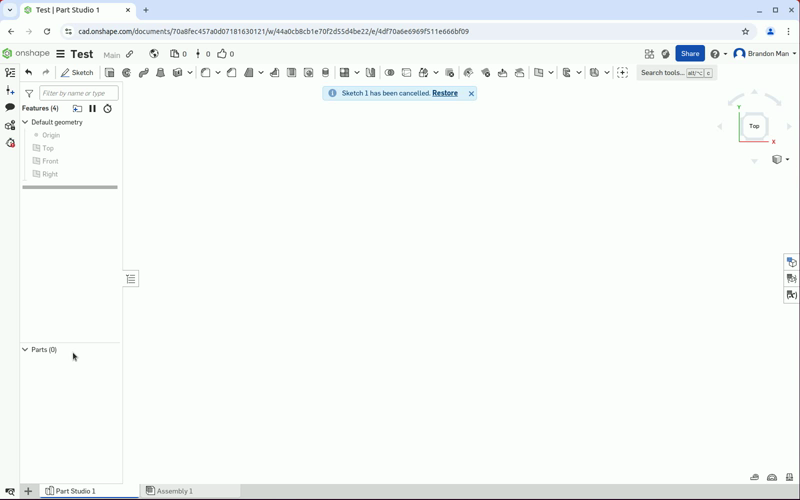
key_down(shift)
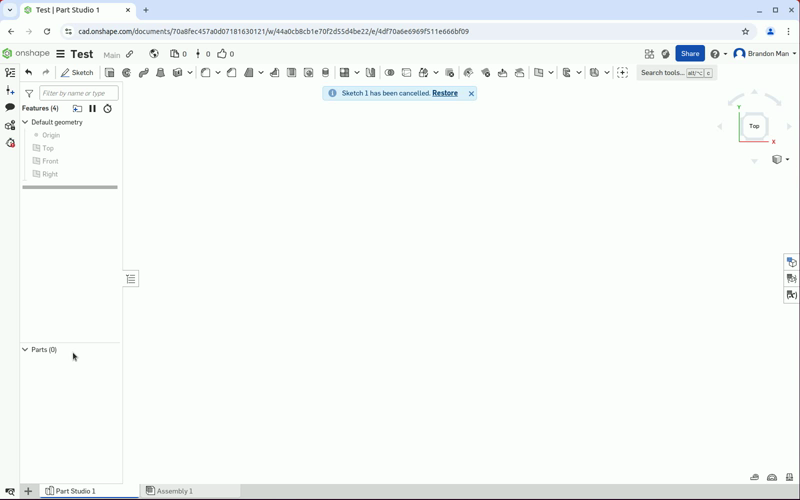
key(up)
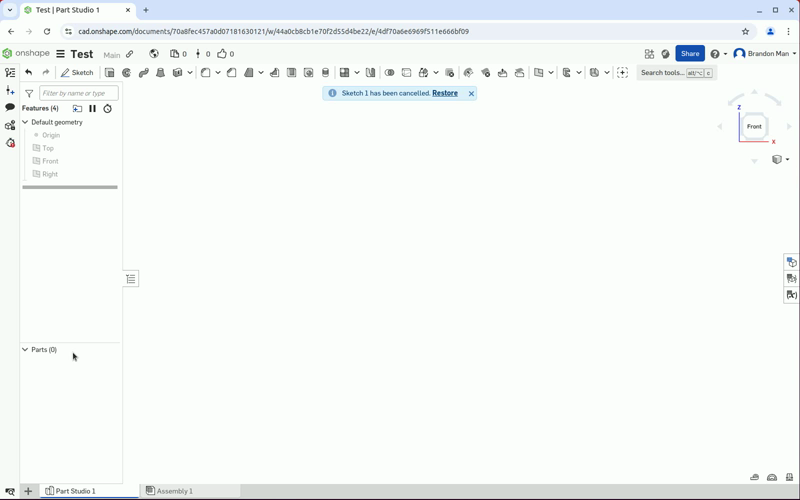
key_up(shift)
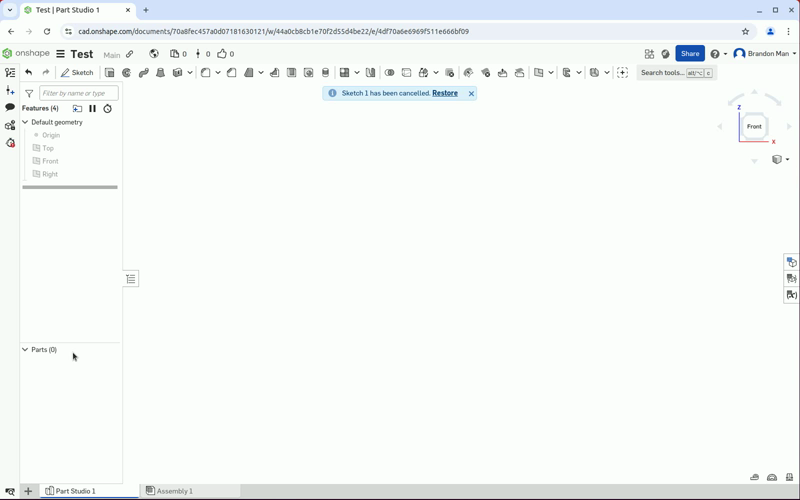
mouse_move(73, 352)
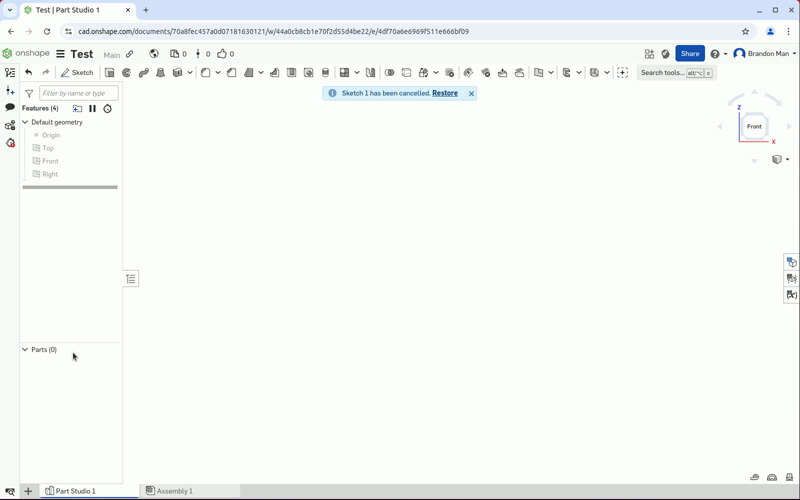
key(shift+y)
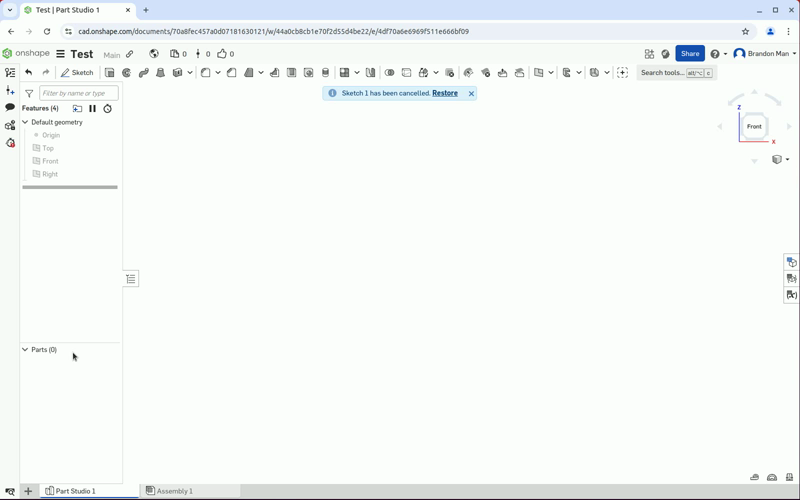
key(shift+s)
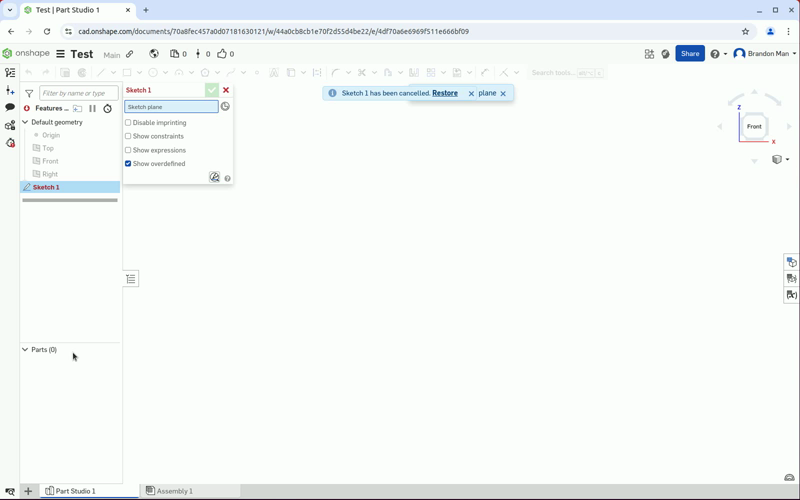
mouse_move(73, 163)
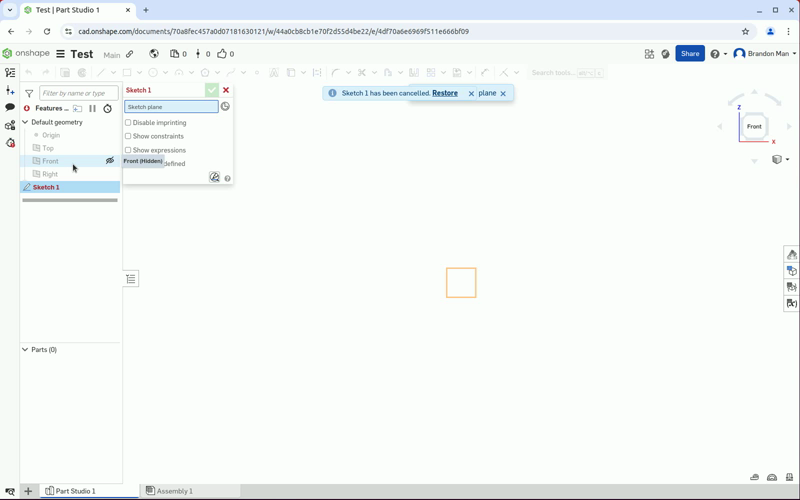
click(73, 163)
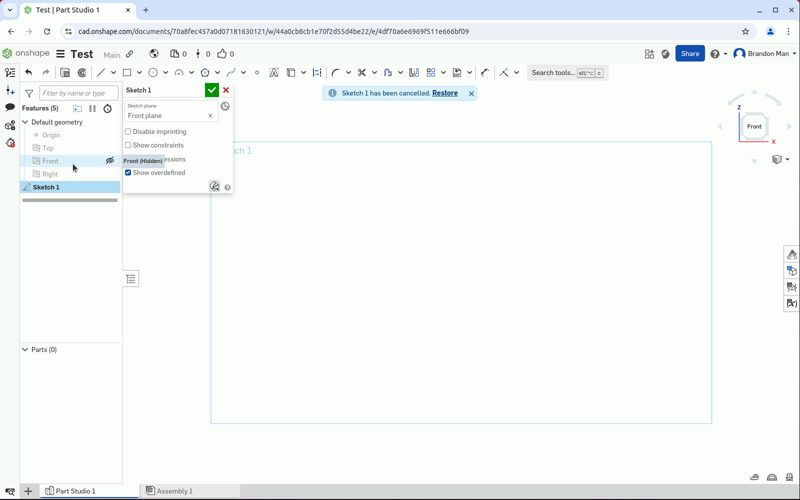
mouse_move(73, 352)
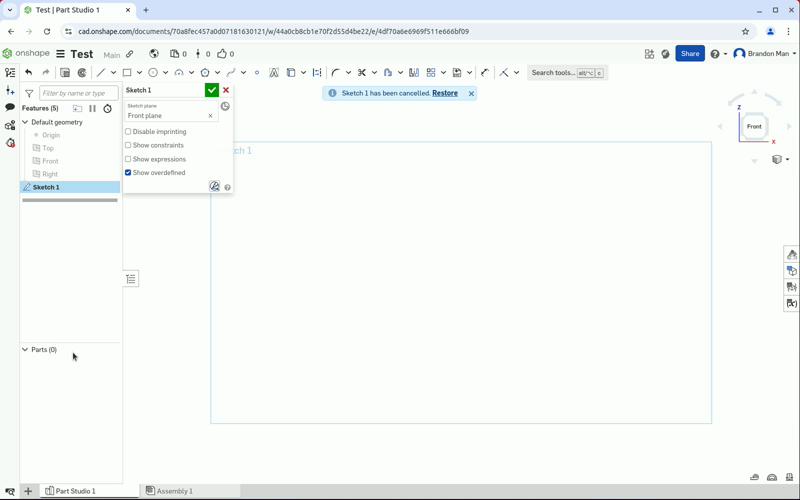
key(y)
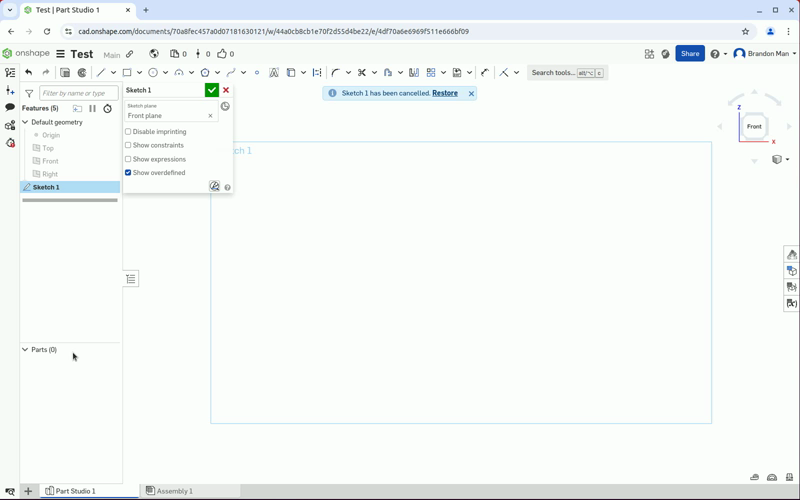
key(l)
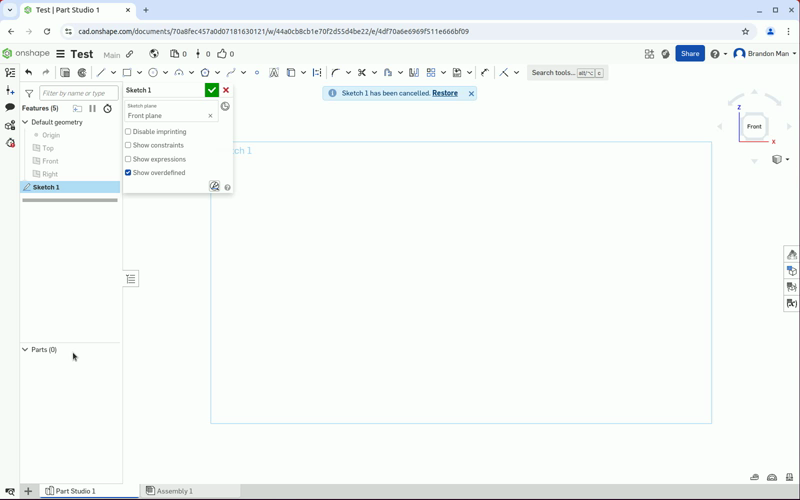
key_down(shift)
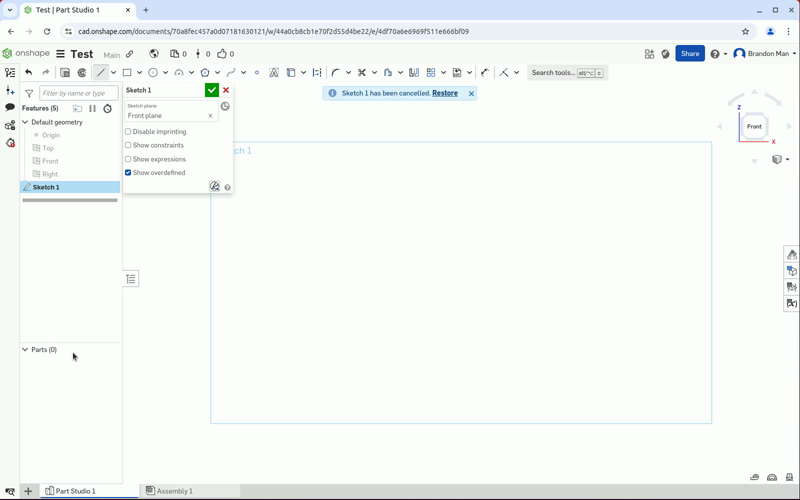
mouse_move(484, 395)
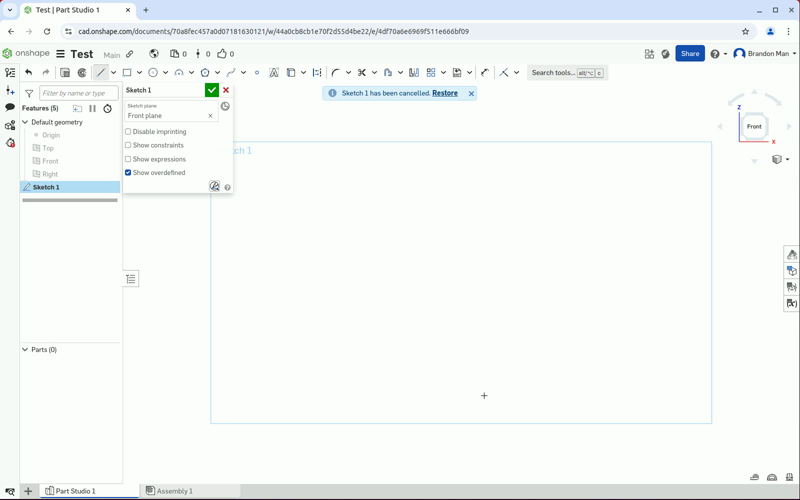
click(484, 395)
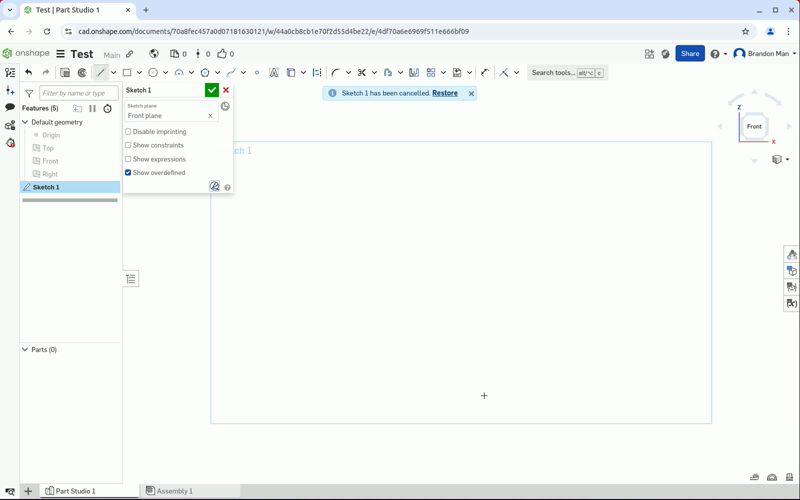
key_up(shift)
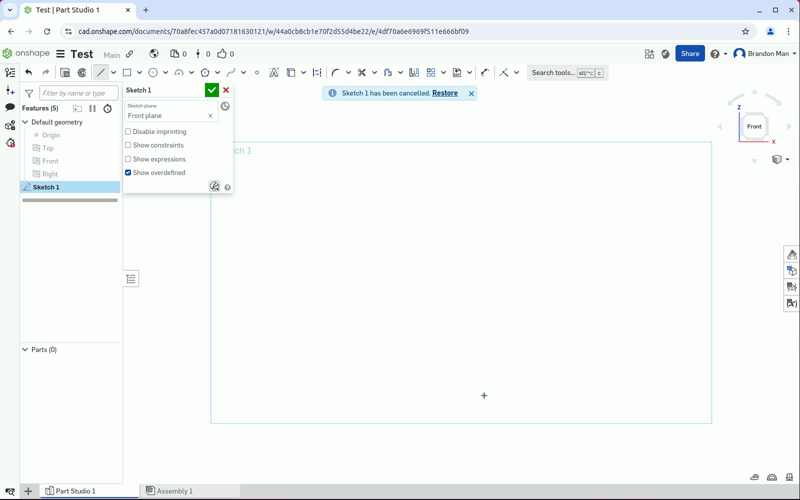
key_down(shift)
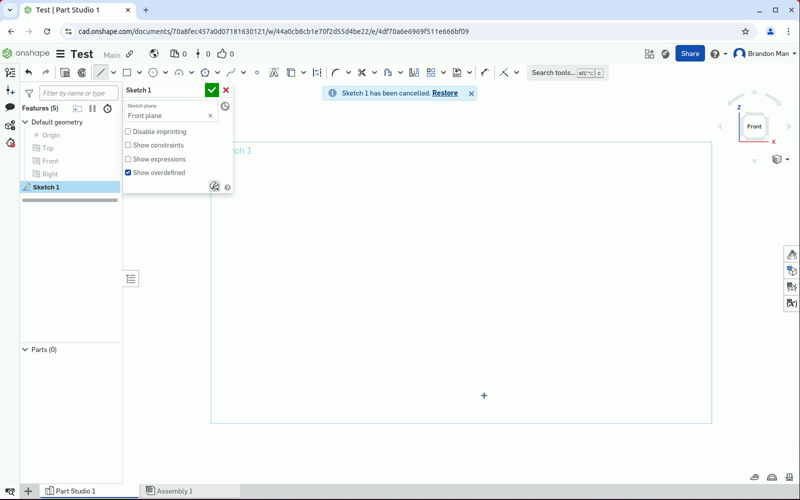
mouse_move(519, 172)
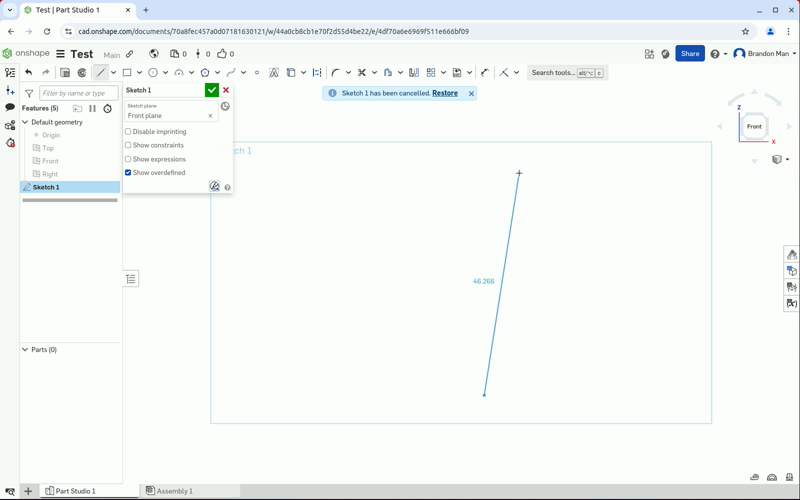
click(519, 172)
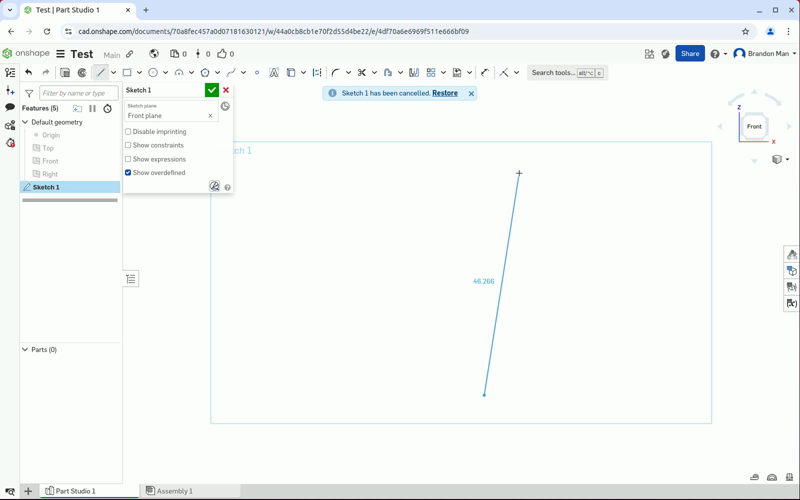
key_up(shift)
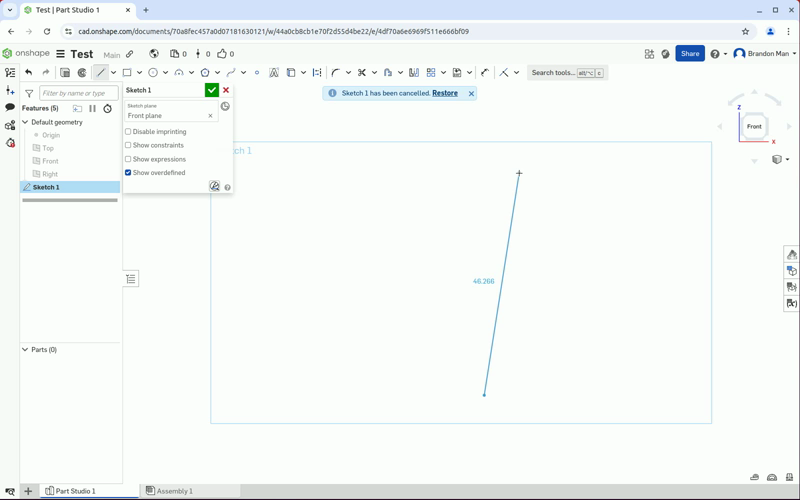
key_down(shift)
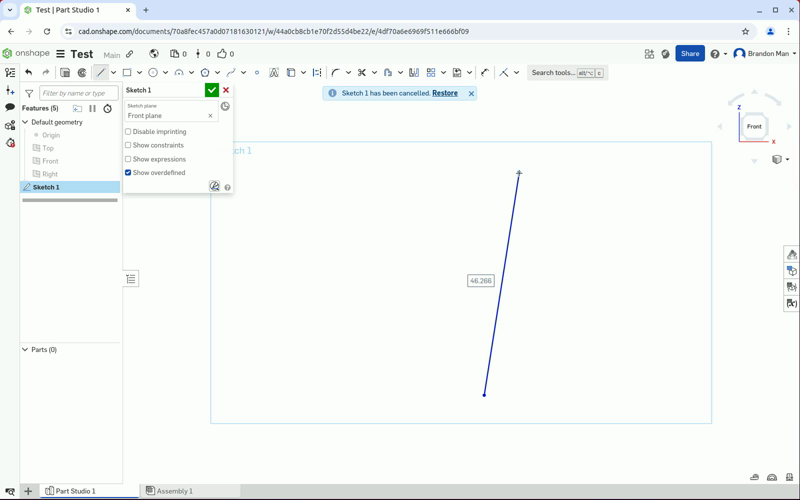
mouse_move(549, 172)
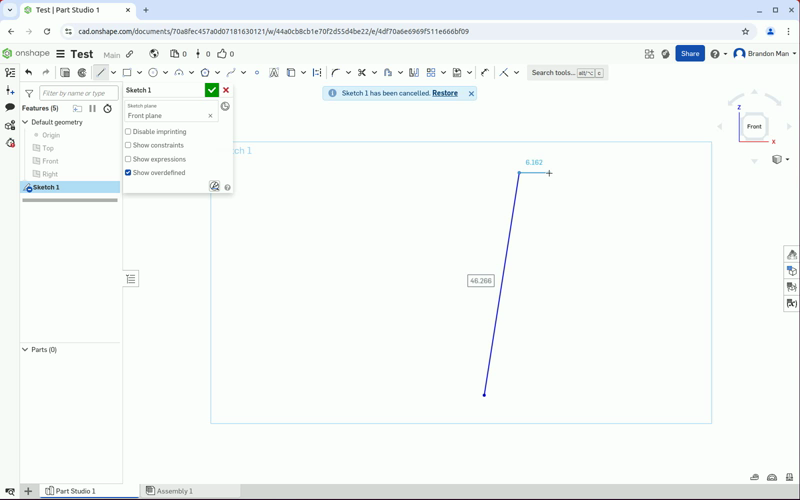
mouse_move(484, 172)
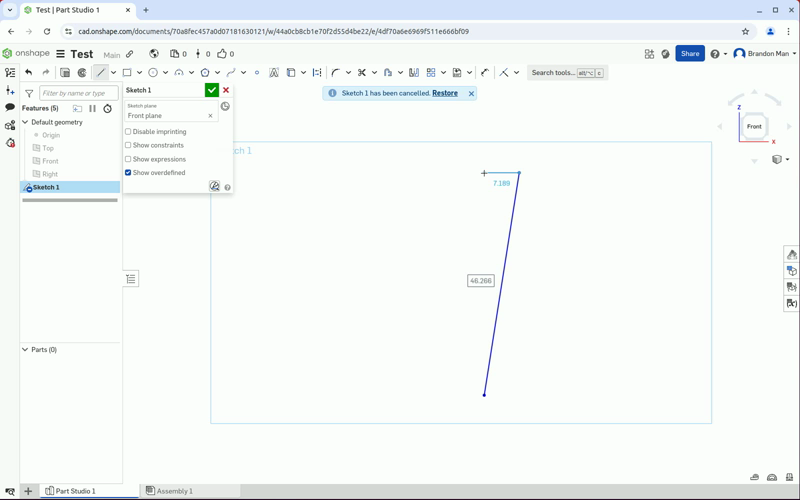
click(484, 172)
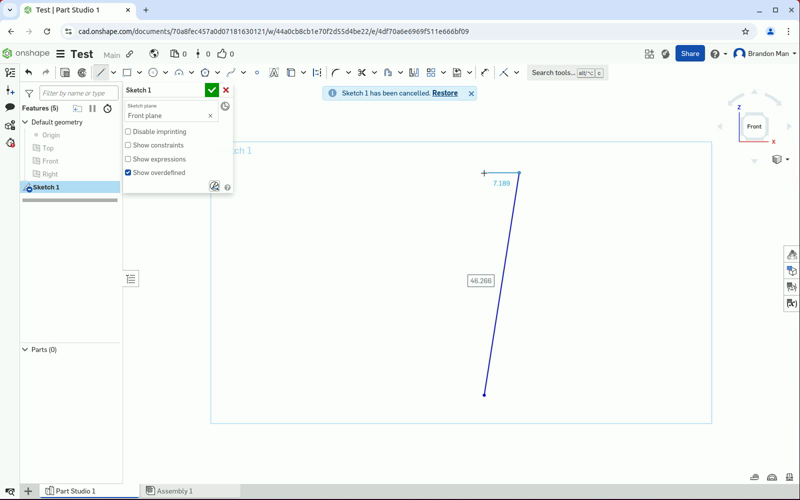
key_up(shift)
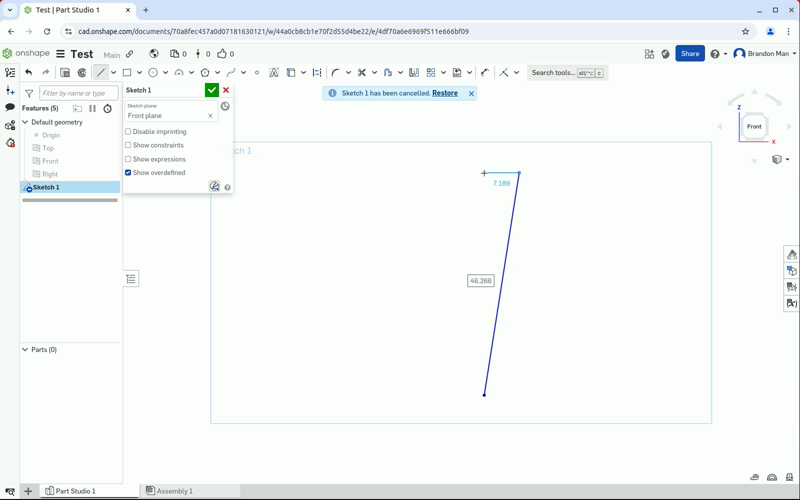
key_down(shift)
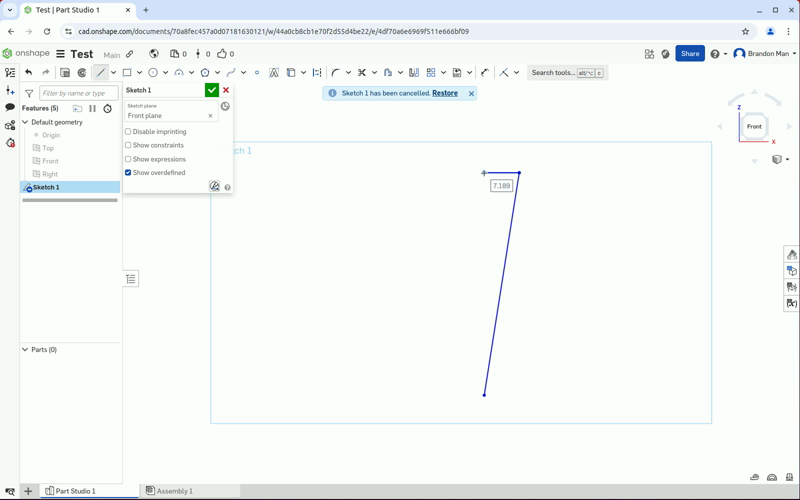
mouse_move(484, 395)
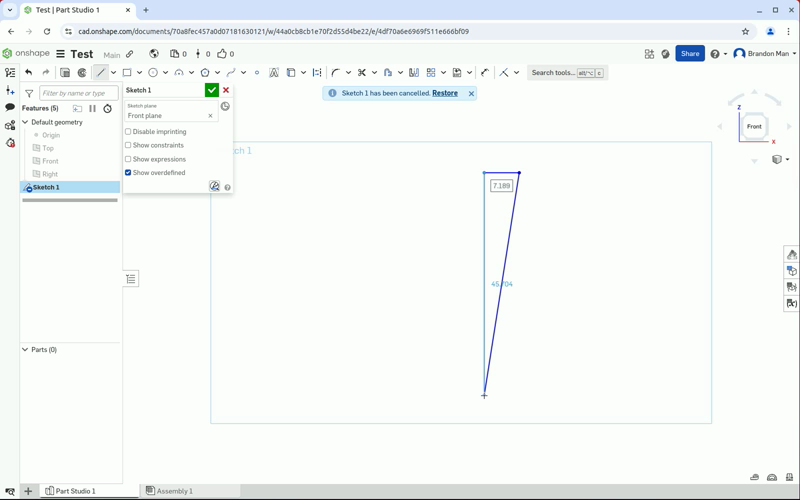
key_up(shift)
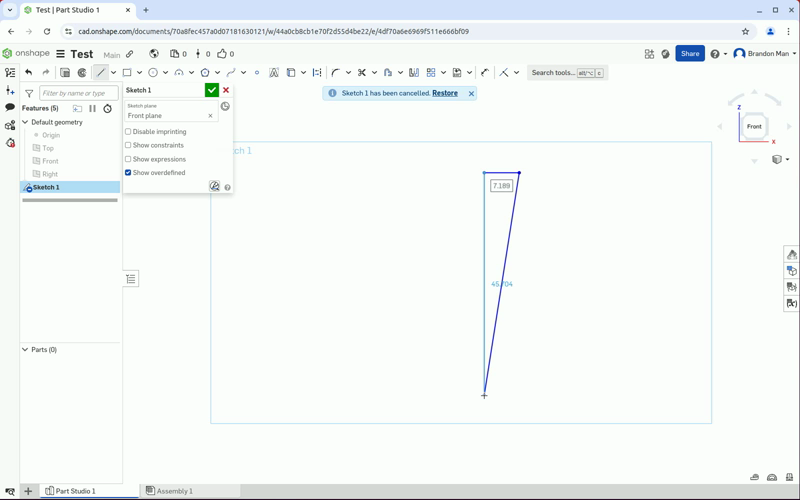
click(484, 395)
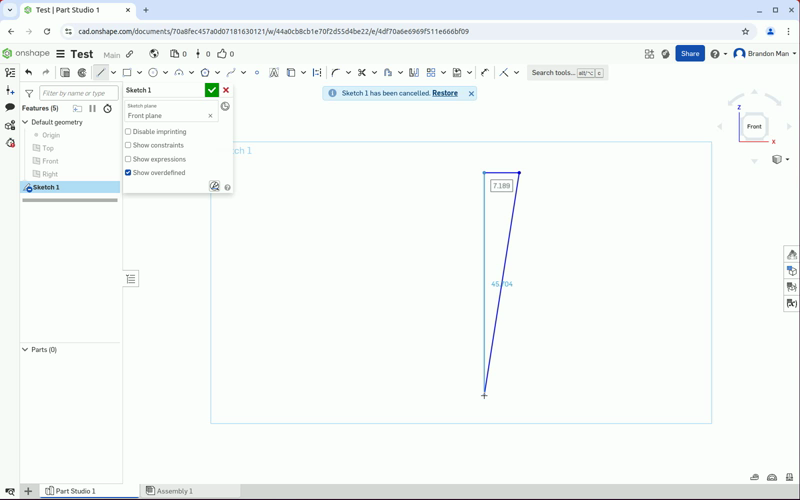
key(esc)
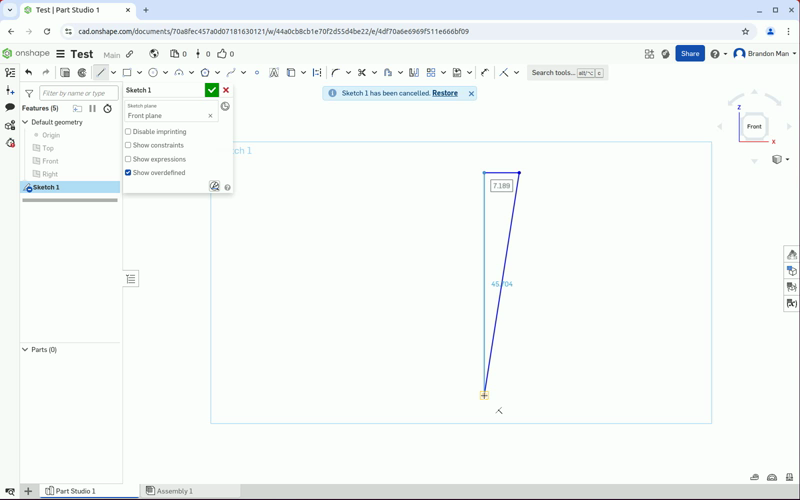
mouse_move(486, 337)
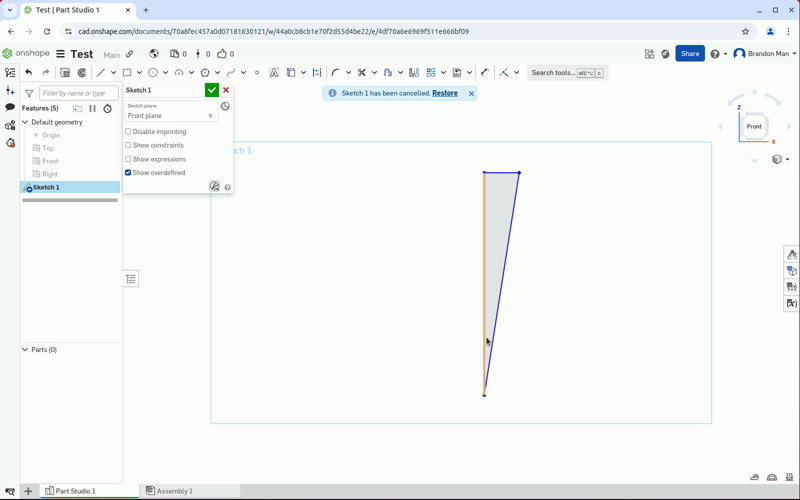
click(486, 337)
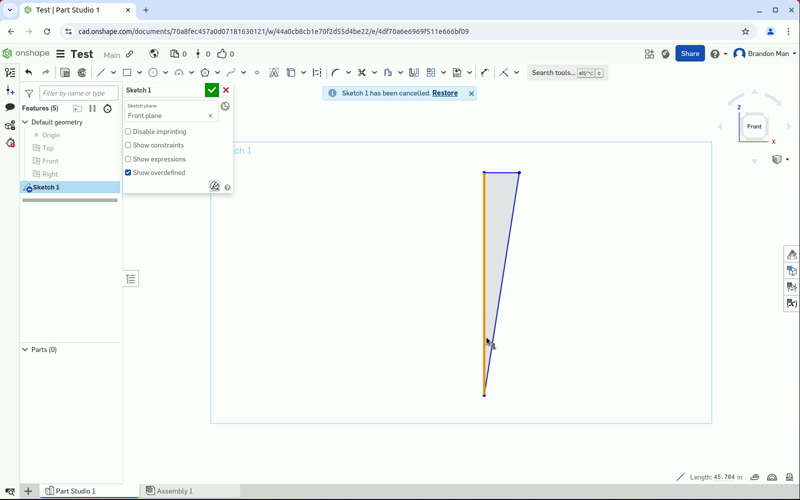
mouse_move(73, 352)
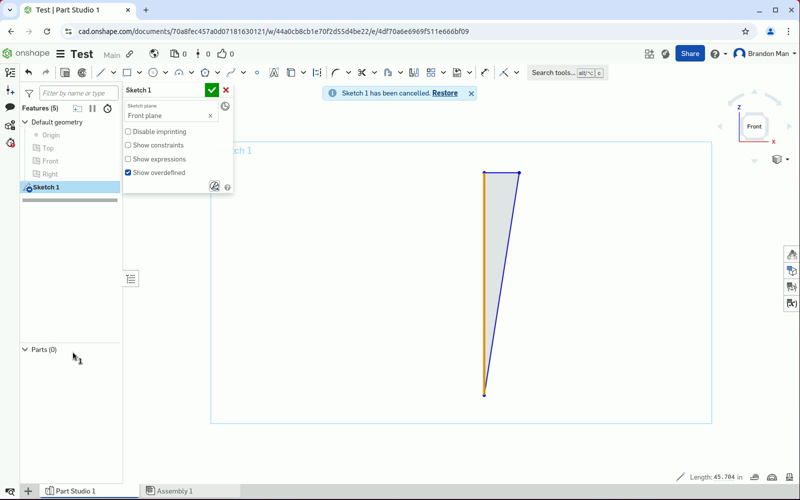
key(shift+y)
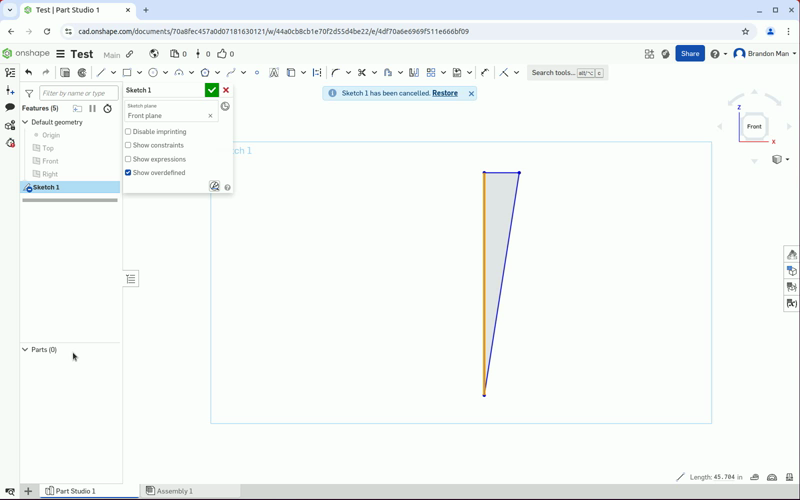
key(shift+e)
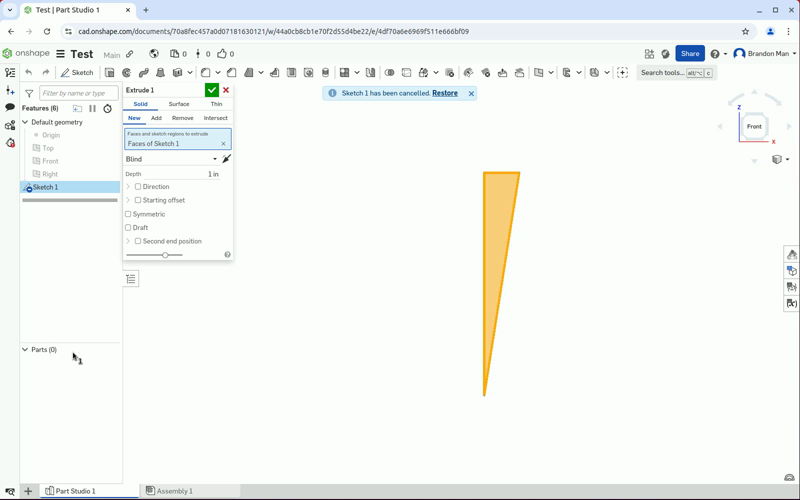
mouse_move(143, 106)
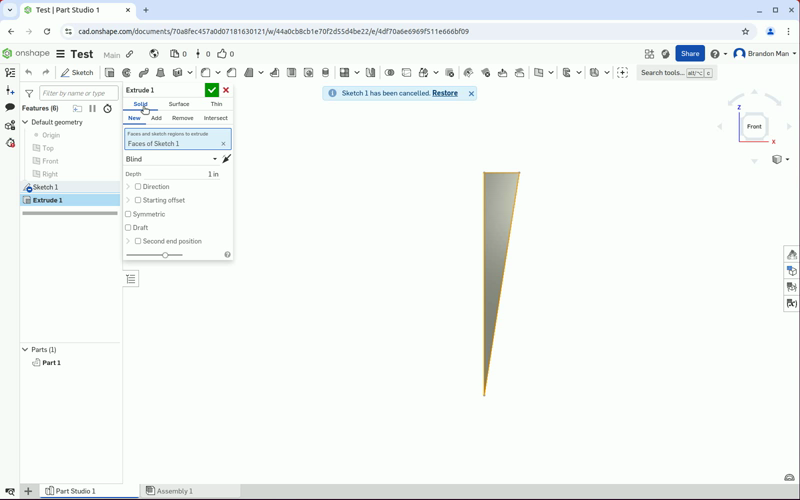
click(143, 106)
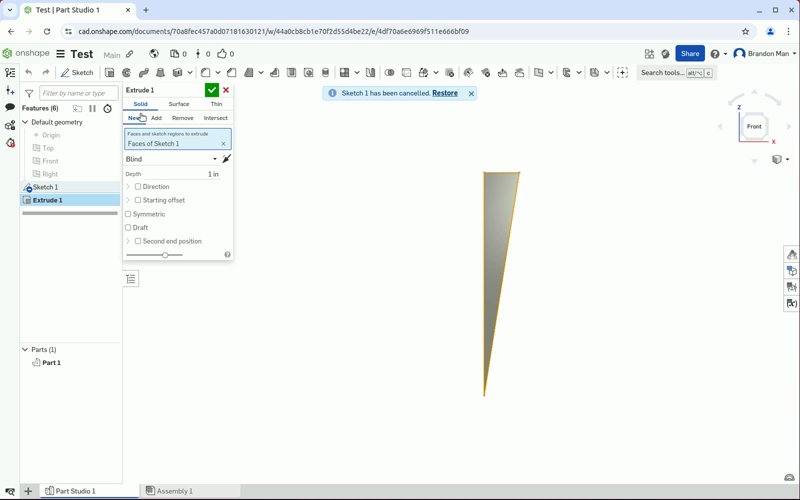
mouse_move(137, 120)
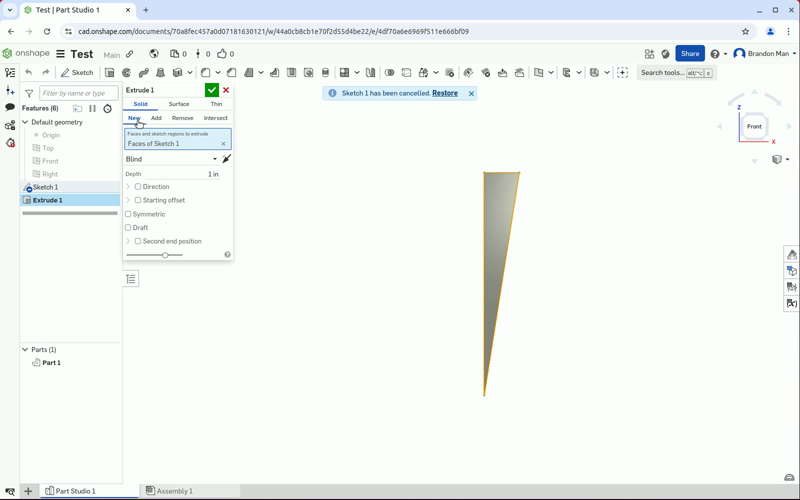
click(137, 120)
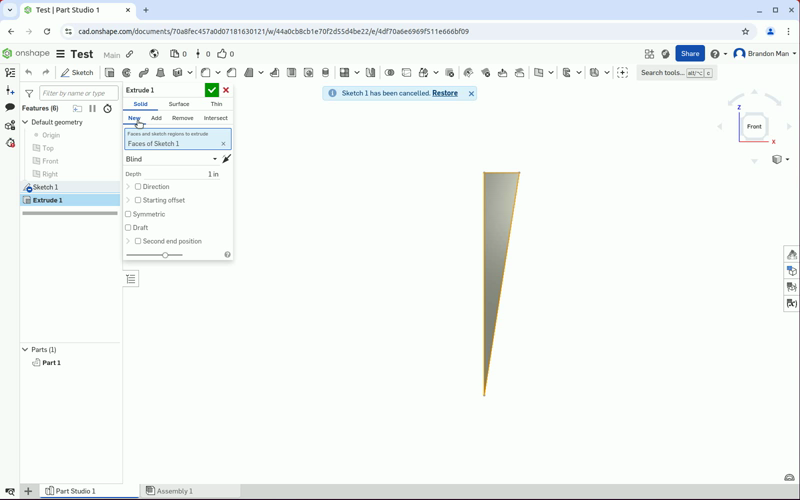
key(tab, 4)
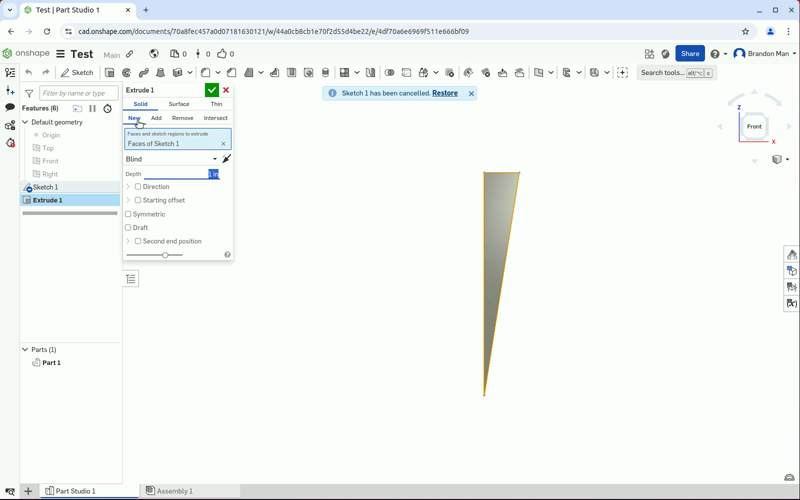
text(0.241)
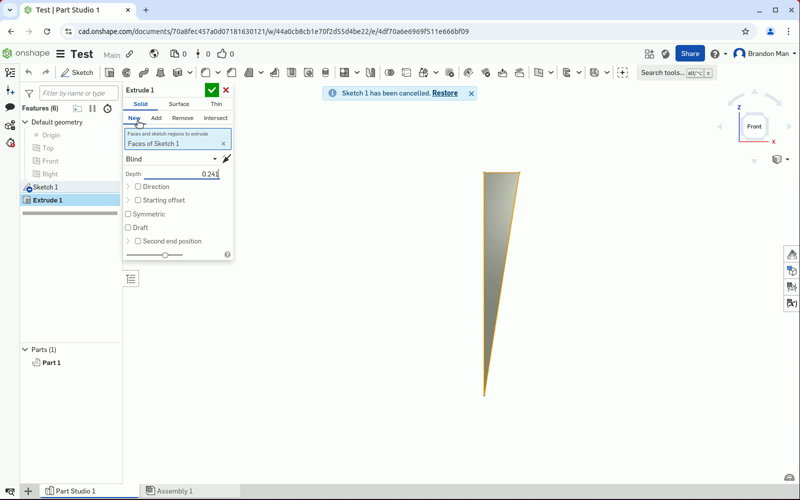
key(enter)
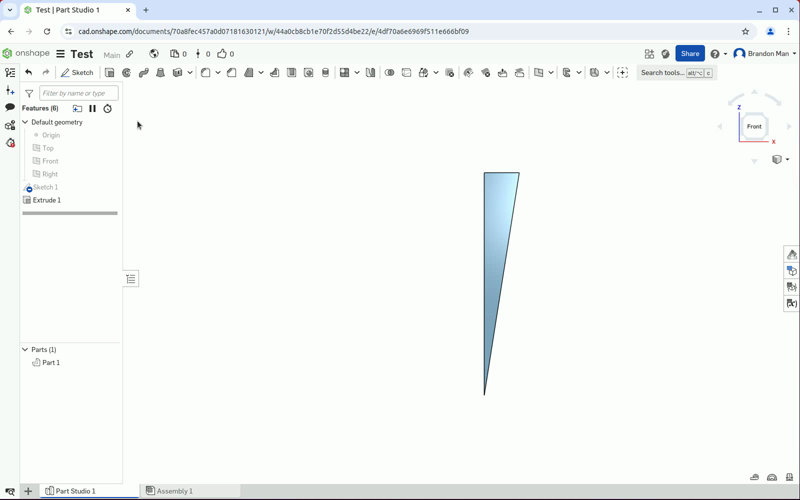
key(shift+h)
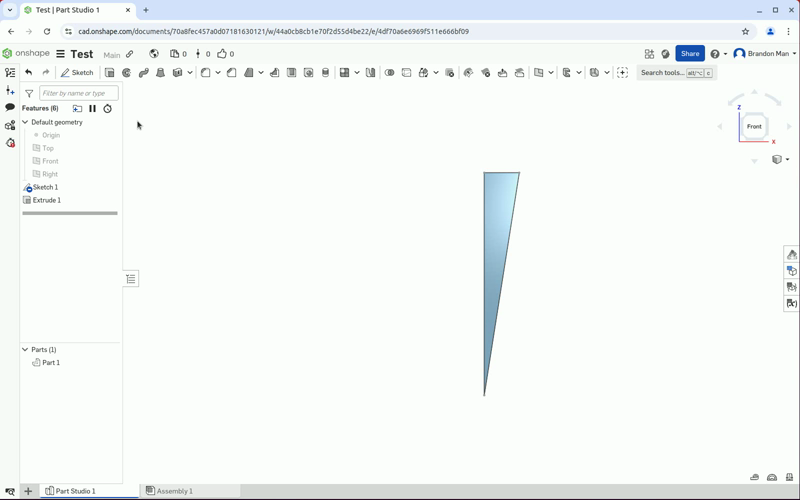
key(shift+h)
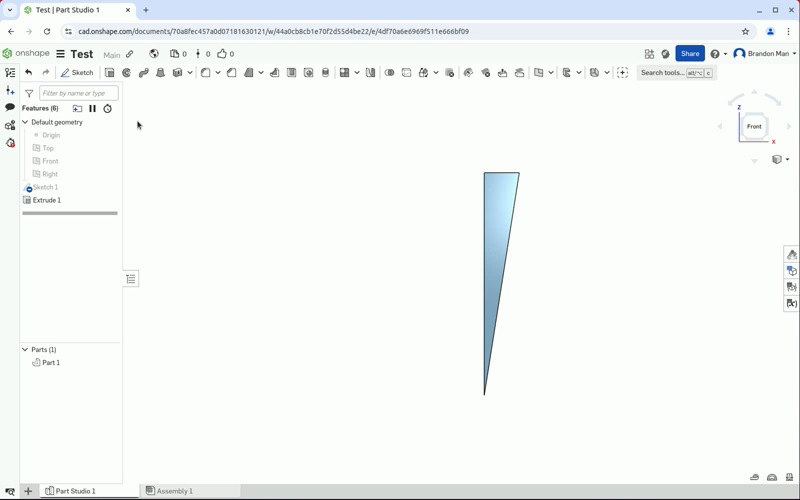
mouse_move(73, 189)
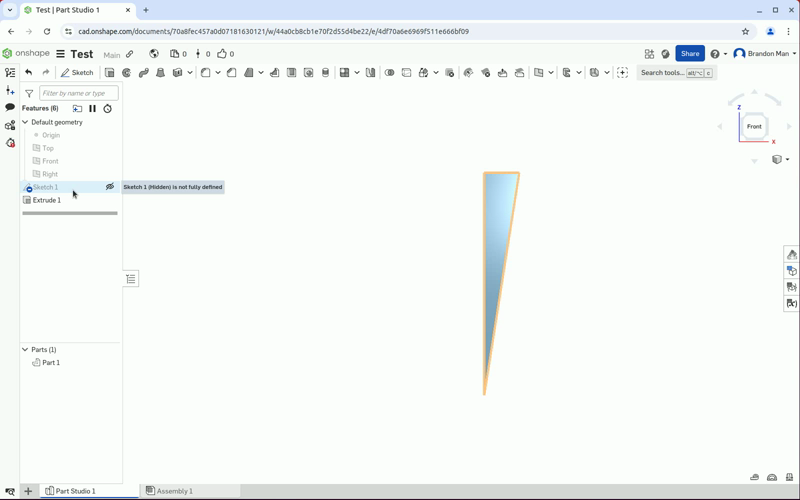
click(73, 189)
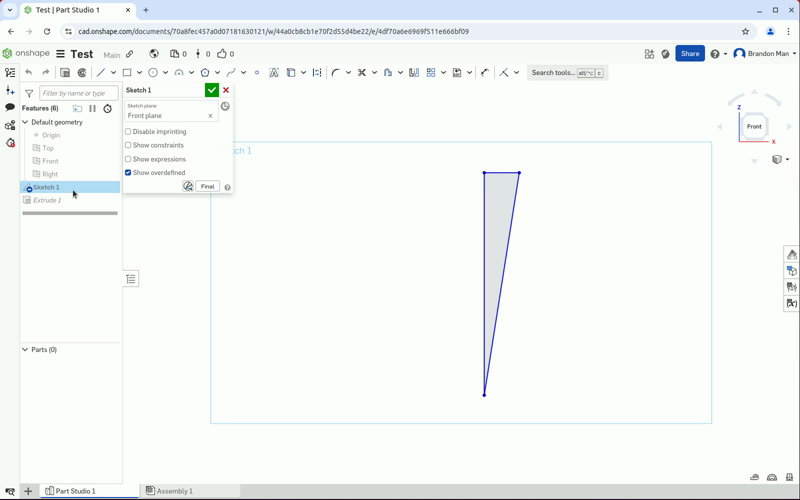
mouse_move(229, 92)
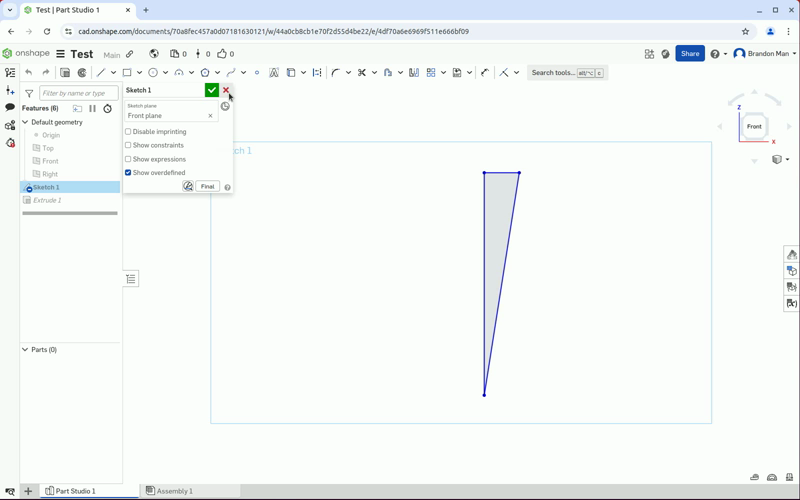
click(229, 92)
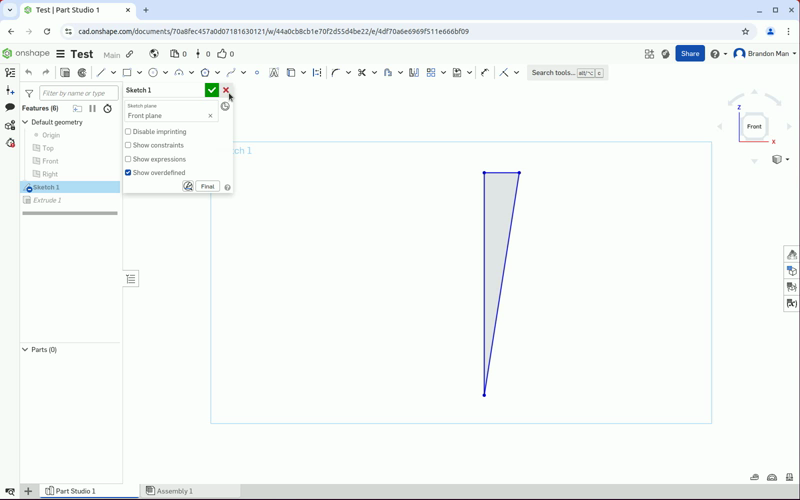
key(shift+s)
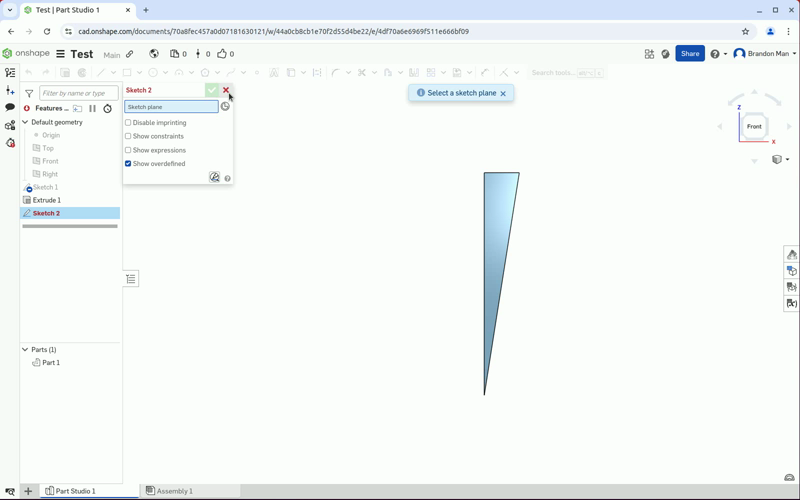
mouse_move(73, 163)
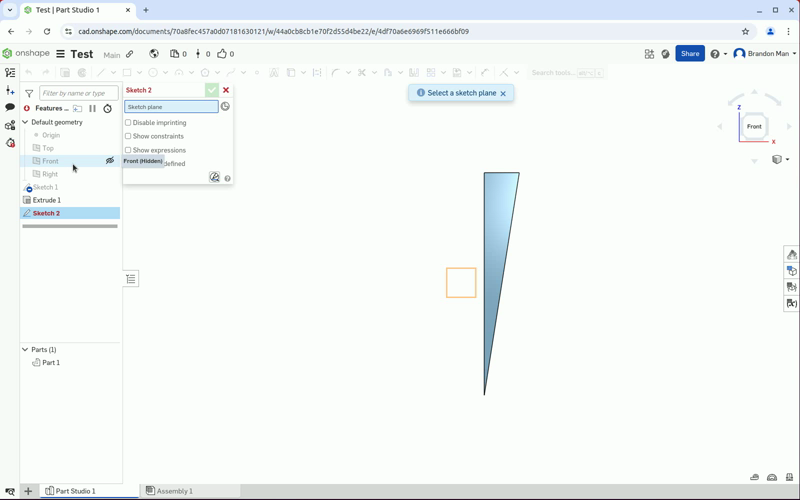
click(73, 163)
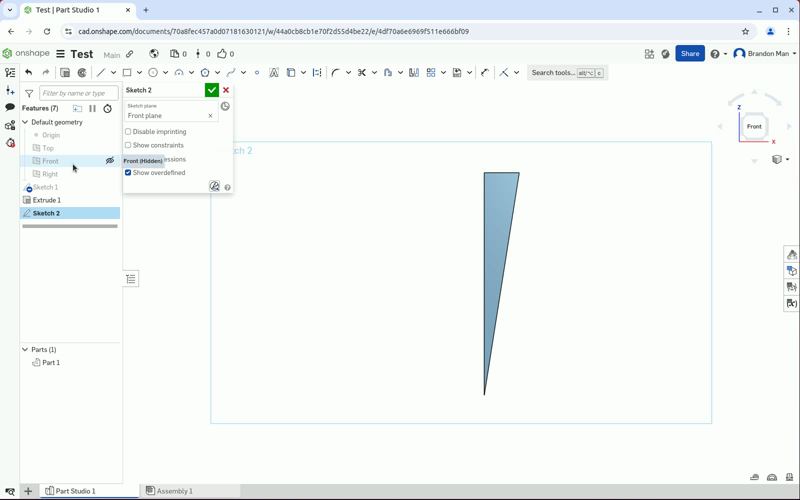
mouse_move(73, 352)
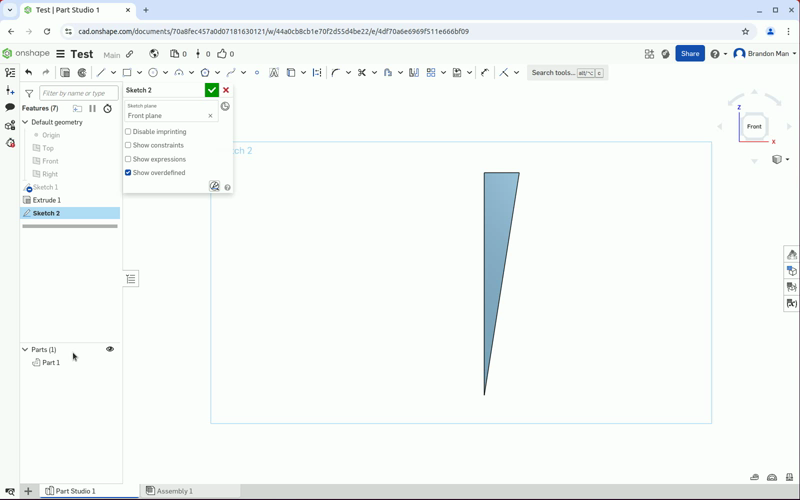
key(y)
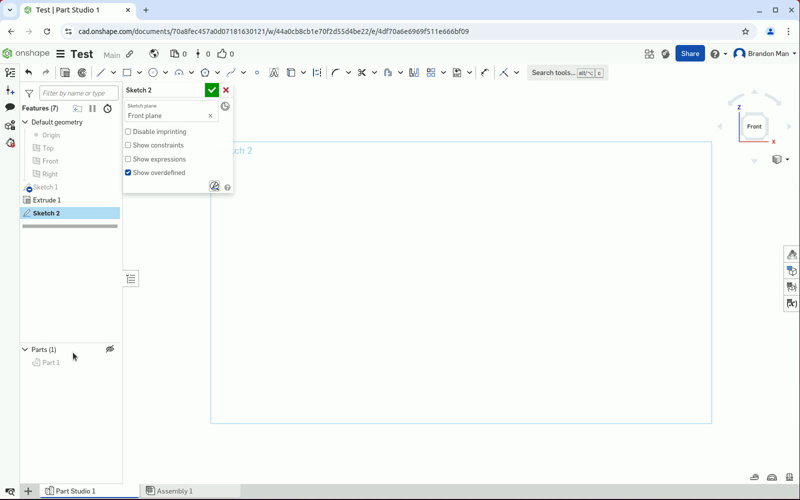
key(l)
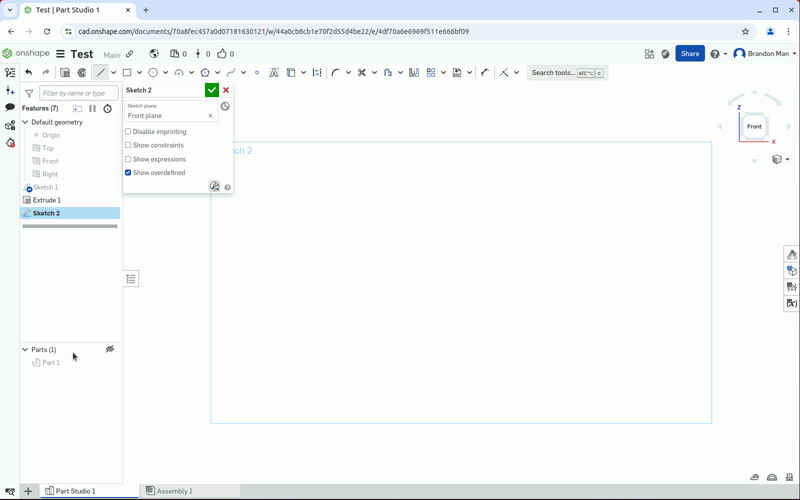
key_down(shift)
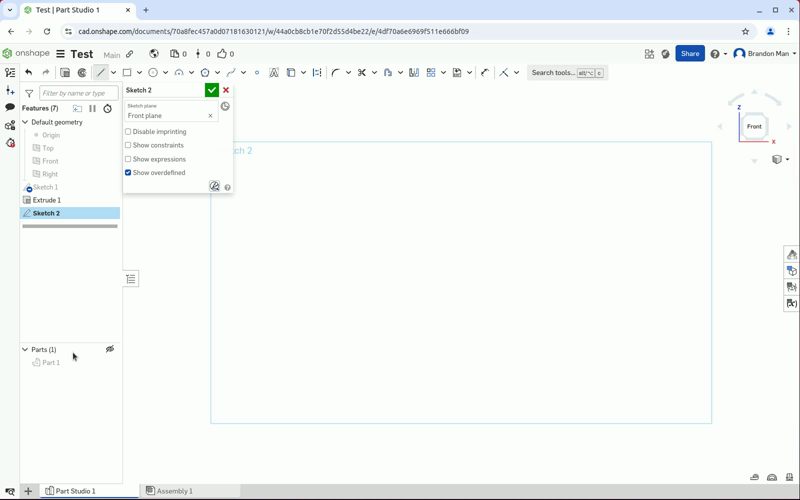
mouse_move(401, 172)
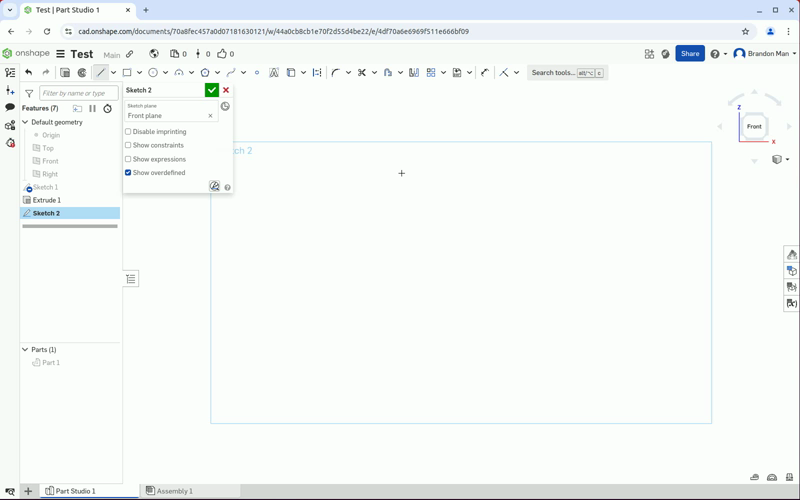
click(401, 172)
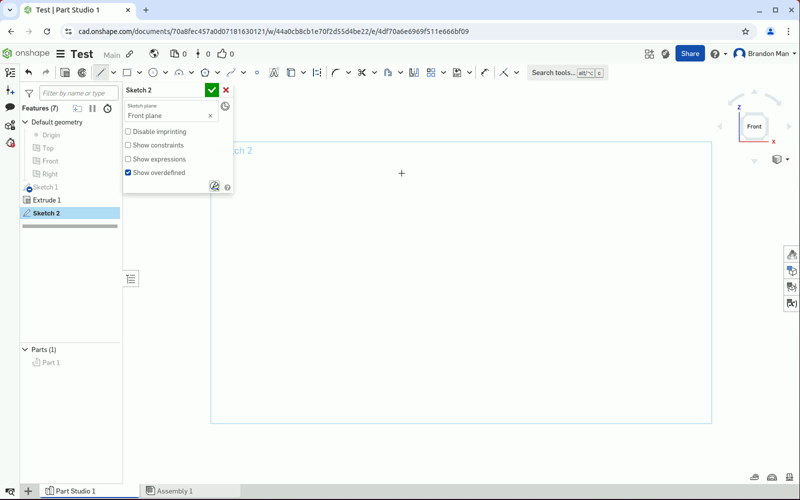
key_up(shift)
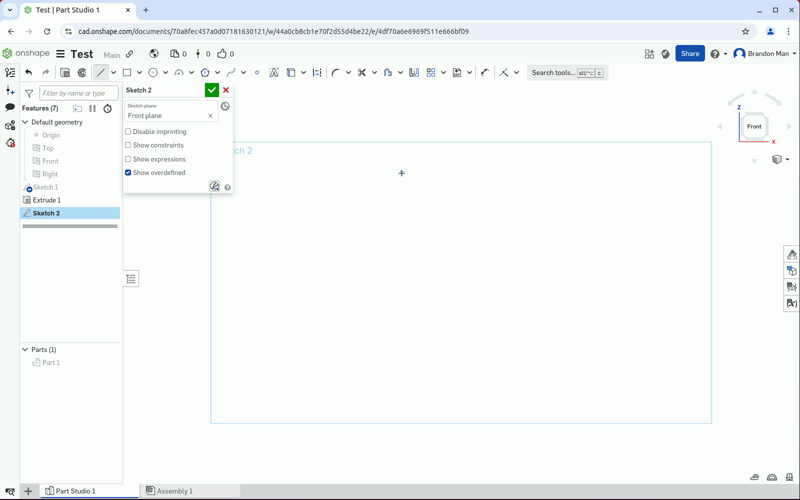
key_down(shift)
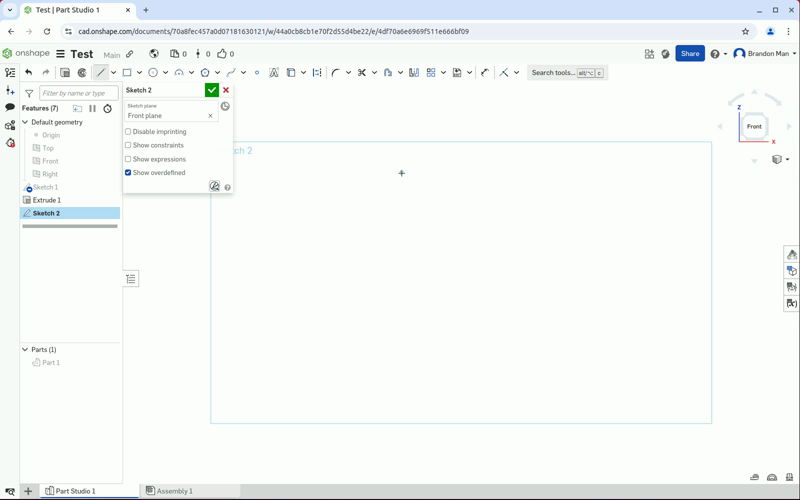
mouse_move(437, 394)
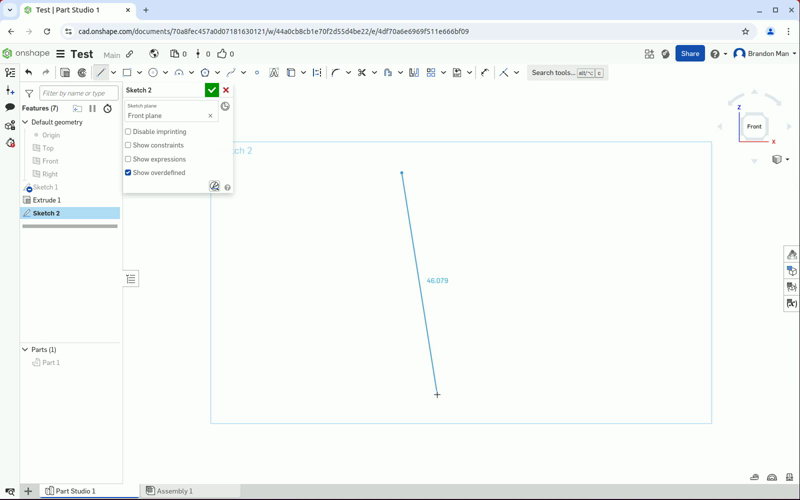
click(437, 394)
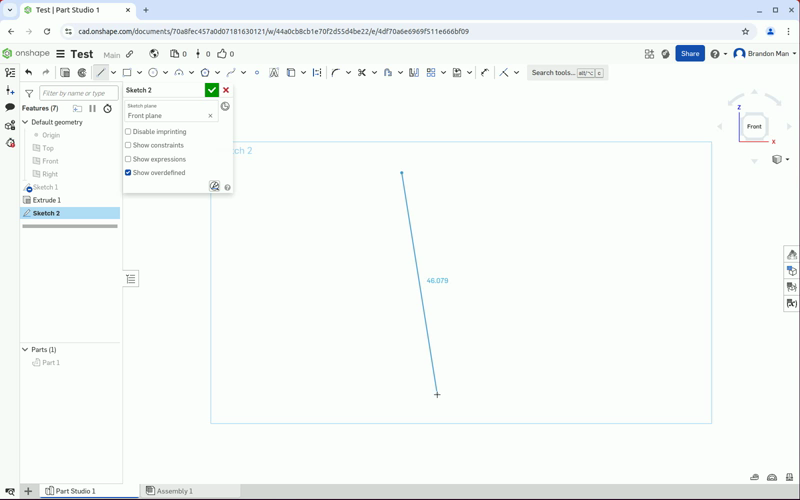
key_up(shift)
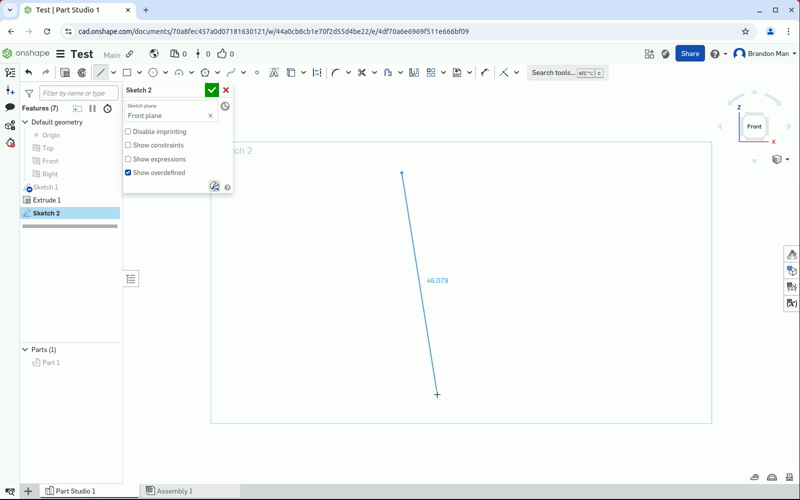
key_down(shift)
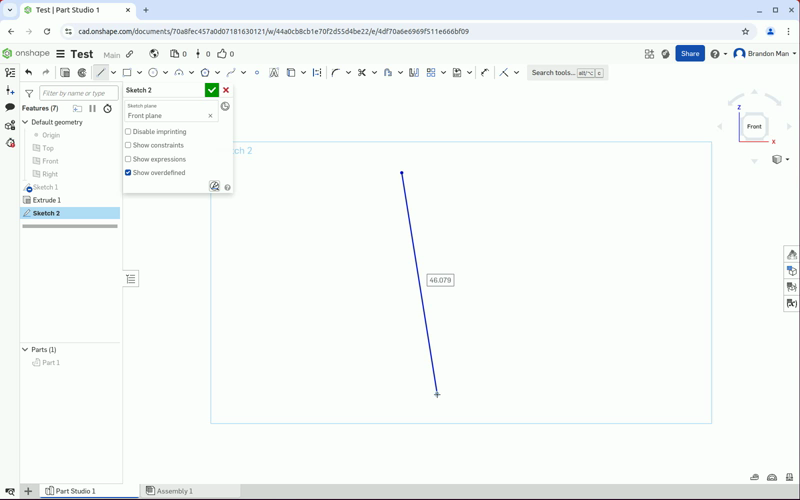
mouse_move(437, 172)
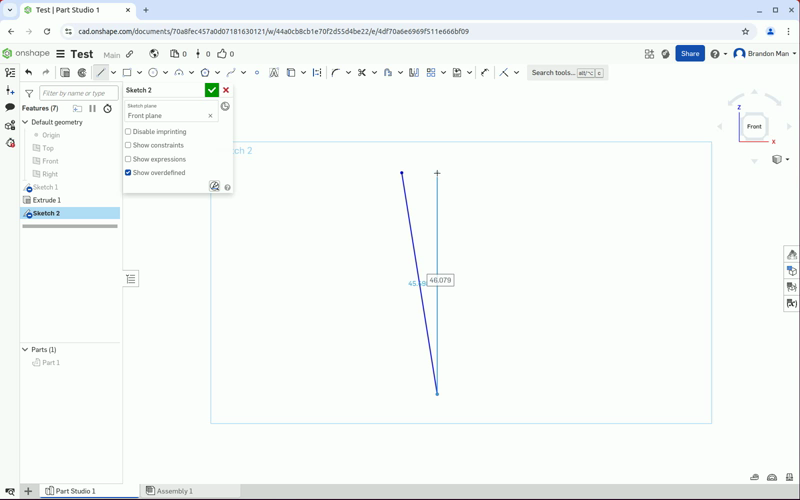
click(437, 172)
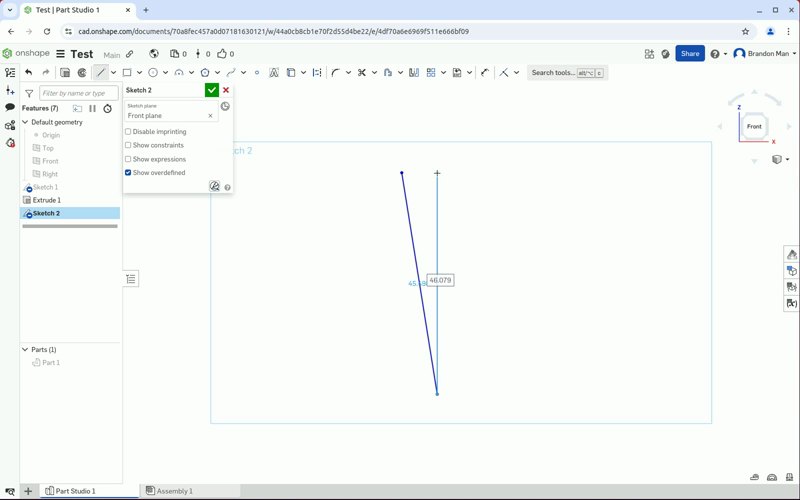
key_up(shift)
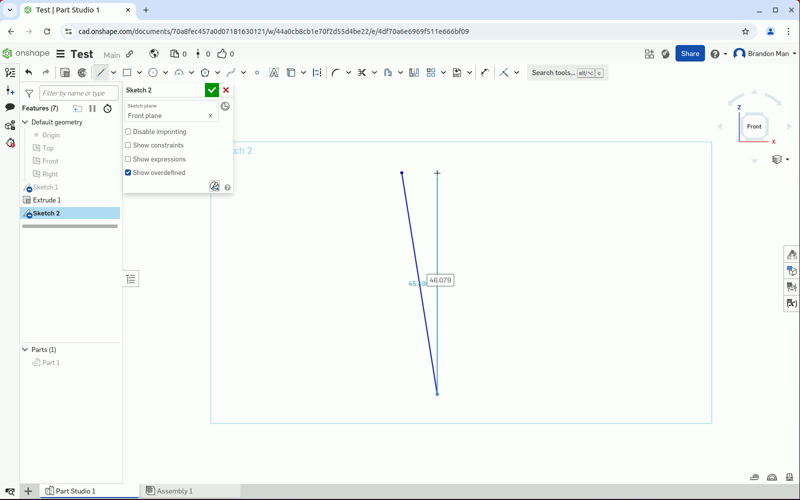
mouse_move(467, 172)
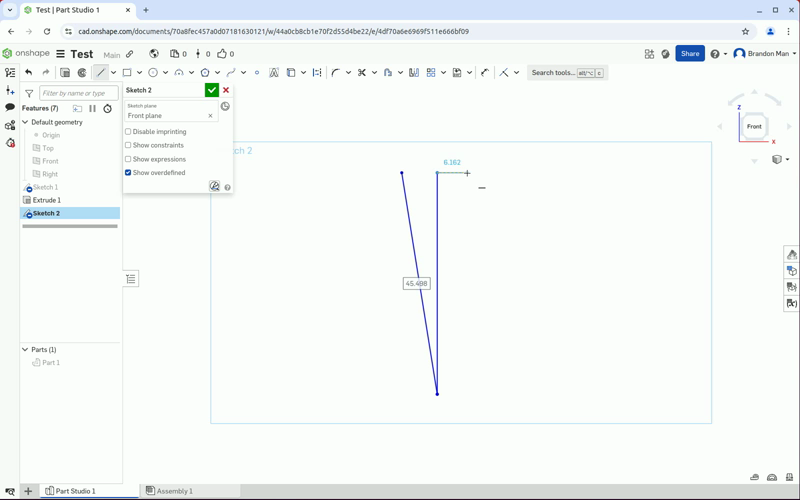
key_down(shift)
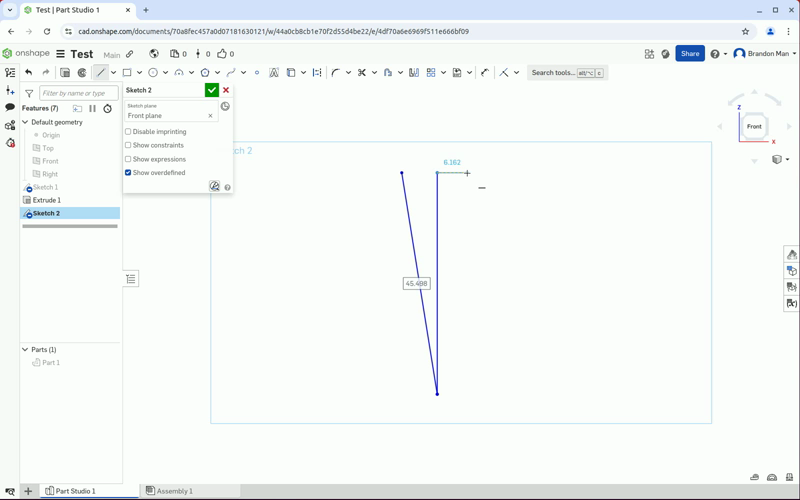
mouse_move(401, 172)
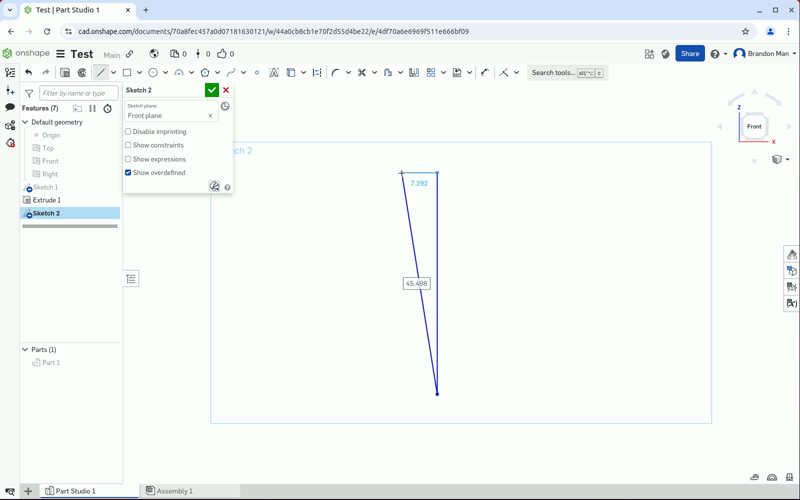
key_up(shift)
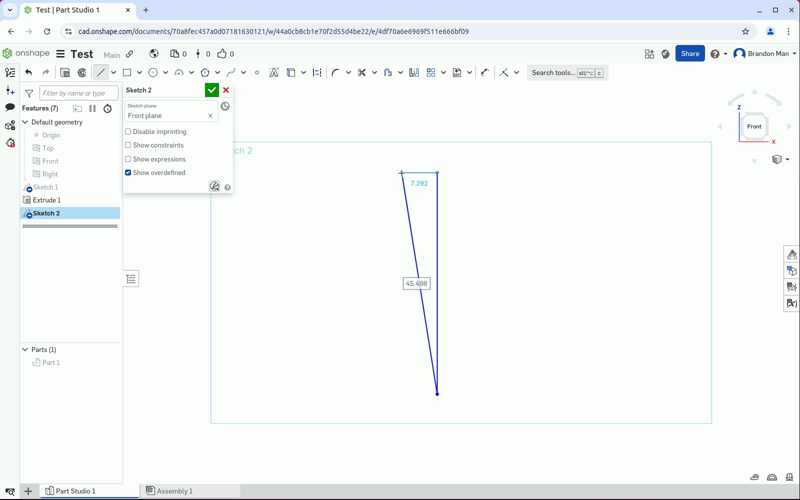
click(401, 172)
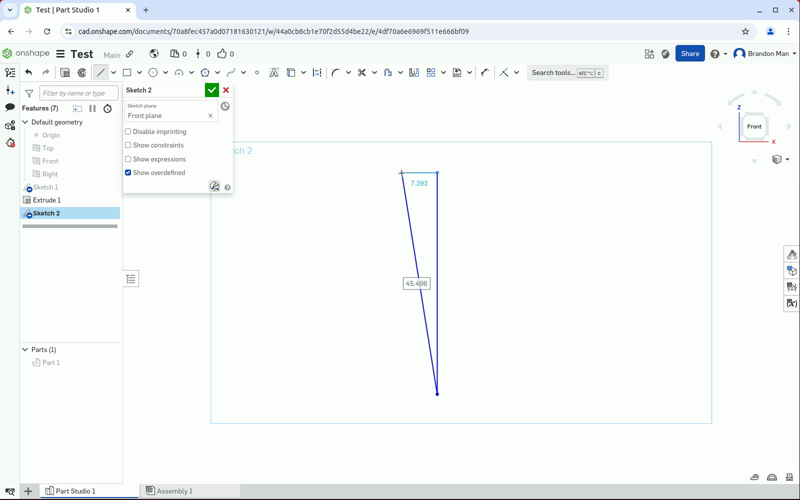
key(esc)
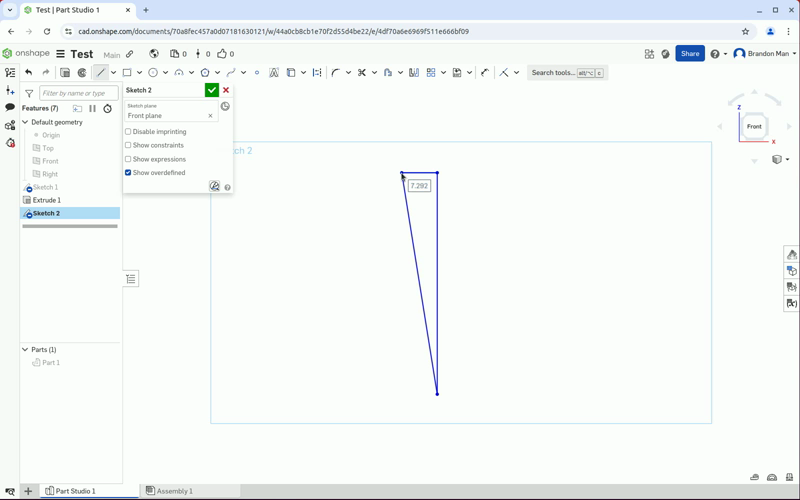
mouse_move(431, 292)
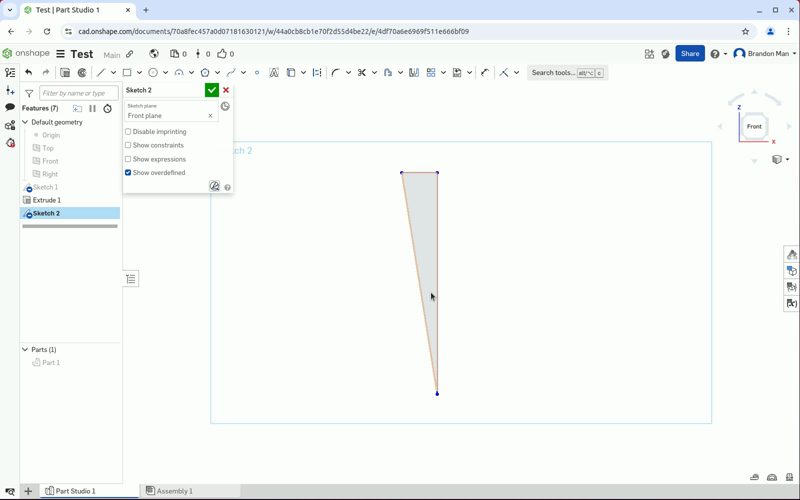
click(431, 292)
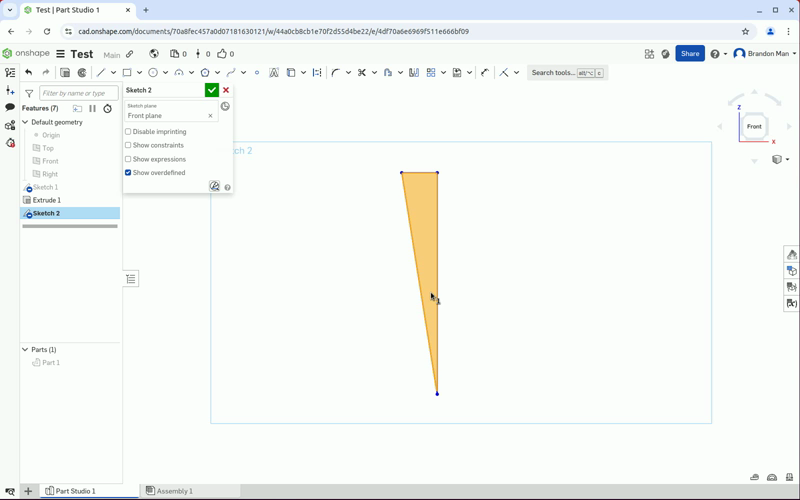
mouse_move(73, 352)
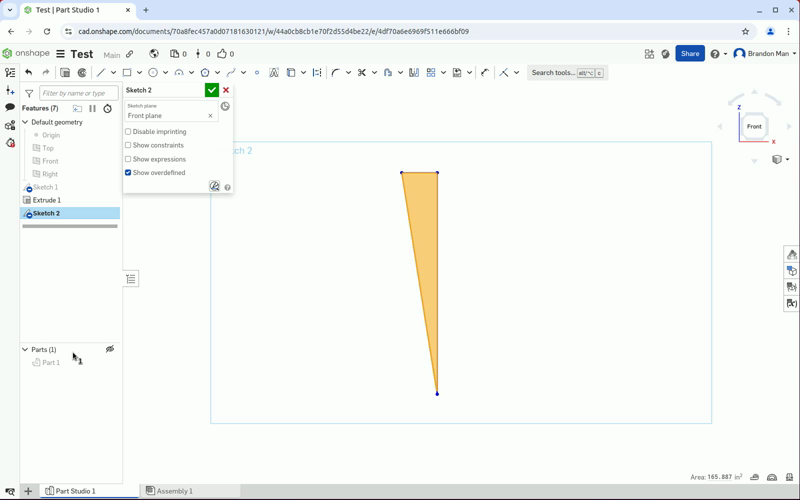
key(shift+y)
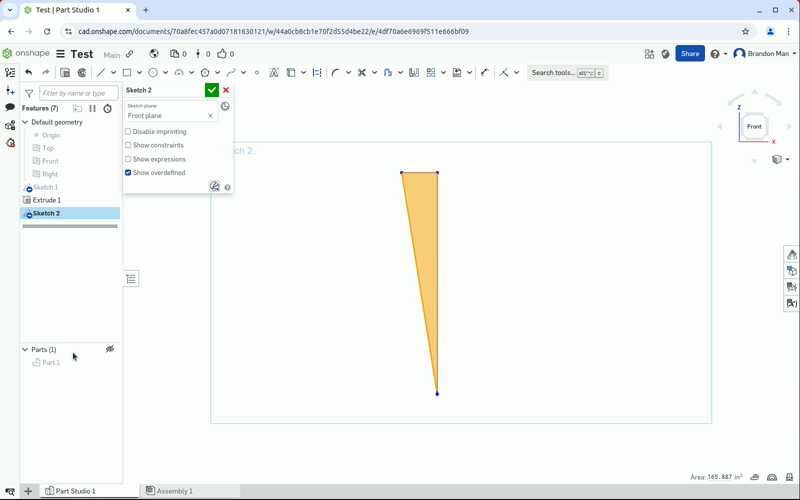
key(shift+e)
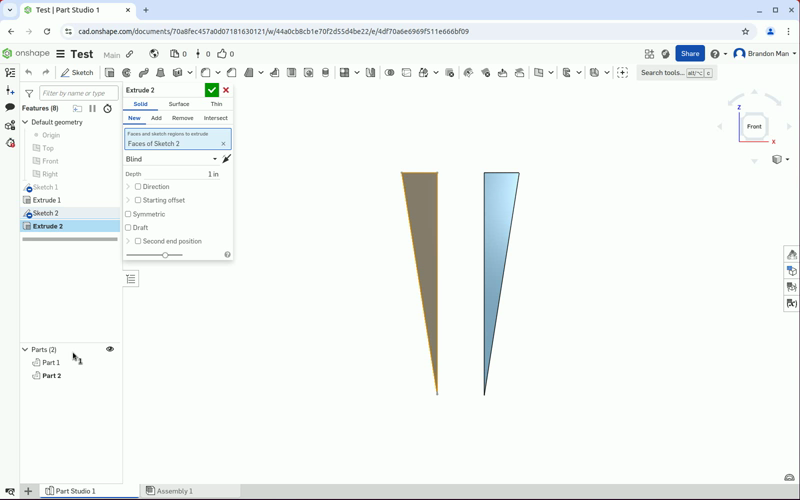
mouse_move(143, 106)
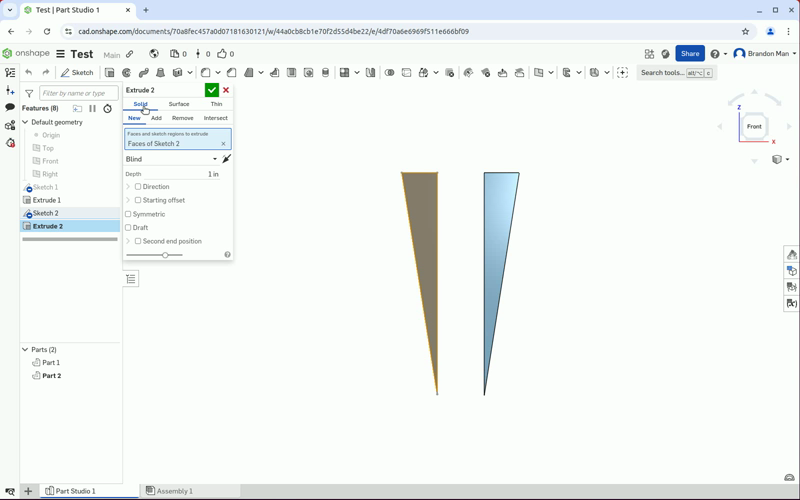
click(143, 106)
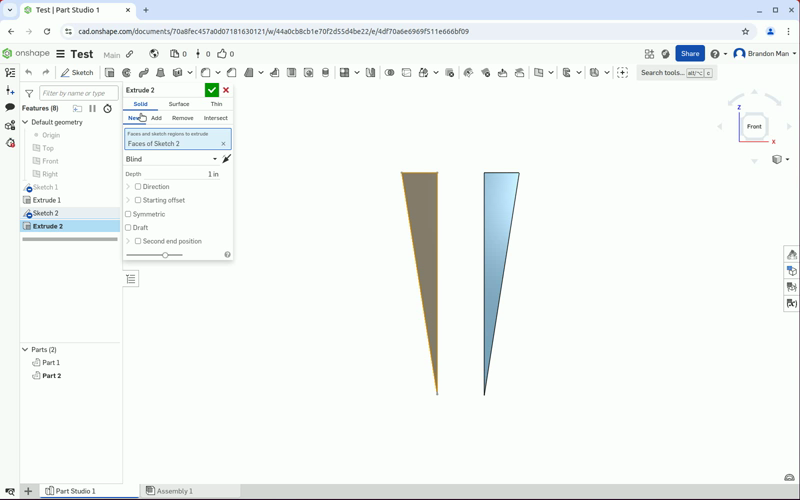
mouse_move(137, 120)
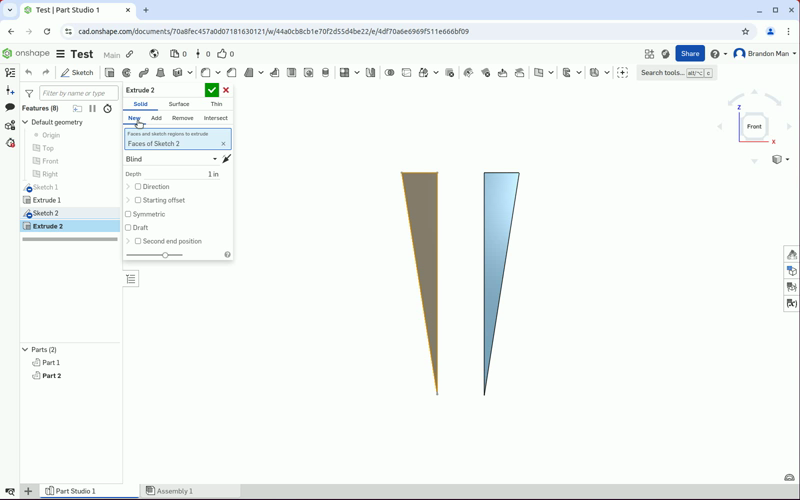
click(137, 120)
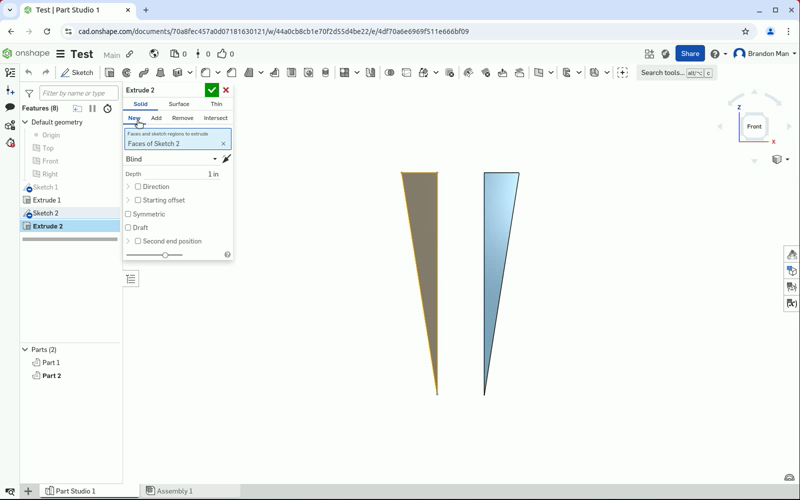
key(tab, 4)
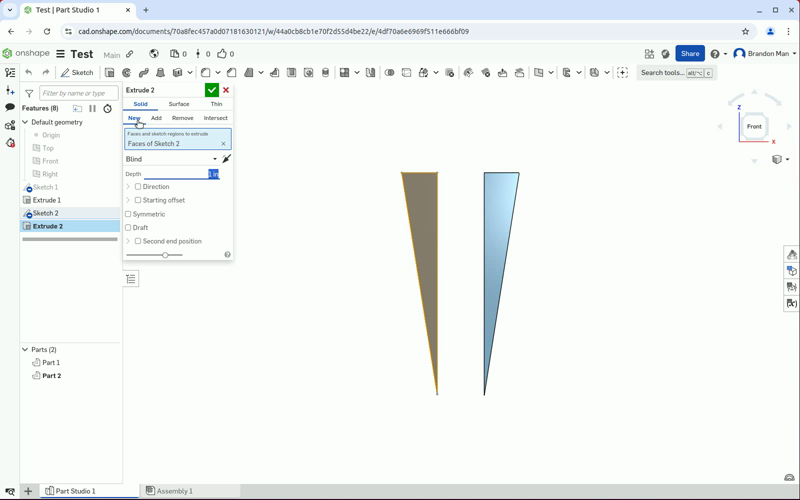
text(0.241)
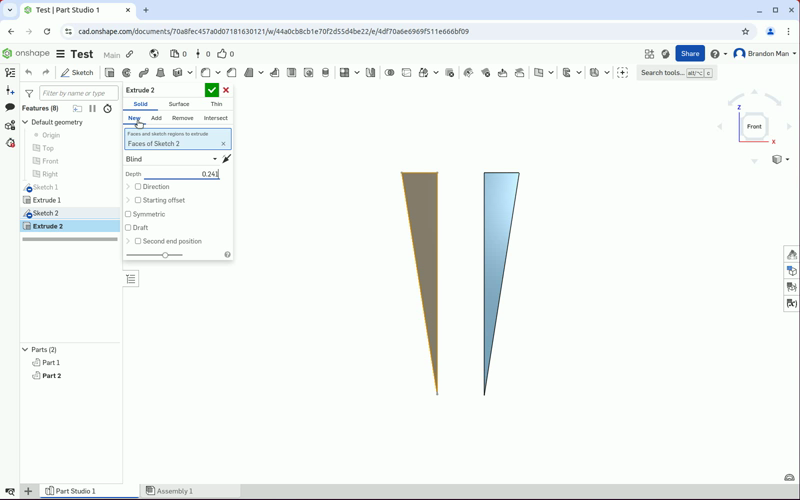
key(enter)
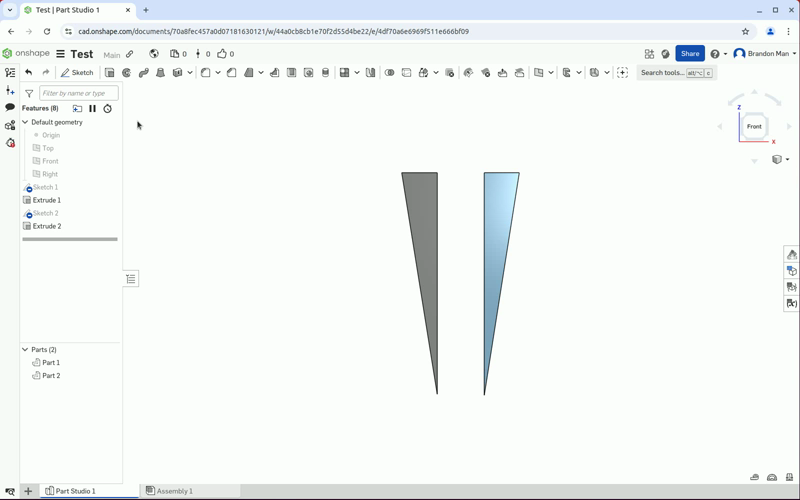
key(shift+h)
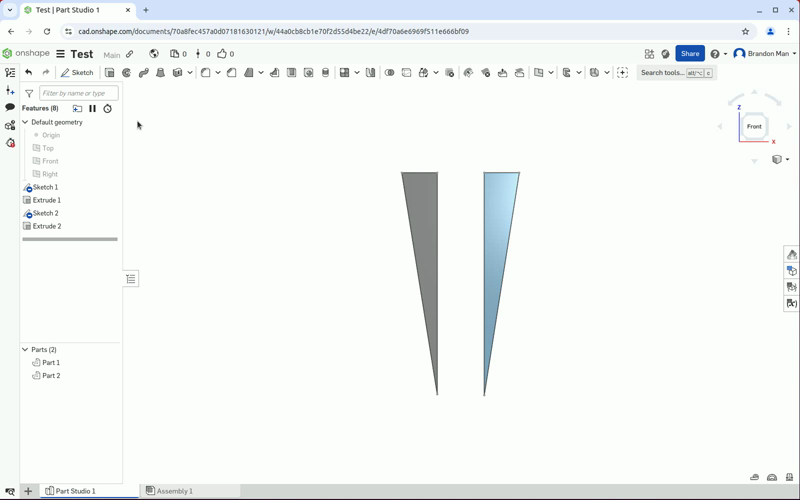
key(shift+h)
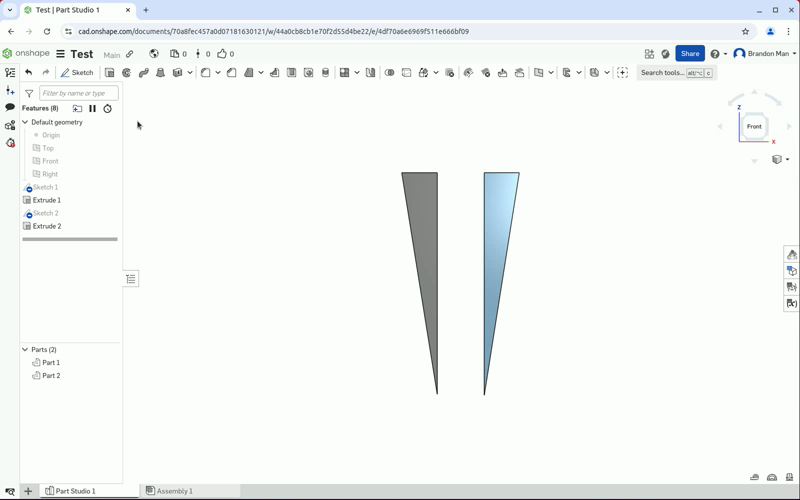
mouse_move(73, 189)
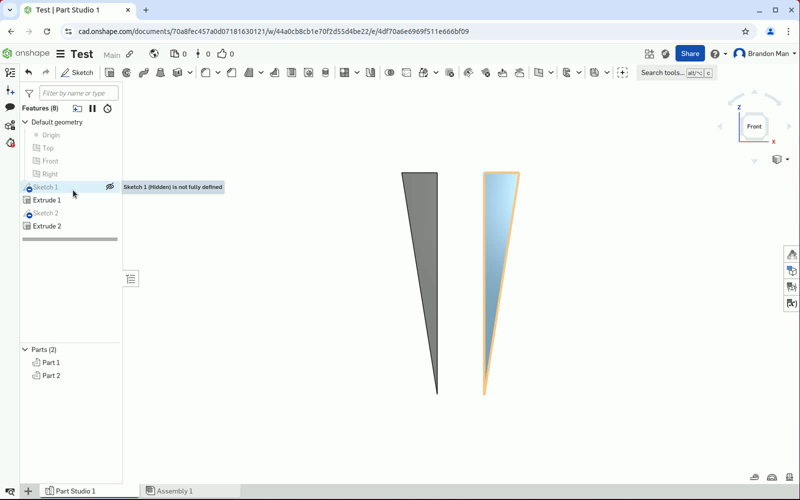
click(73, 189)
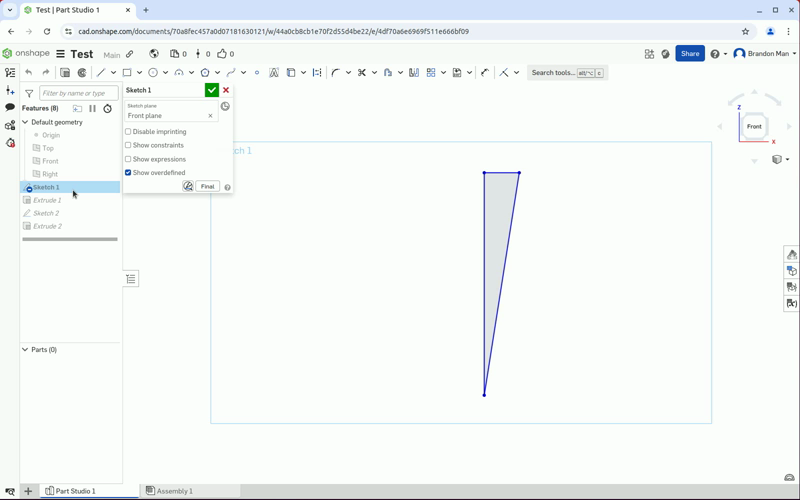
mouse_move(229, 92)
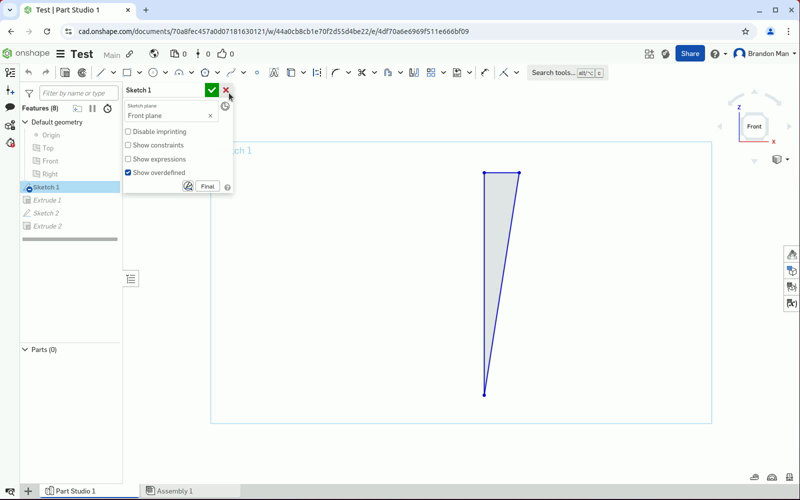
click(229, 92)
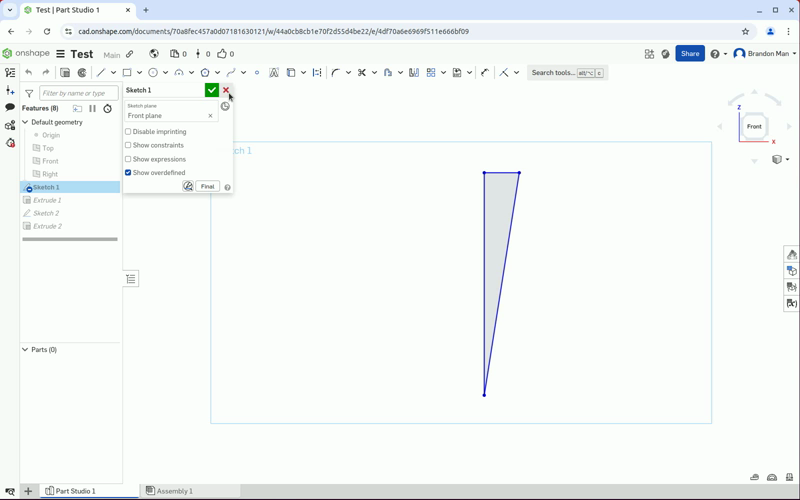
key(shift+s)
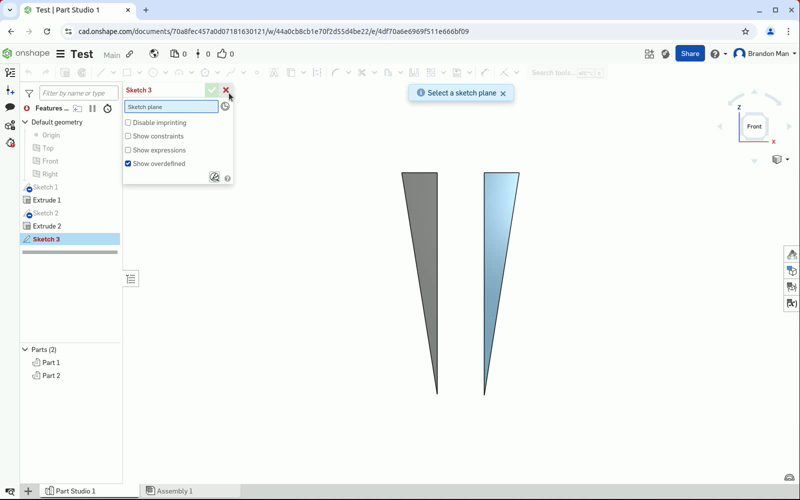
mouse_move(73, 163)
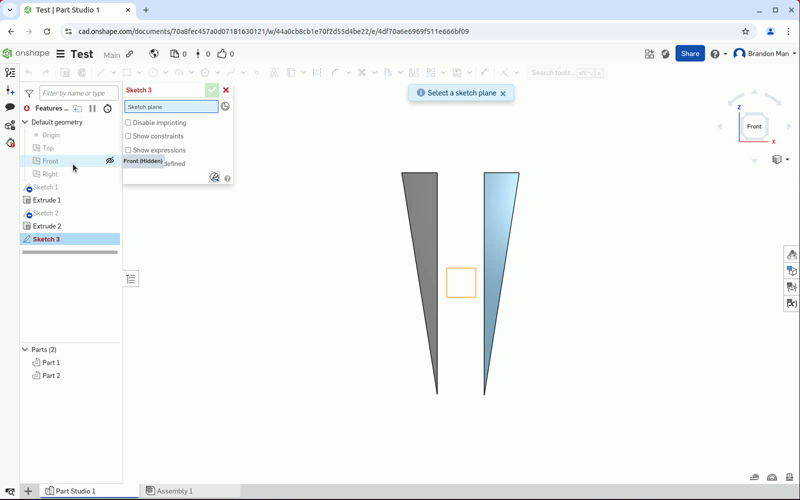
click(73, 163)
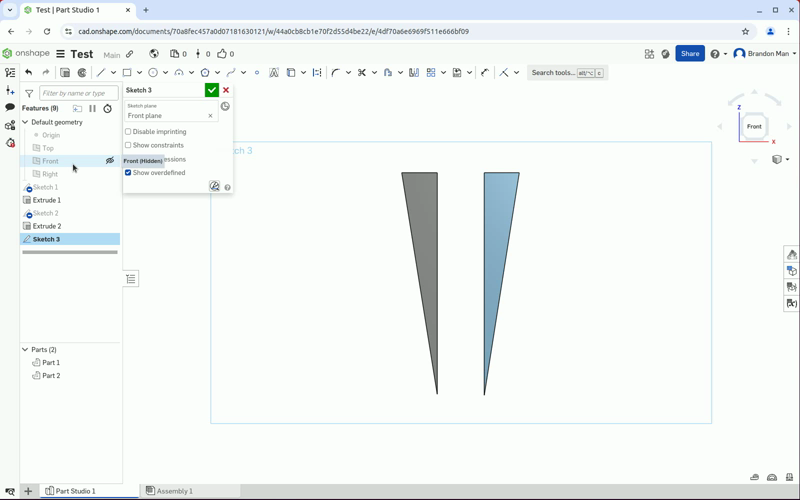
mouse_move(73, 352)
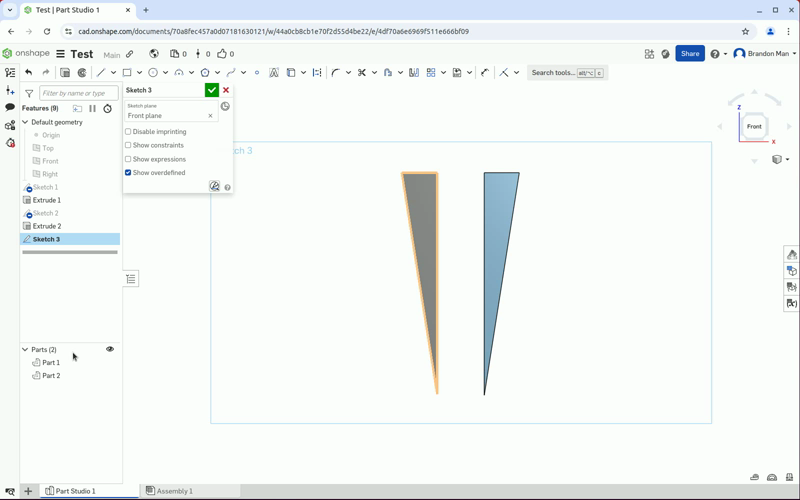
key(y)
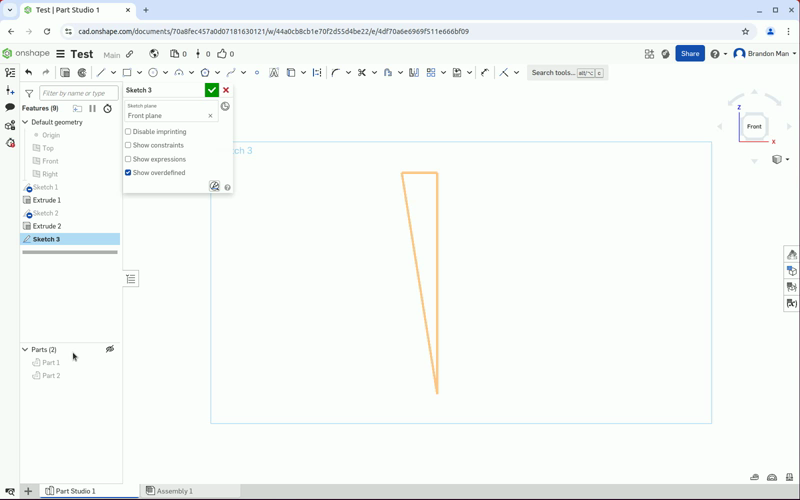
key(l)
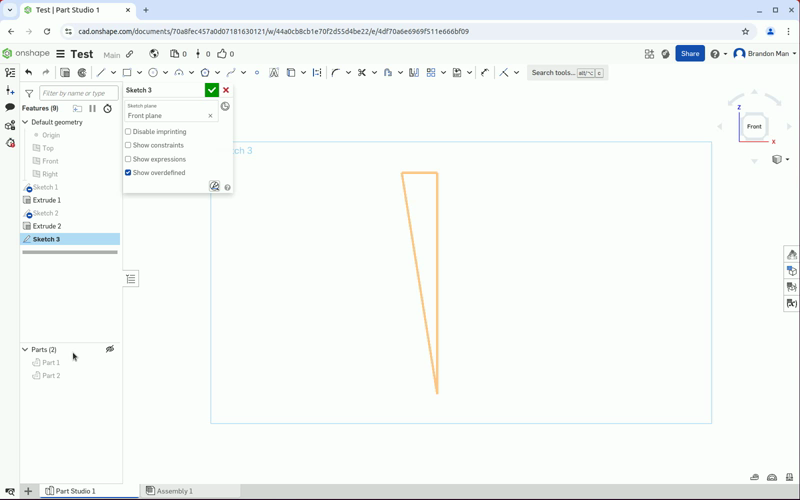
key_down(shift)
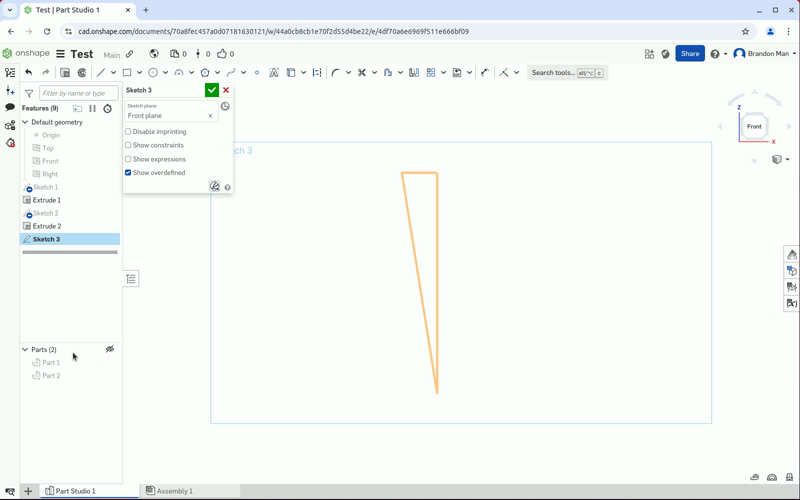
mouse_move(484, 171)
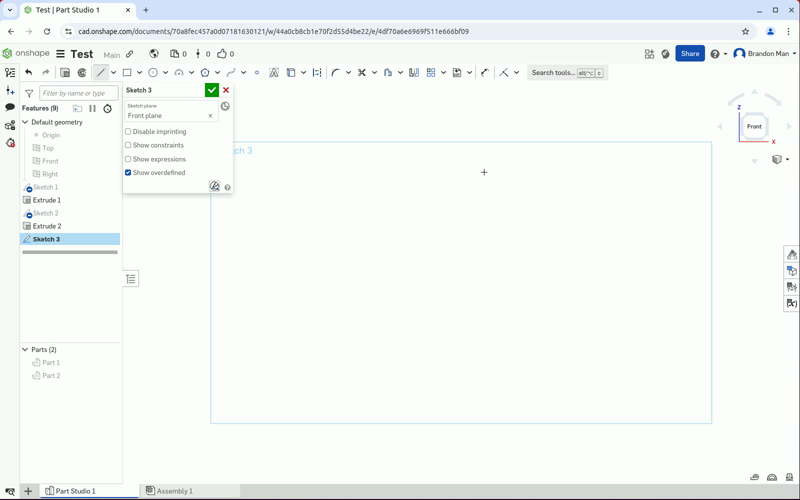
click(484, 171)
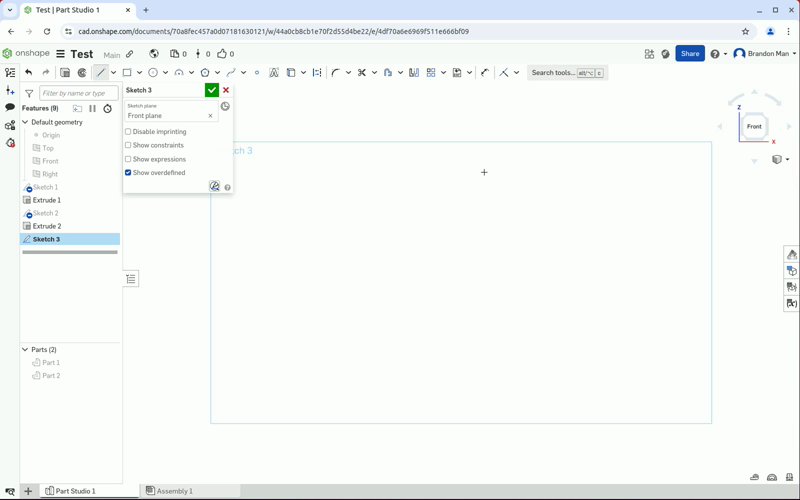
key_up(shift)
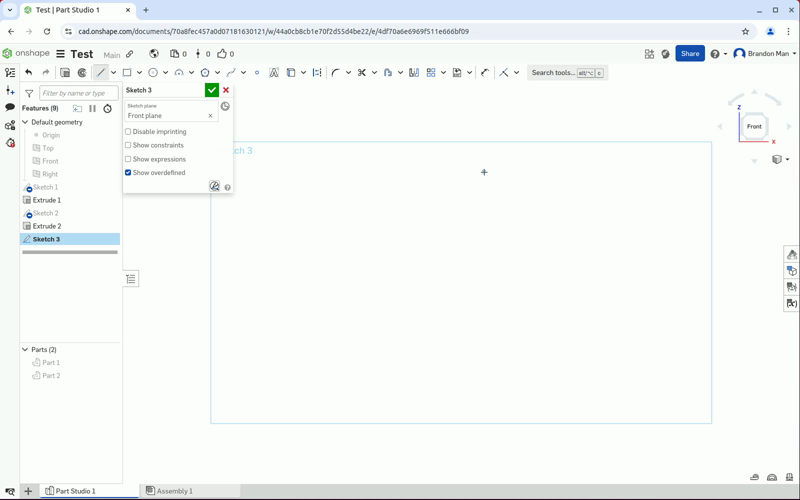
key_down(shift)
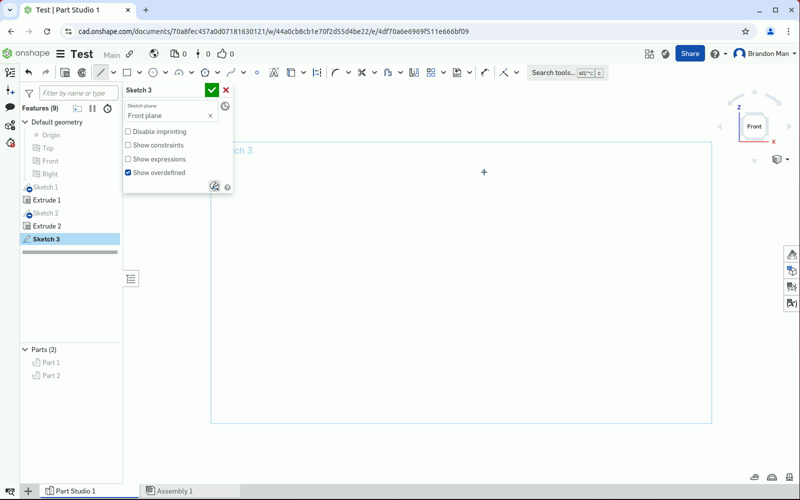
mouse_move(514, 171)
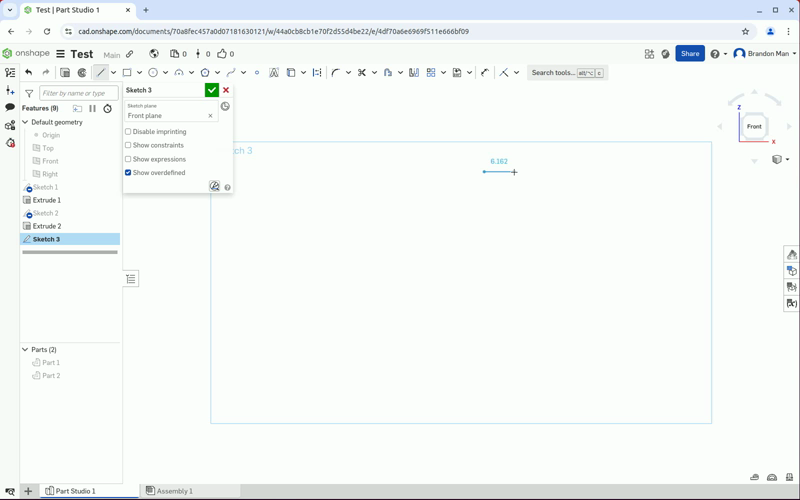
mouse_move(520, 172)
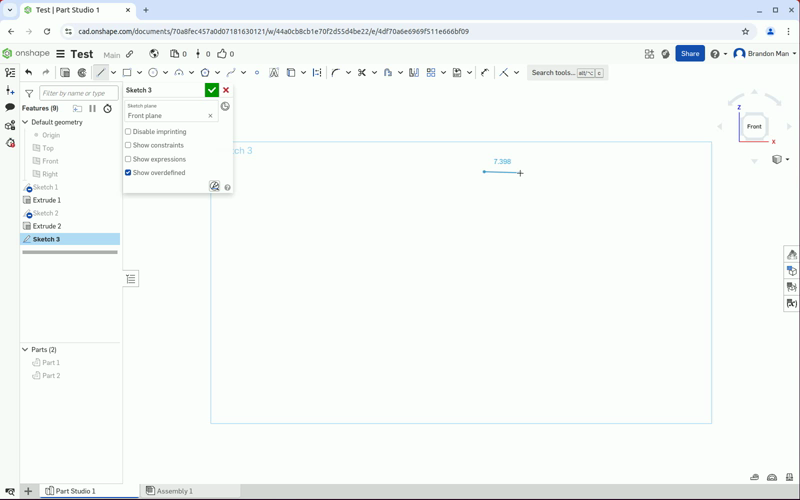
click(520, 172)
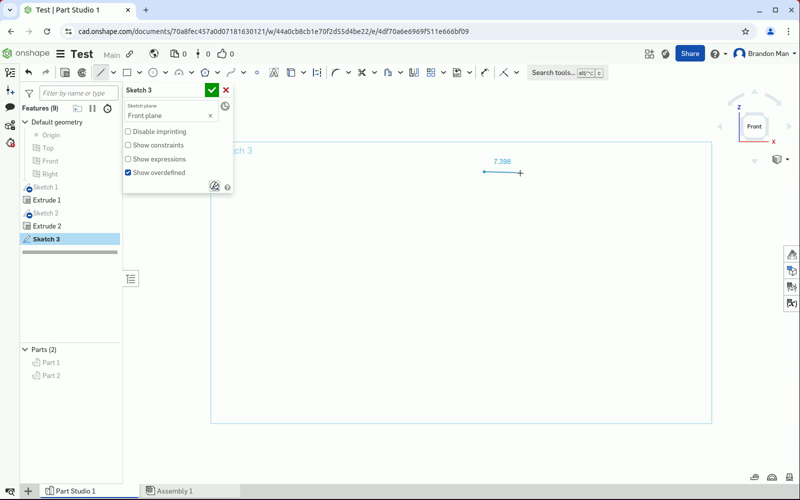
key_up(shift)
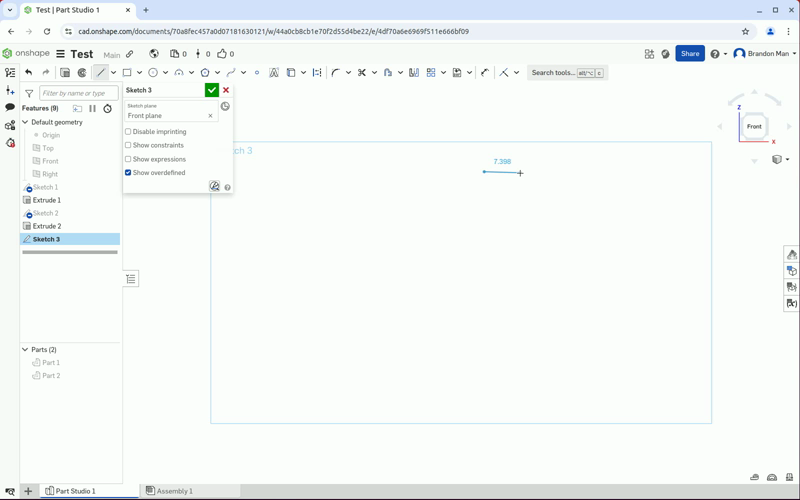
key_down(shift)
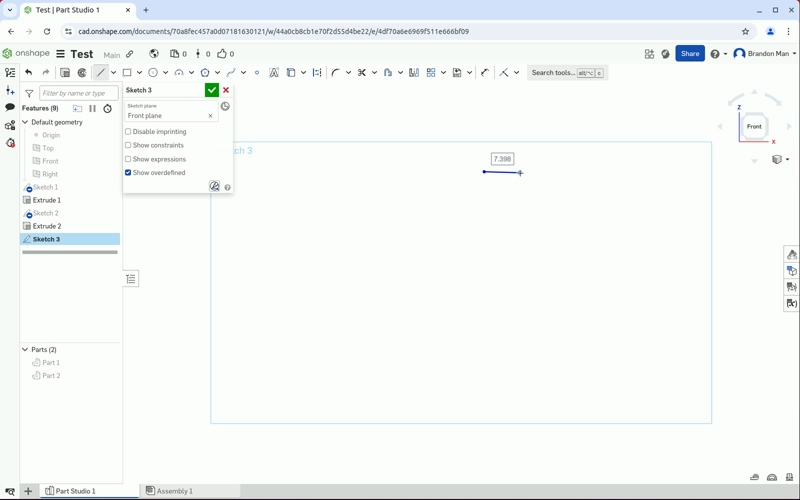
mouse_move(550, 172)
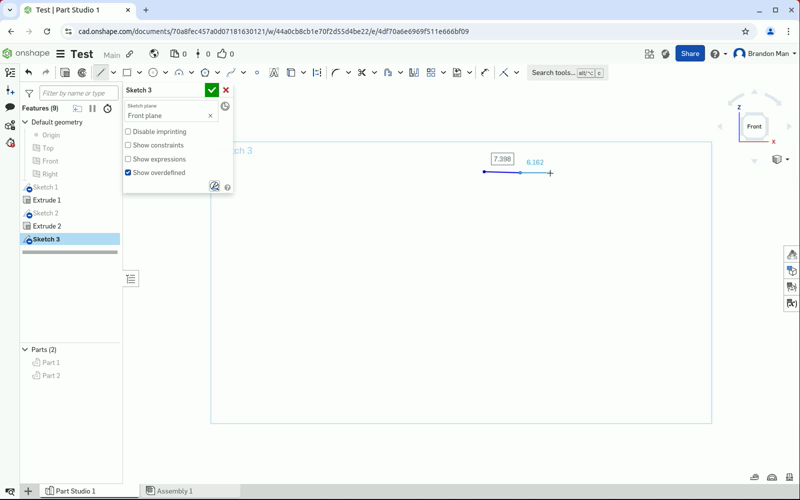
mouse_move(520, 171)
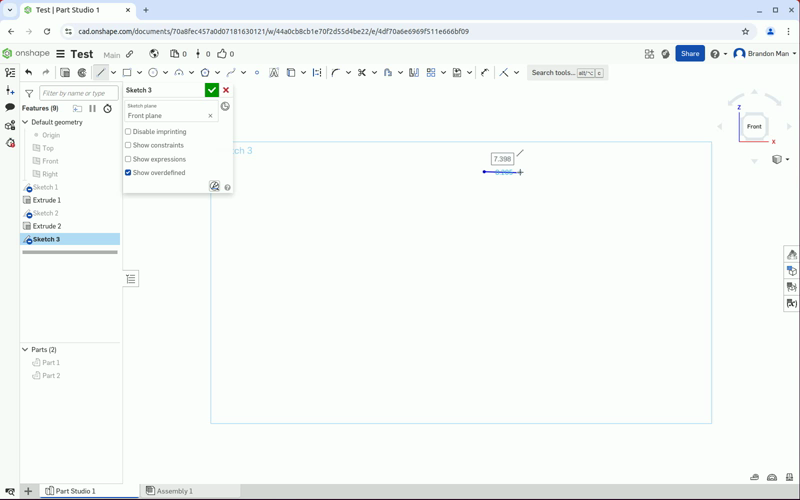
scroll(6)
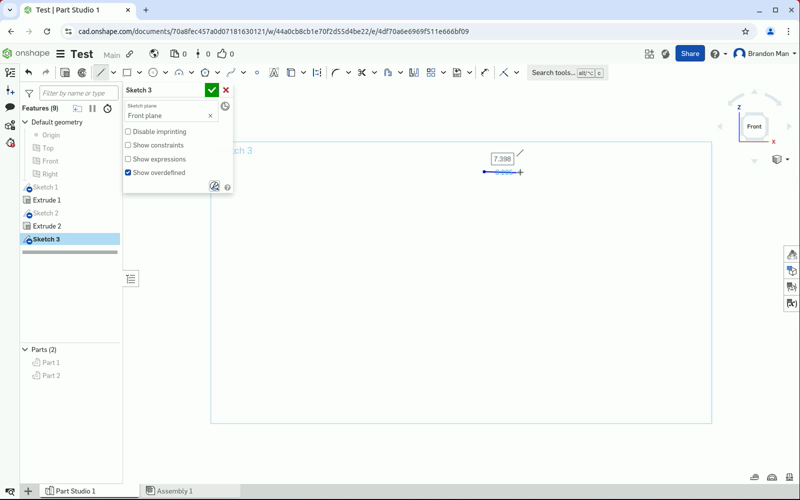
scroll(6)
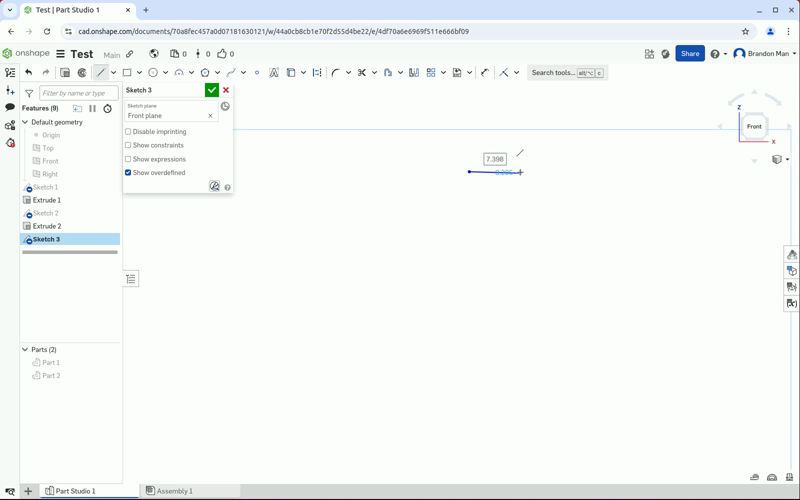
scroll(6)
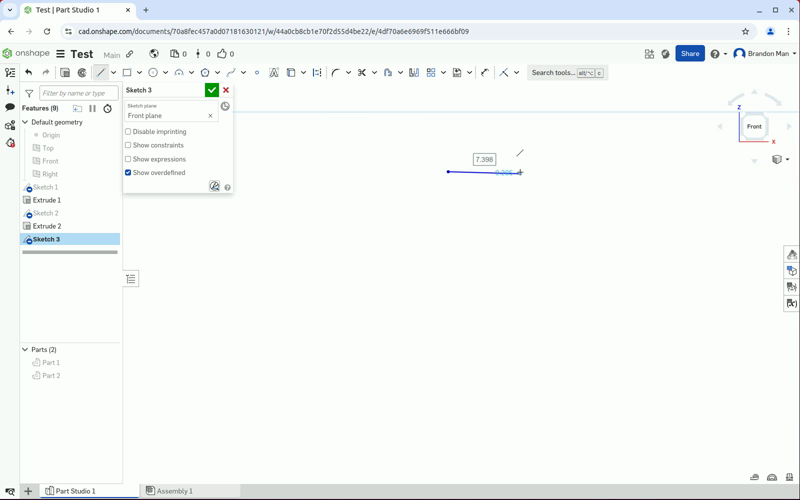
scroll(6)
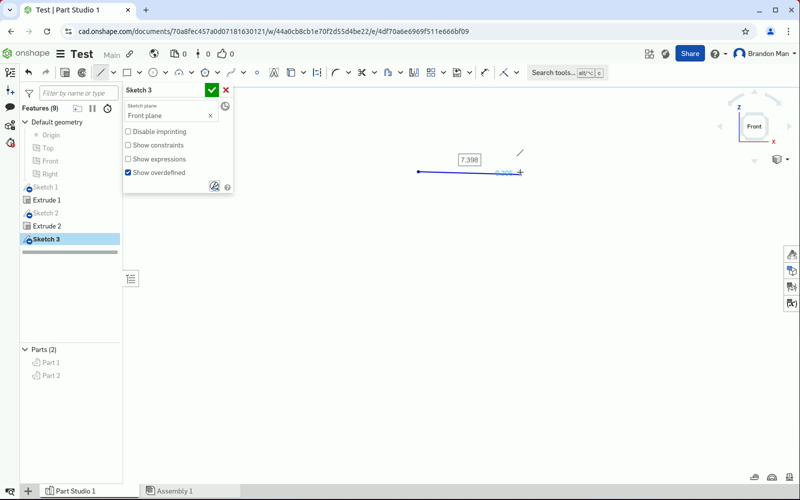
scroll(6)
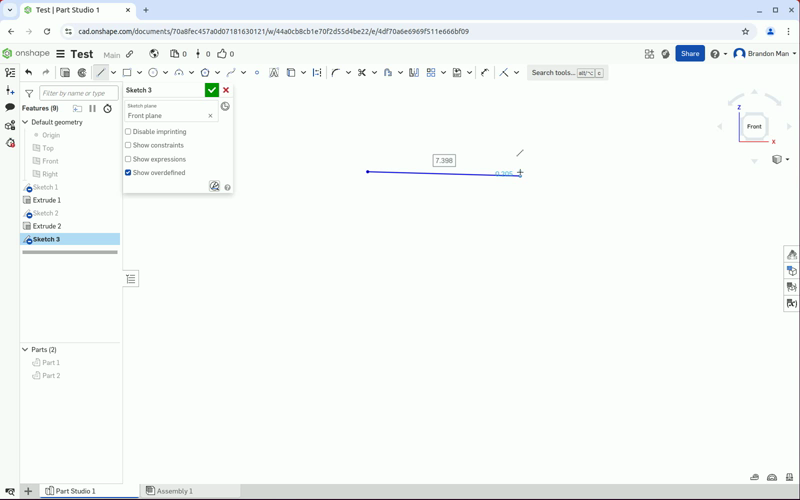
scroll(6)
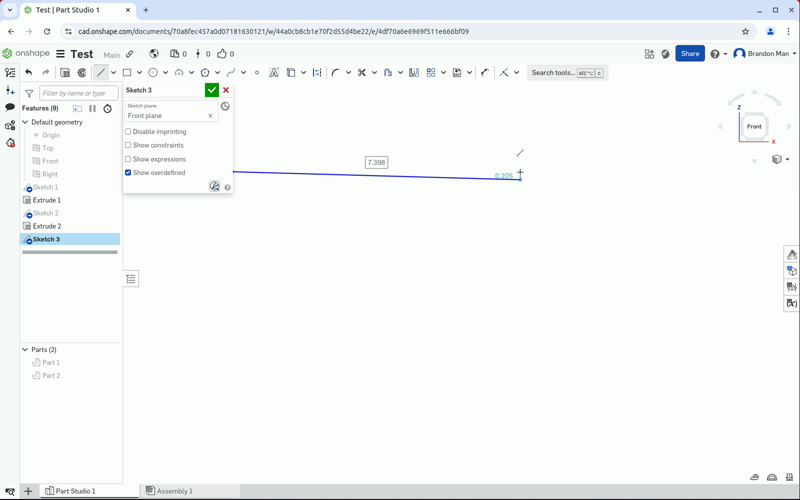
scroll(6)
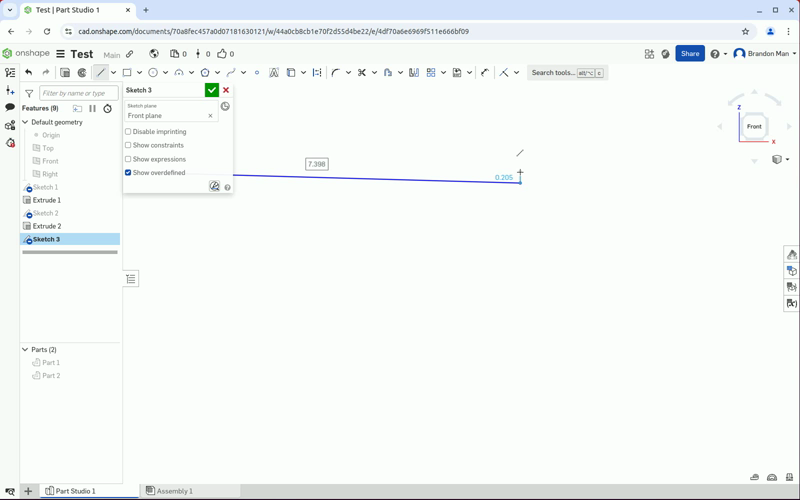
click(520, 171)
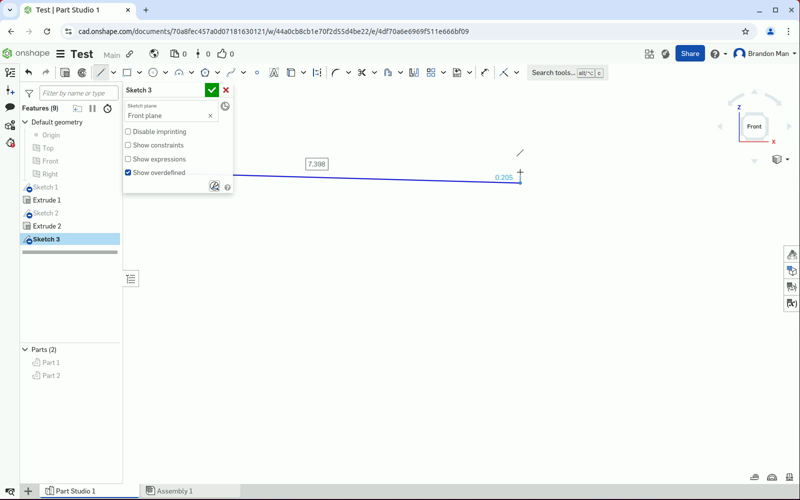
scroll(-6)
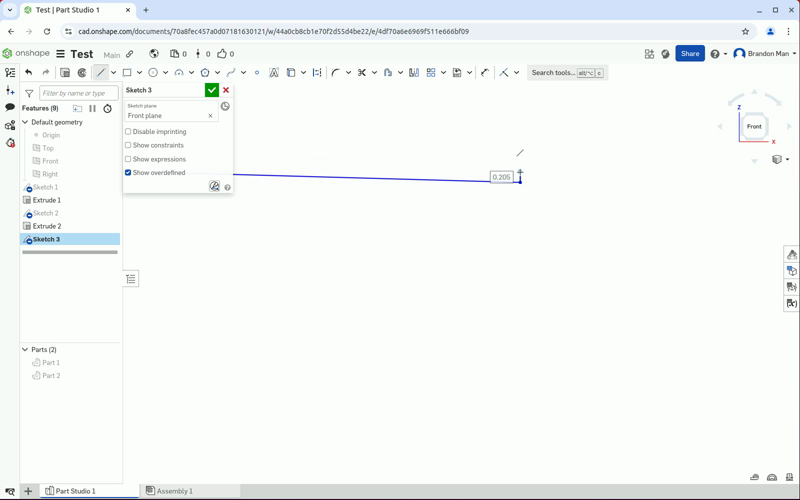
scroll(-6)
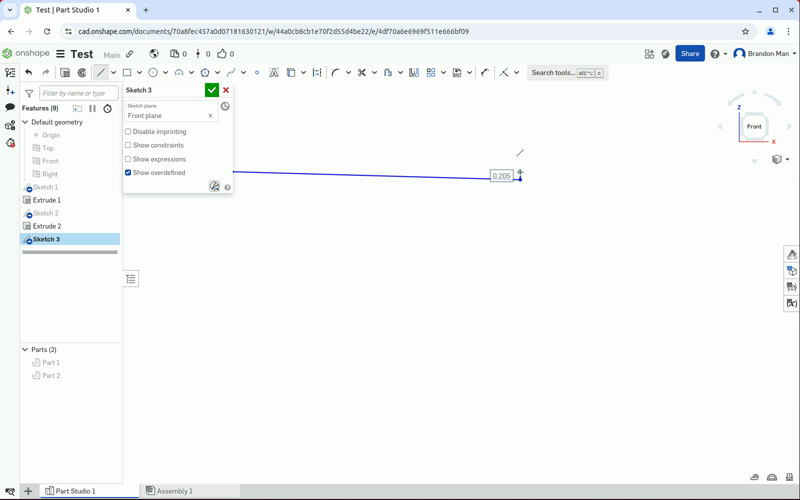
scroll(-6)
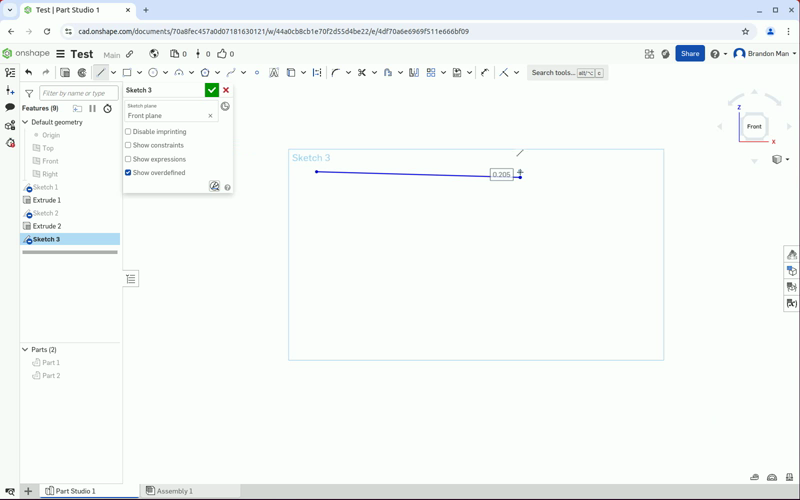
scroll(-6)
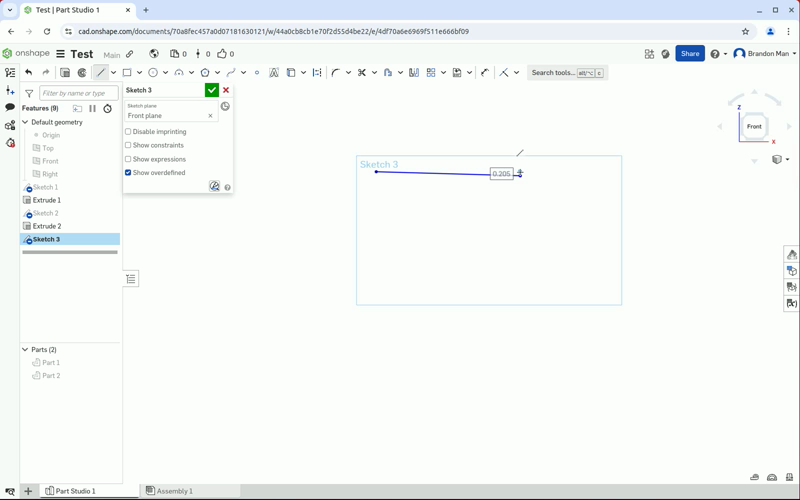
scroll(-6)
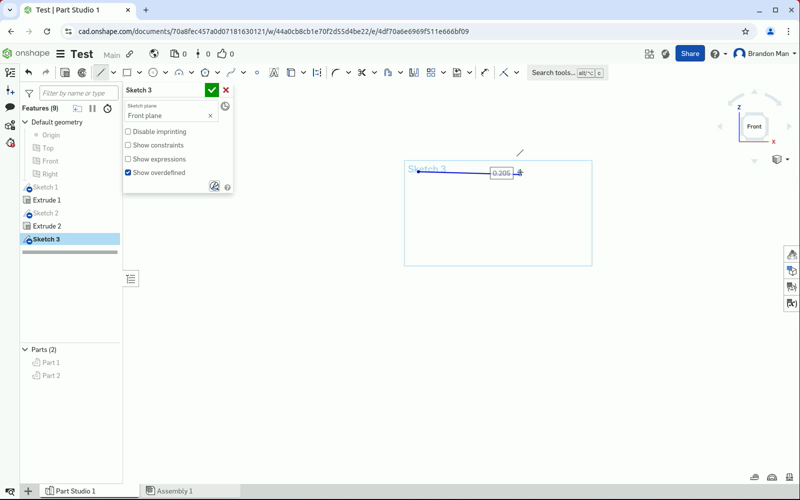
scroll(-6)
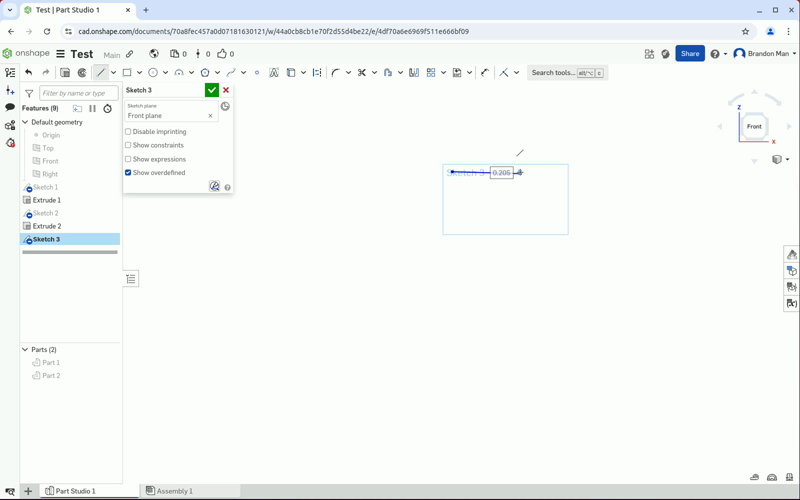
scroll(-6)
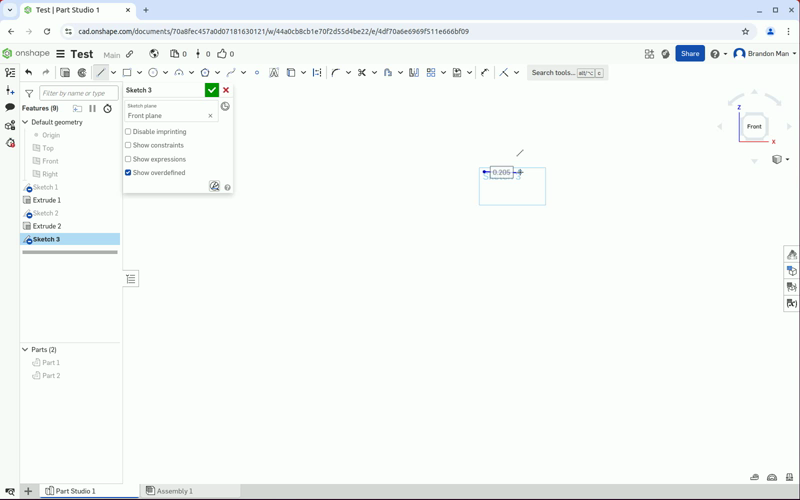
key_up(shift)
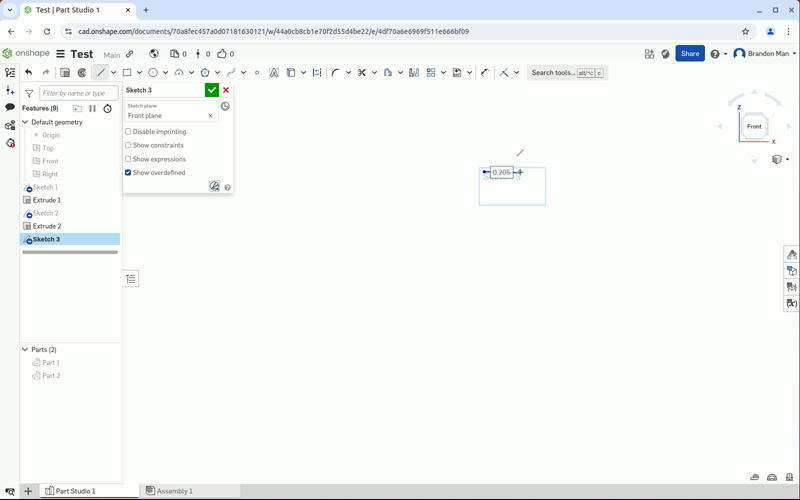
key_down(shift)
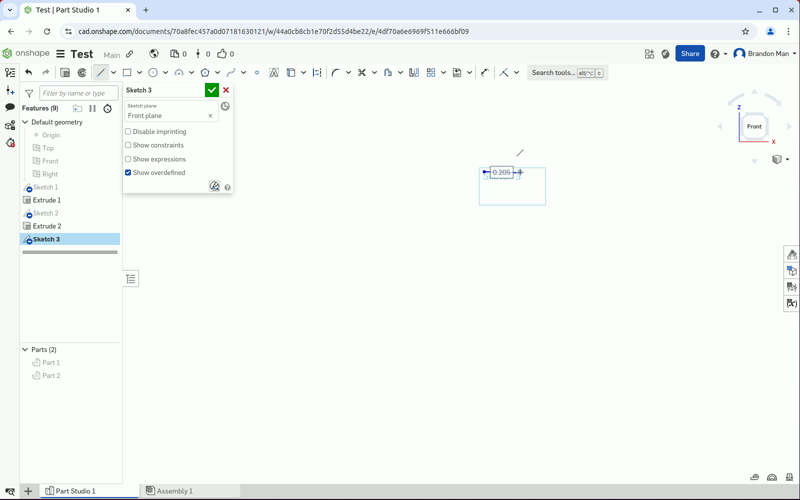
mouse_move(550, 171)
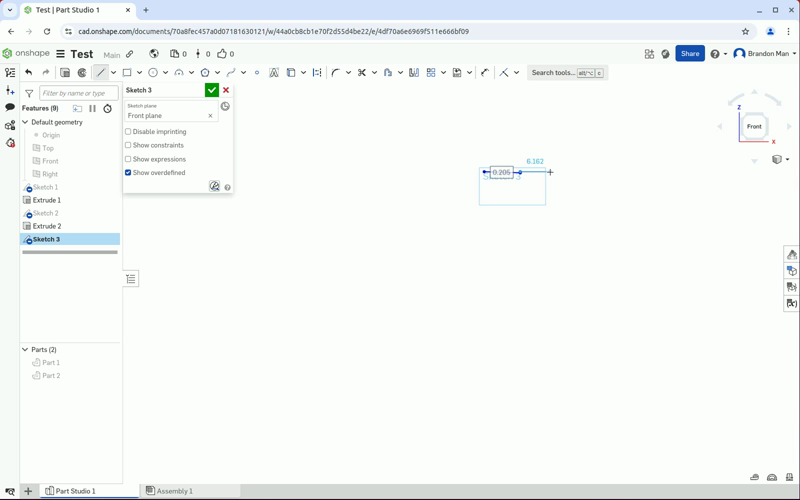
mouse_move(484, 170)
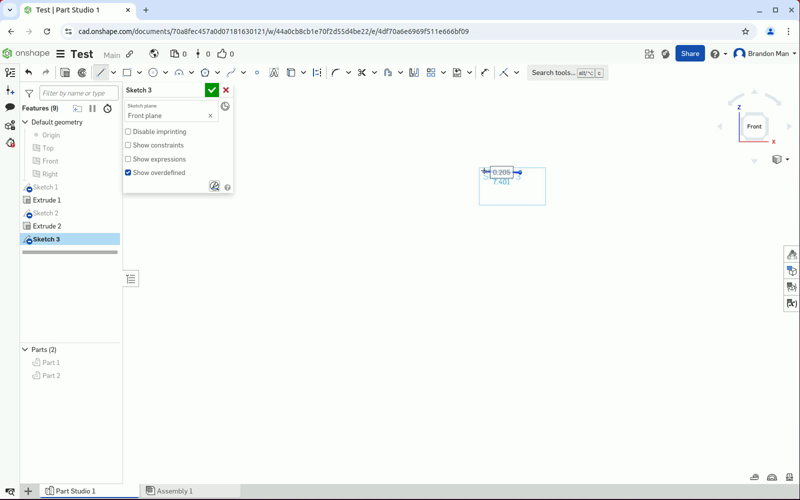
scroll(6)
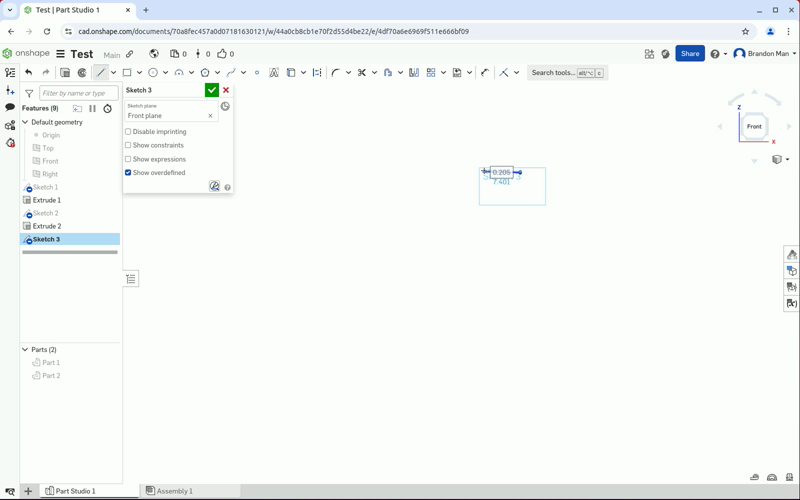
scroll(6)
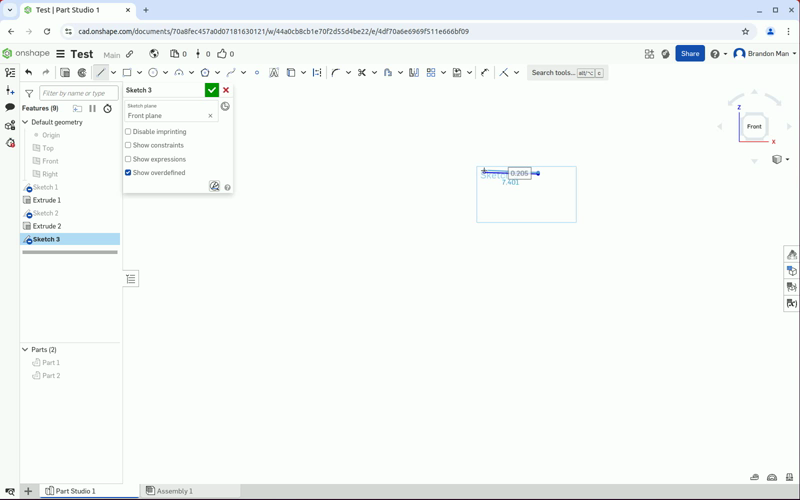
scroll(6)
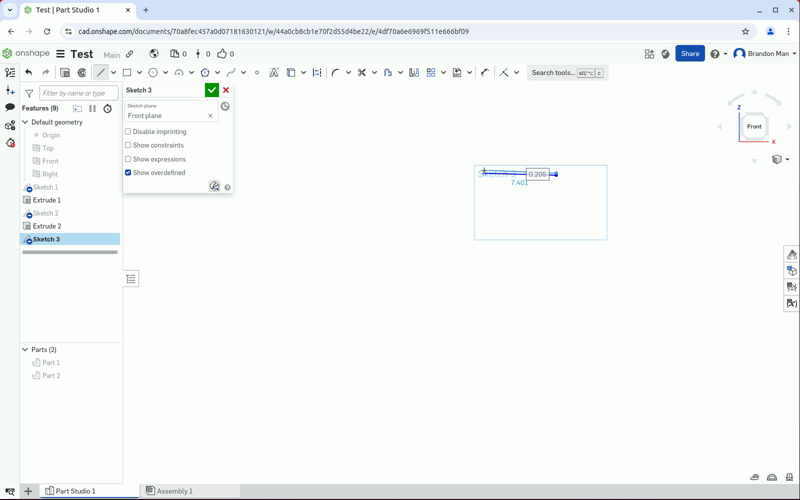
scroll(6)
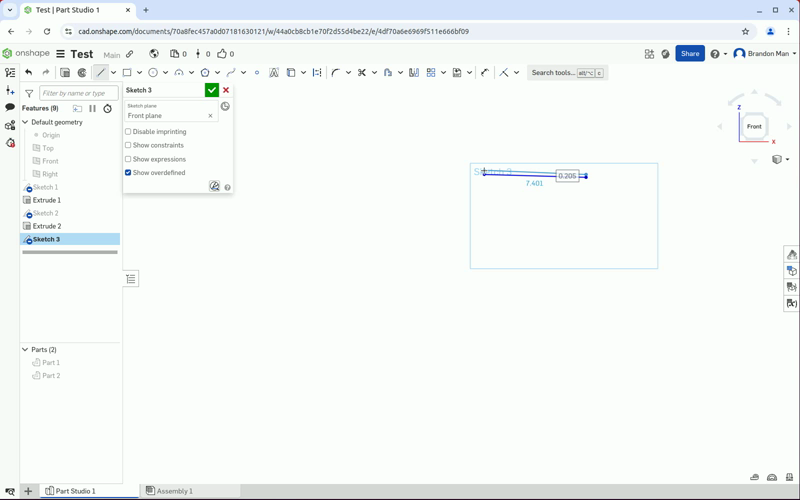
scroll(6)
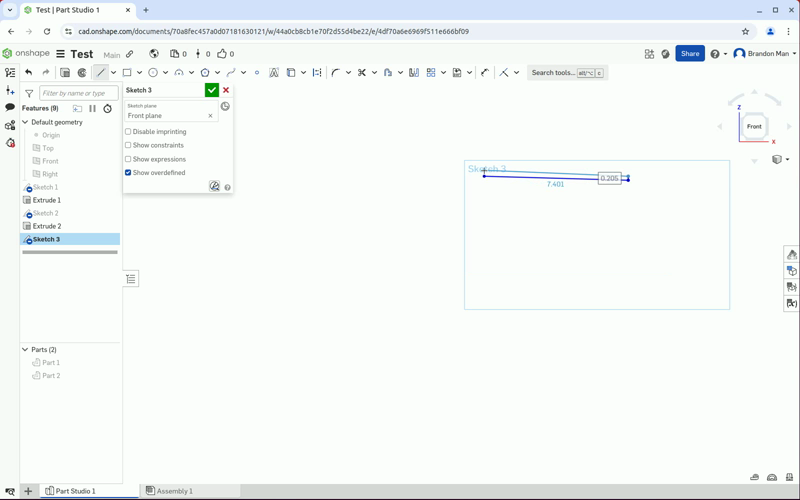
scroll(6)
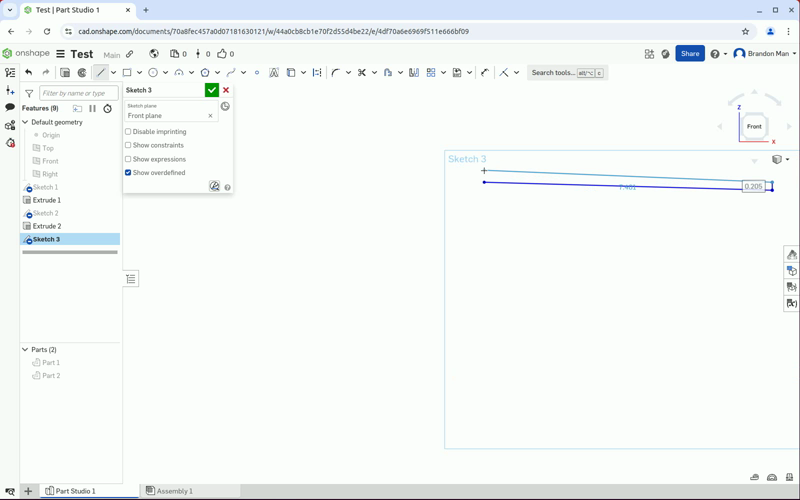
scroll(6)
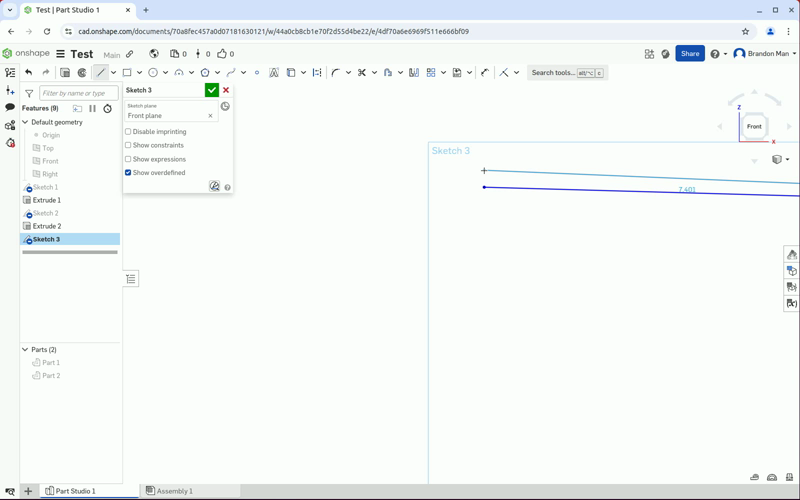
click(484, 170)
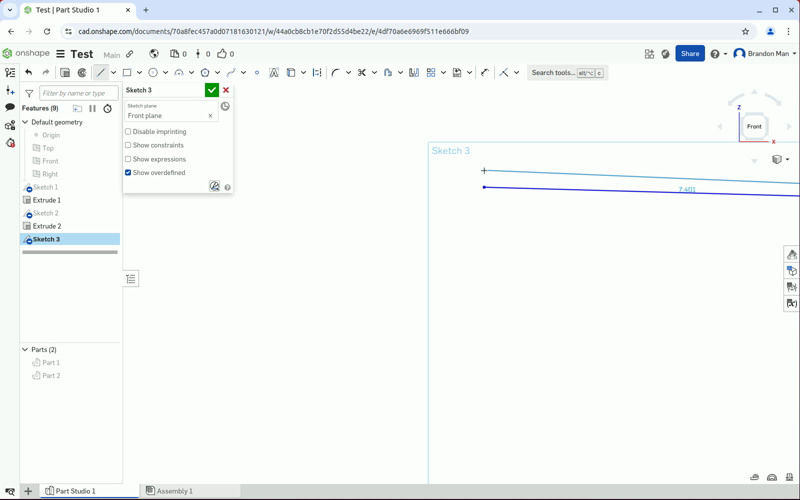
scroll(-6)
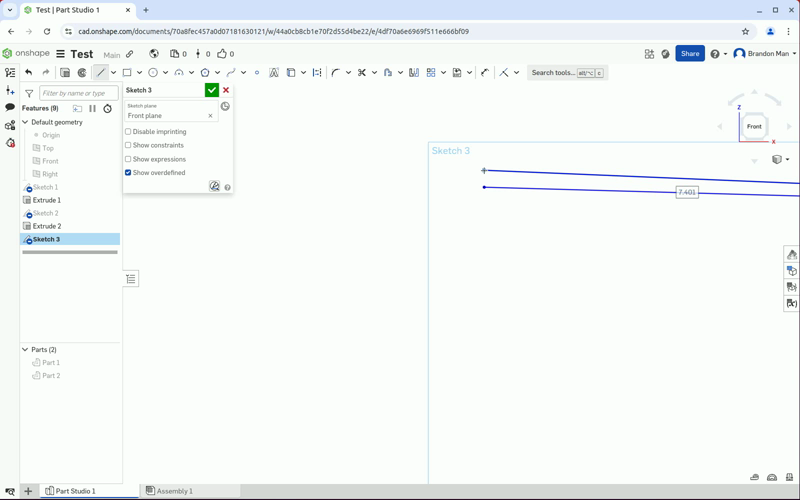
scroll(-6)
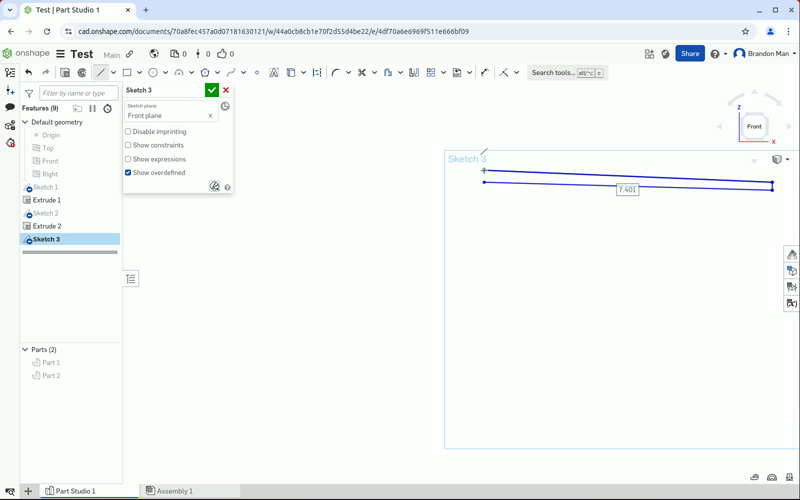
scroll(-6)
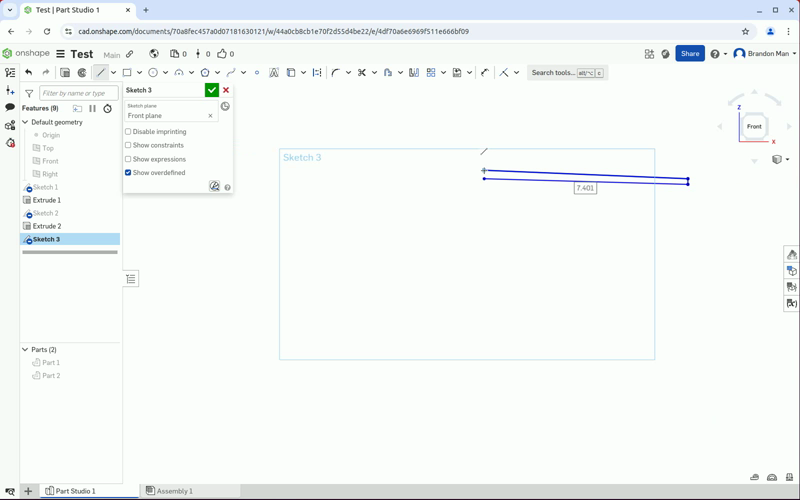
scroll(-6)
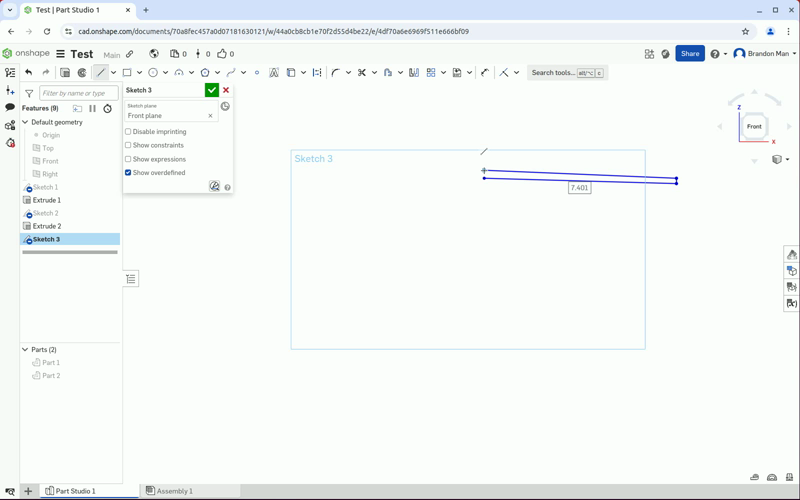
scroll(-6)
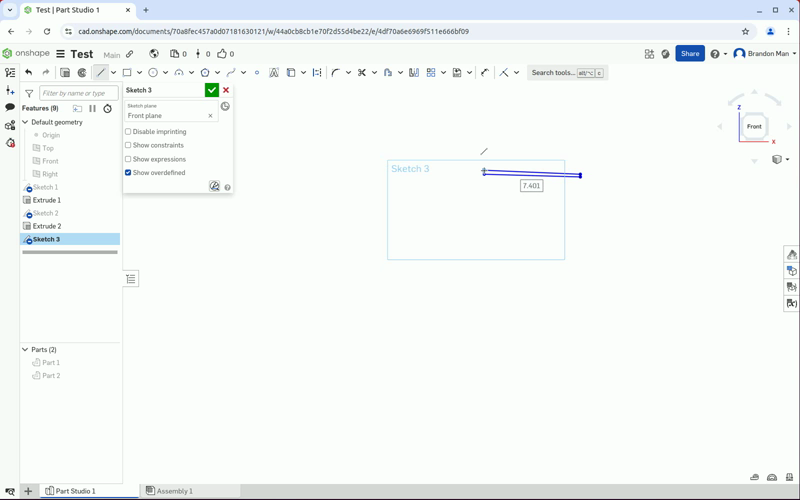
scroll(-6)
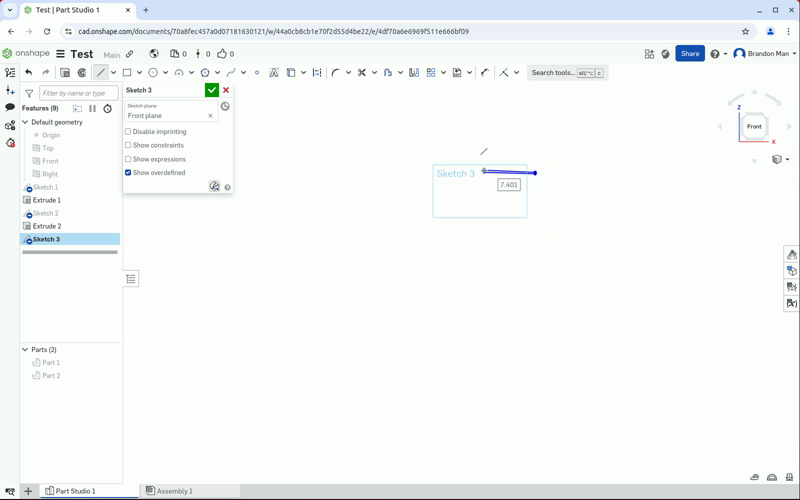
scroll(-6)
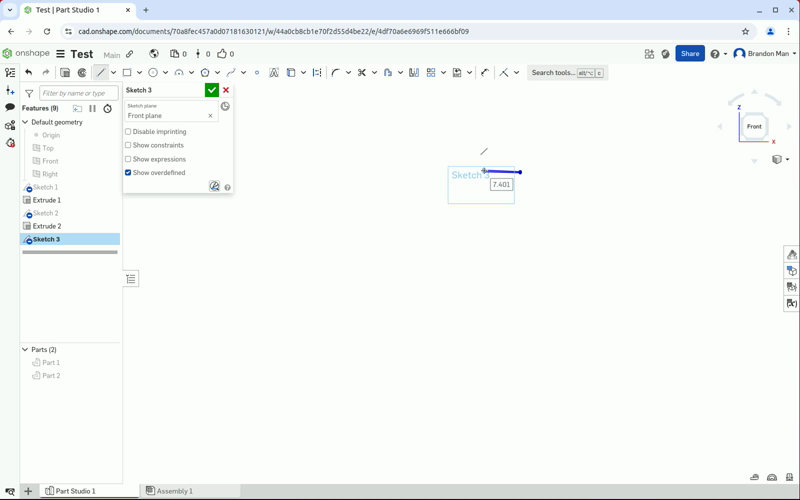
key_up(shift)
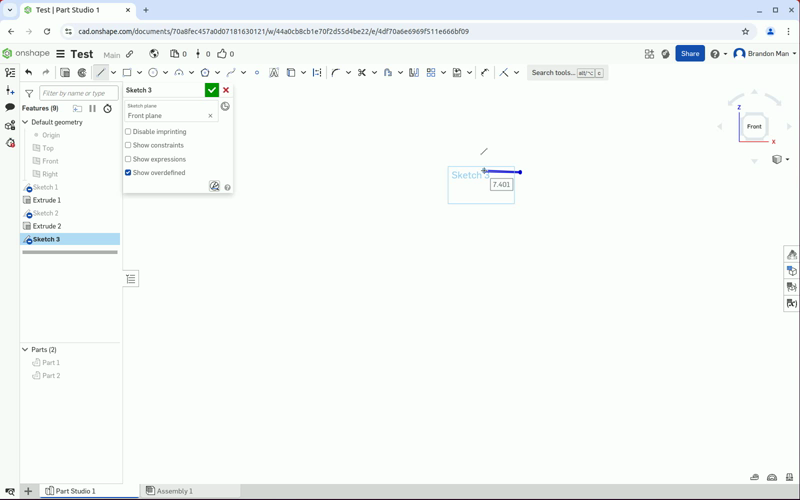
mouse_move(514, 170)
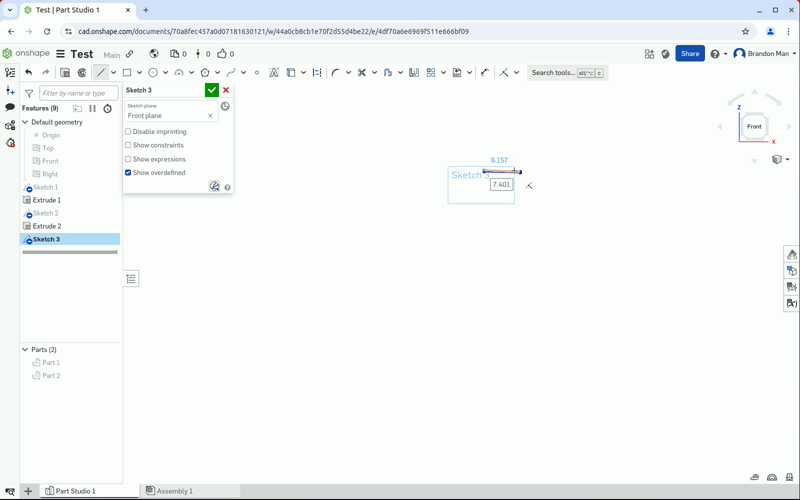
key_down(shift)
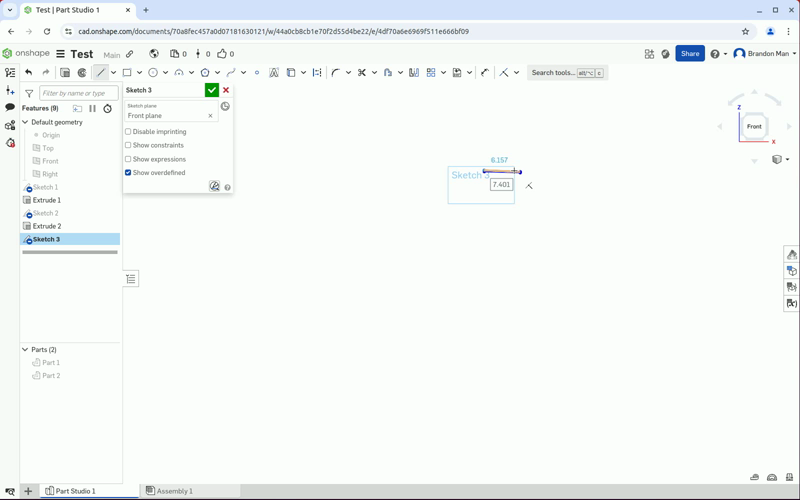
mouse_move(484, 171)
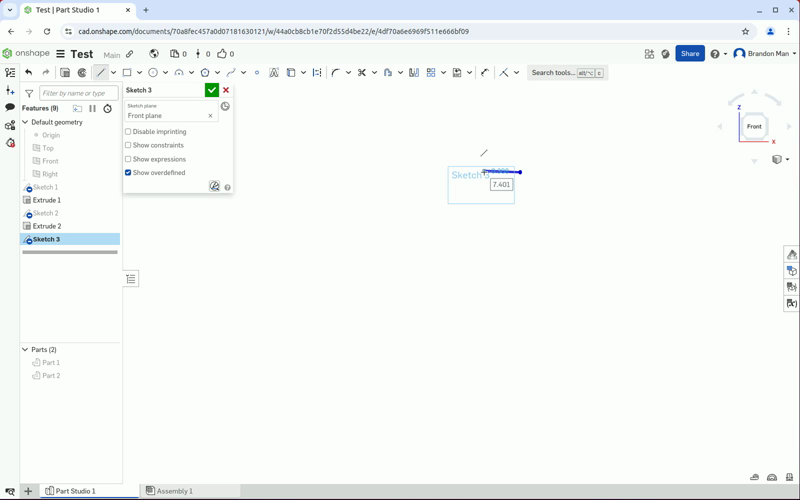
scroll(6)
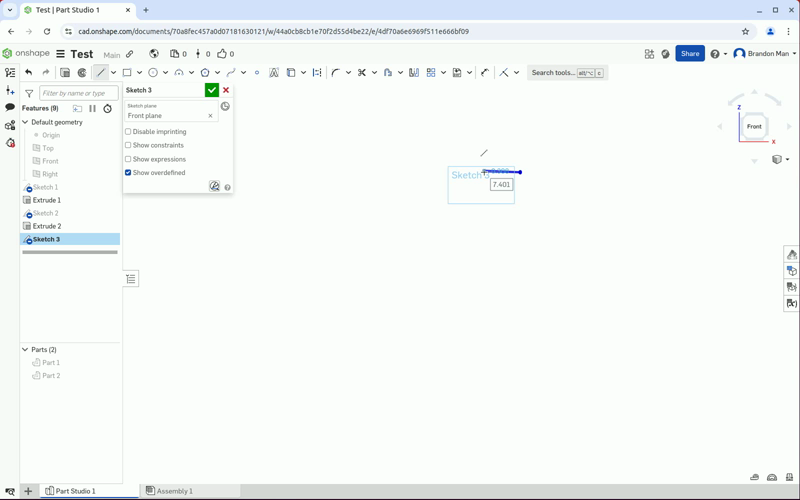
scroll(6)
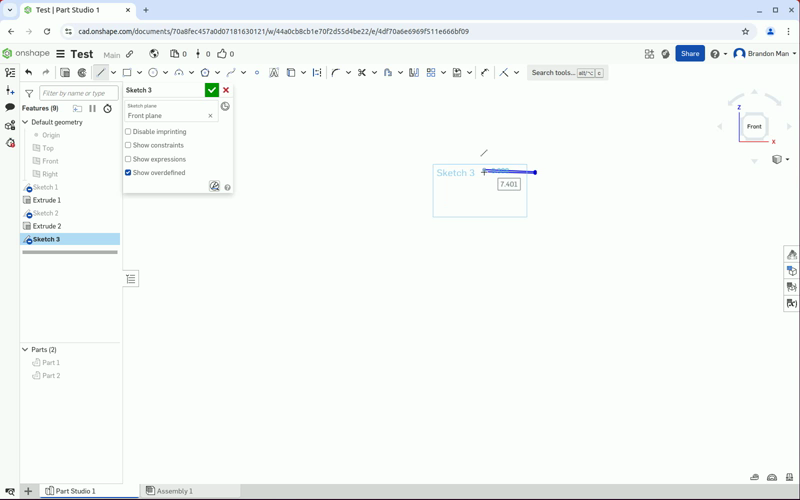
scroll(6)
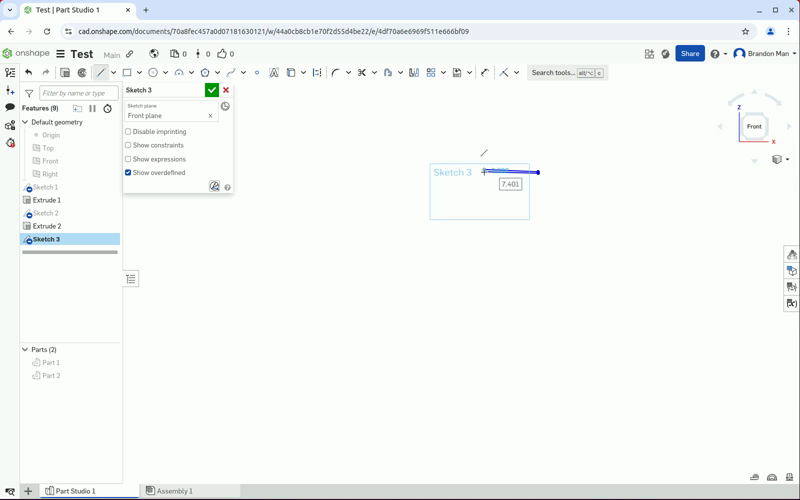
scroll(6)
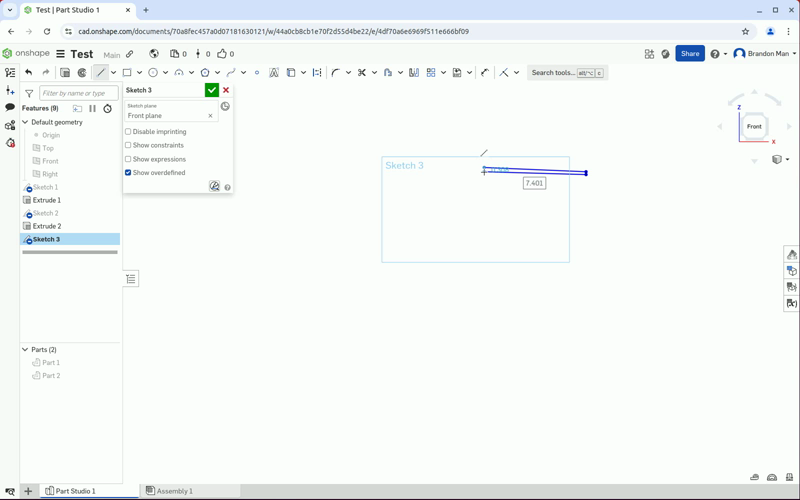
scroll(6)
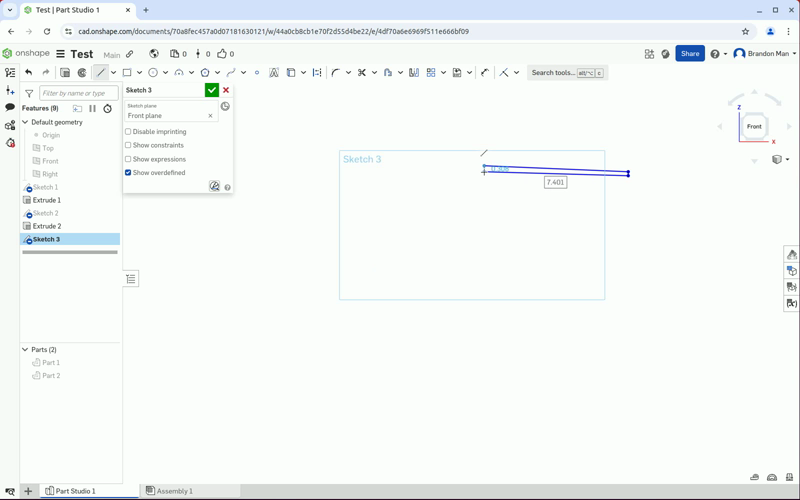
scroll(6)
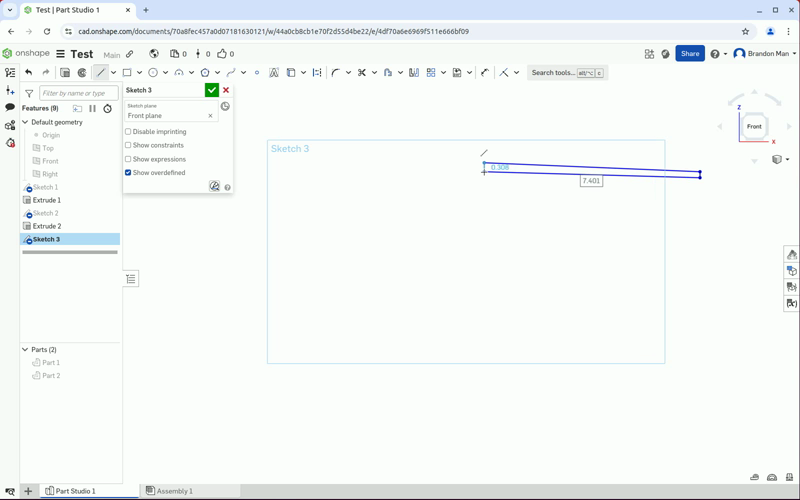
scroll(6)
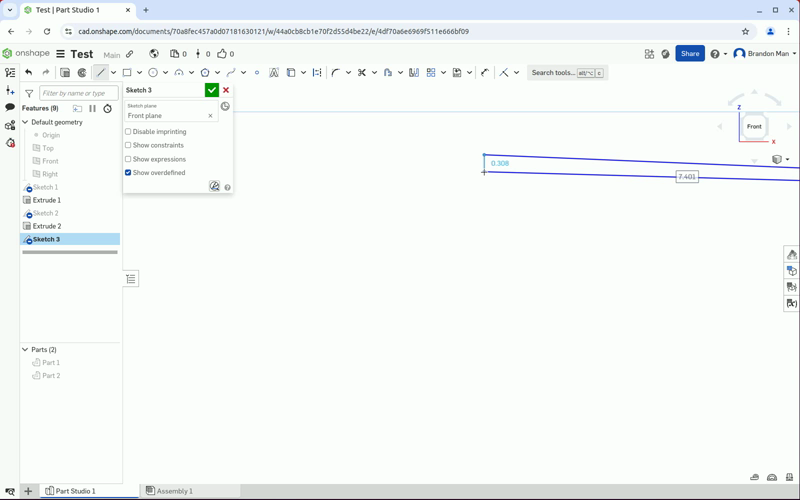
key_up(shift)
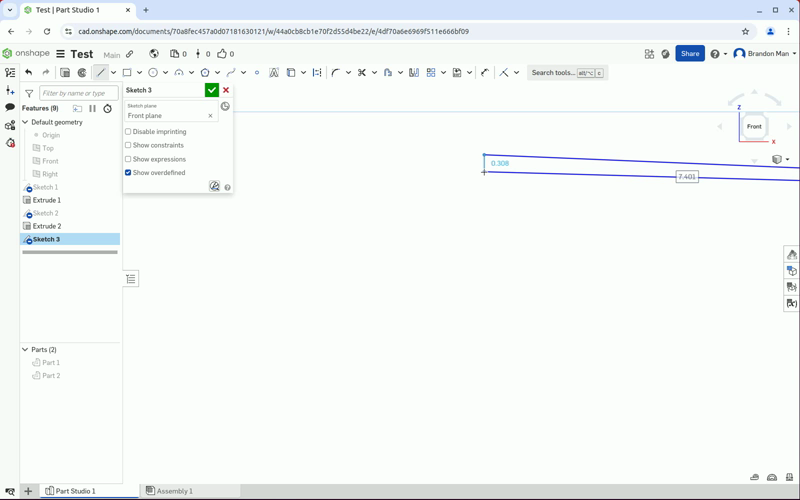
click(484, 171)
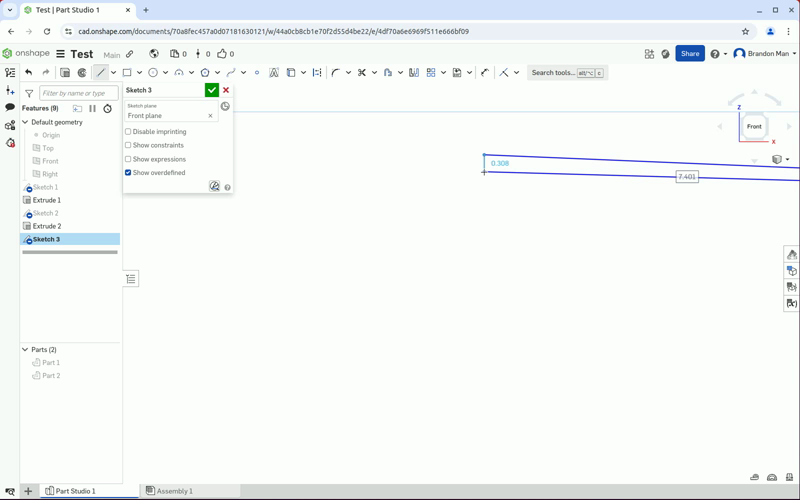
scroll(-6)
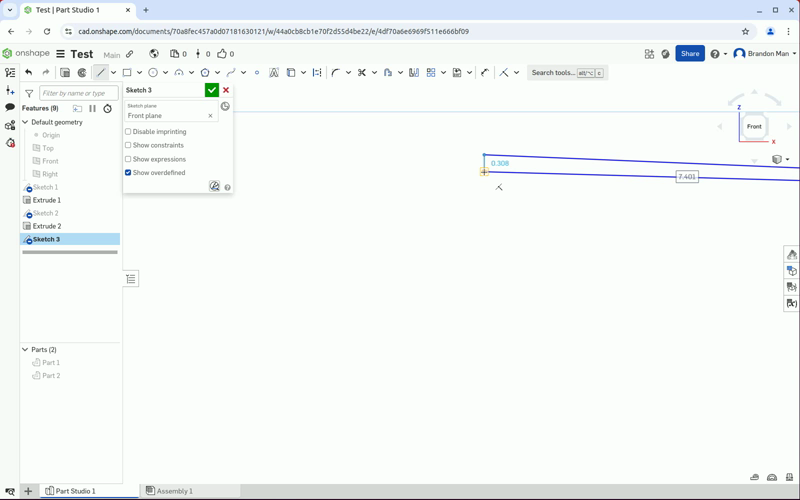
scroll(-6)
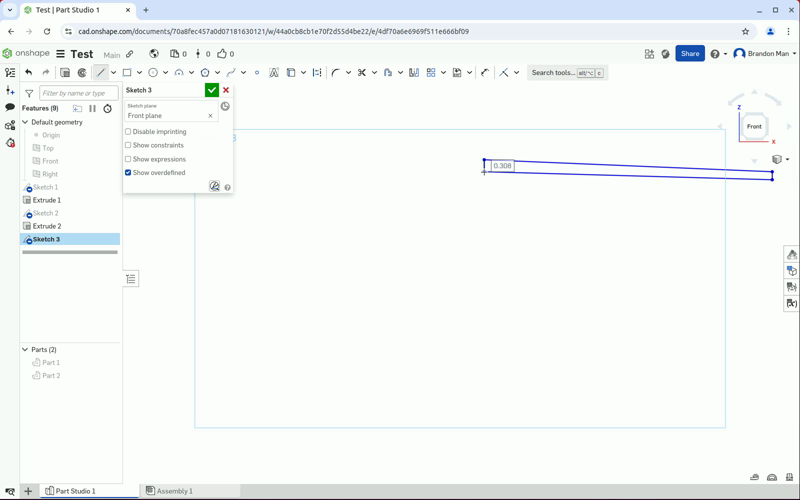
scroll(-6)
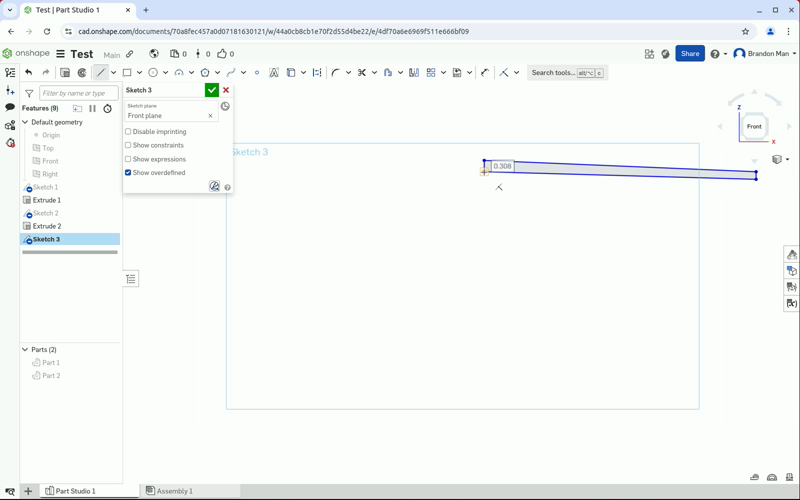
scroll(-6)
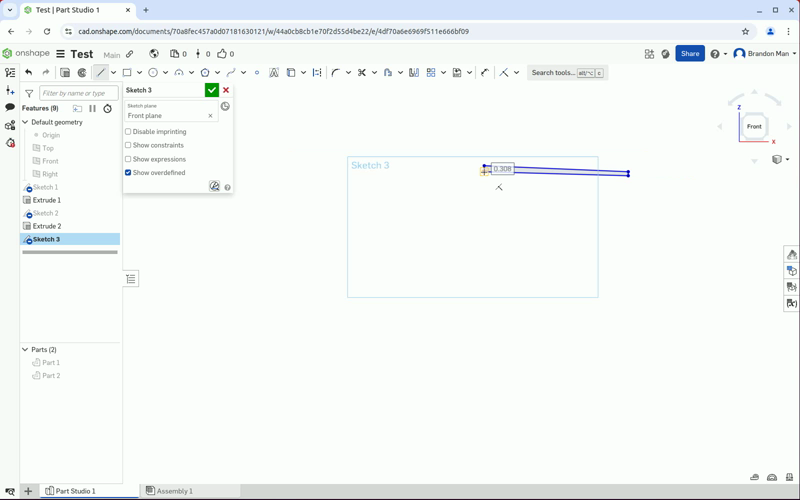
scroll(-6)
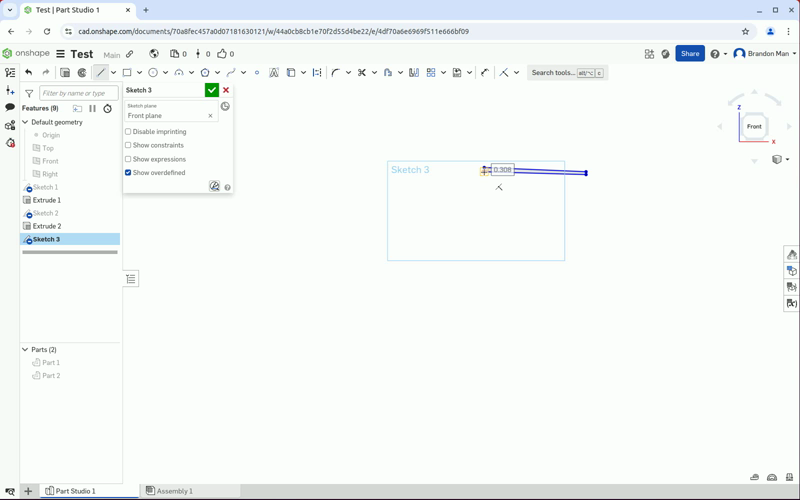
scroll(-6)
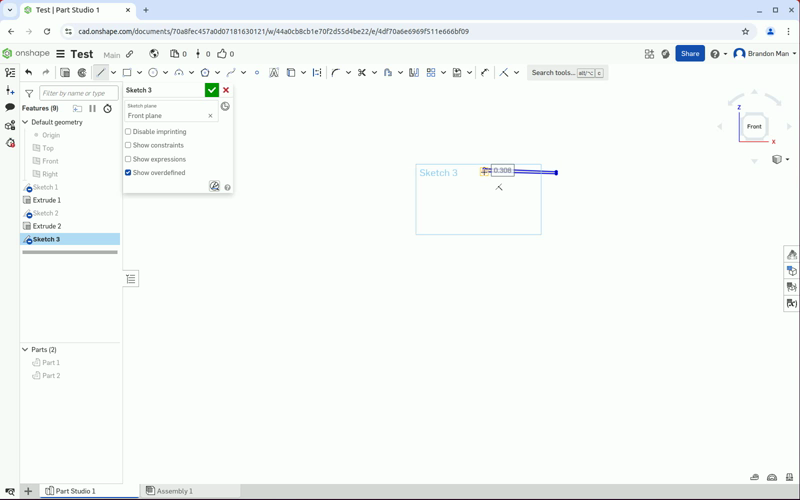
scroll(-6)
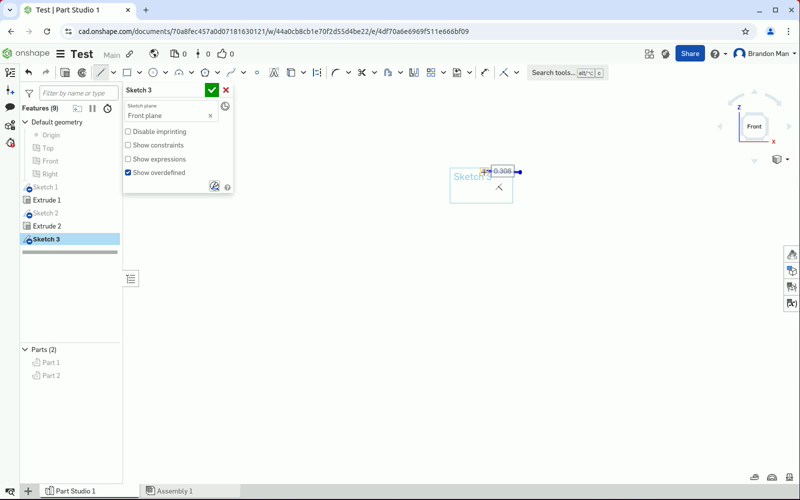
key(esc)
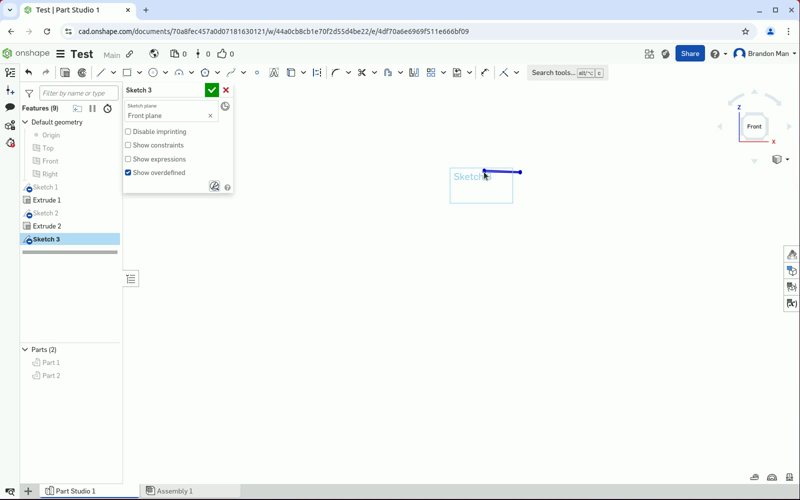
mouse_move(485, 170)
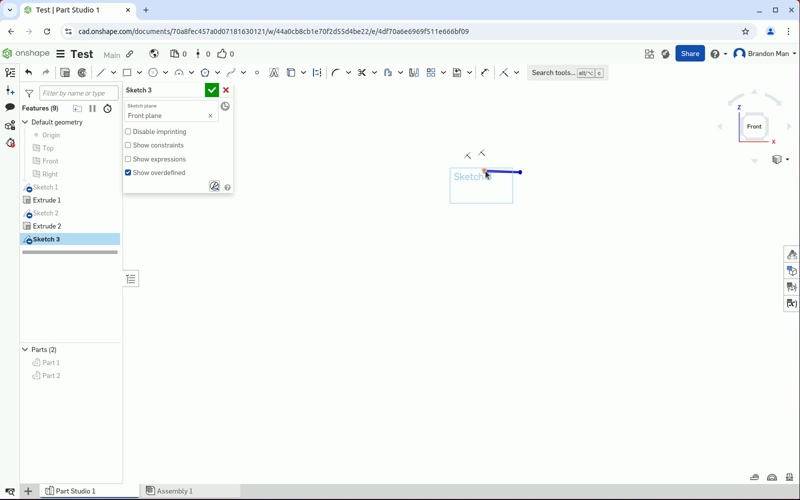
scroll(6)
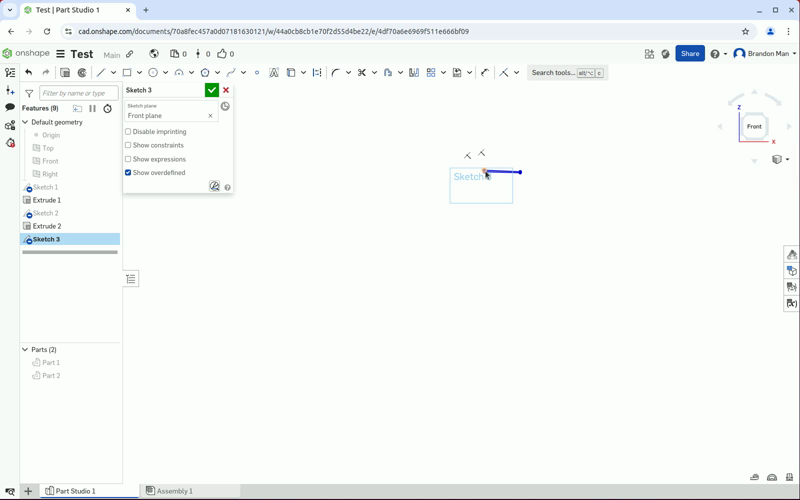
scroll(6)
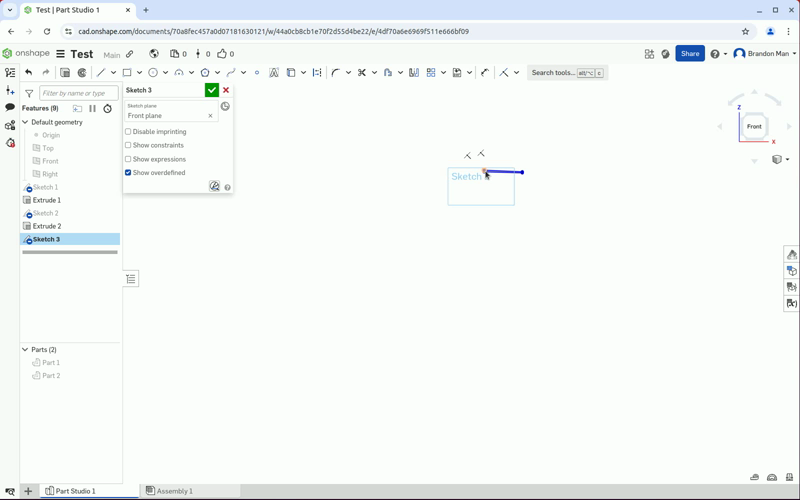
scroll(6)
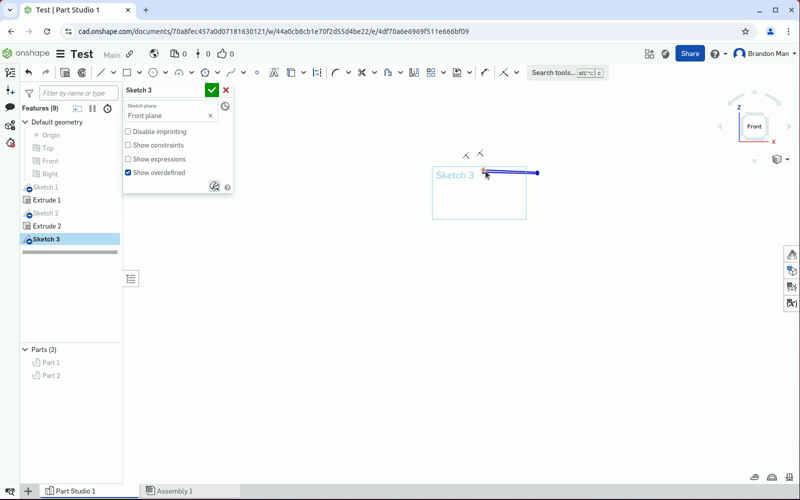
scroll(6)
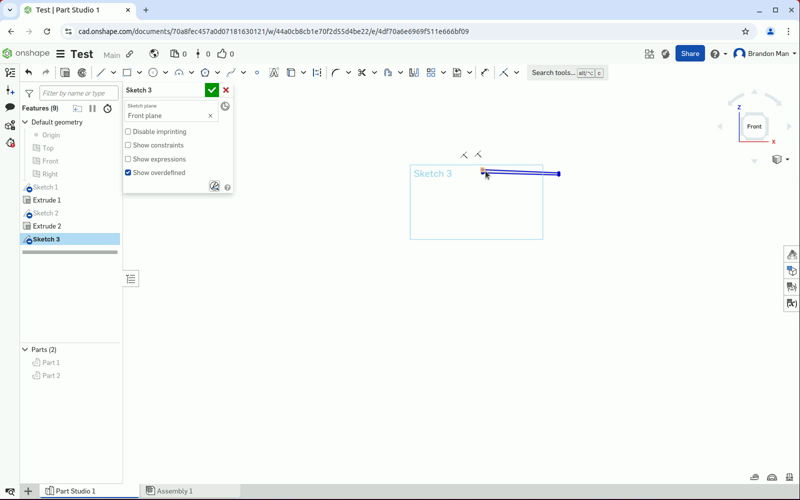
scroll(6)
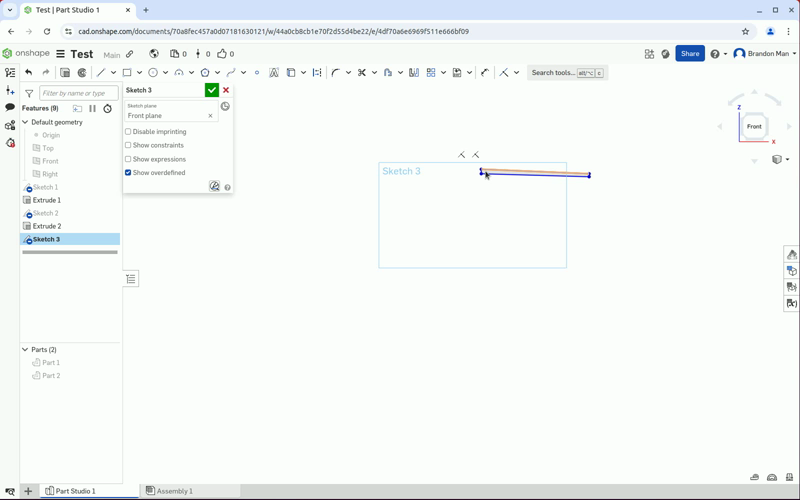
scroll(6)
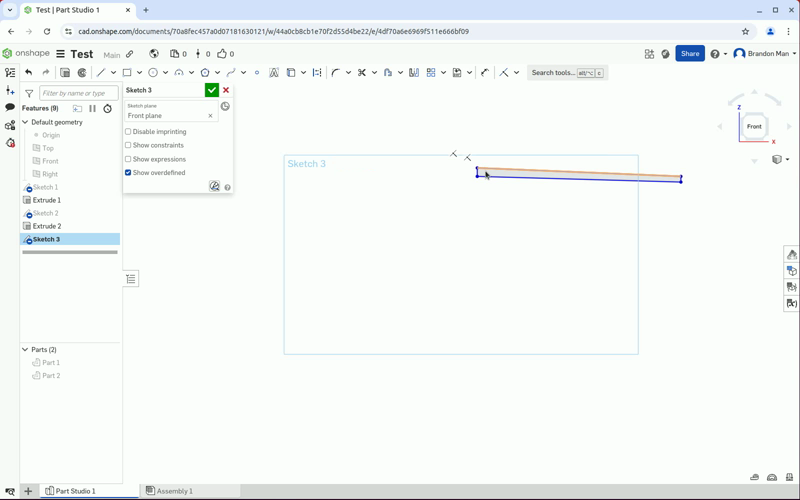
scroll(6)
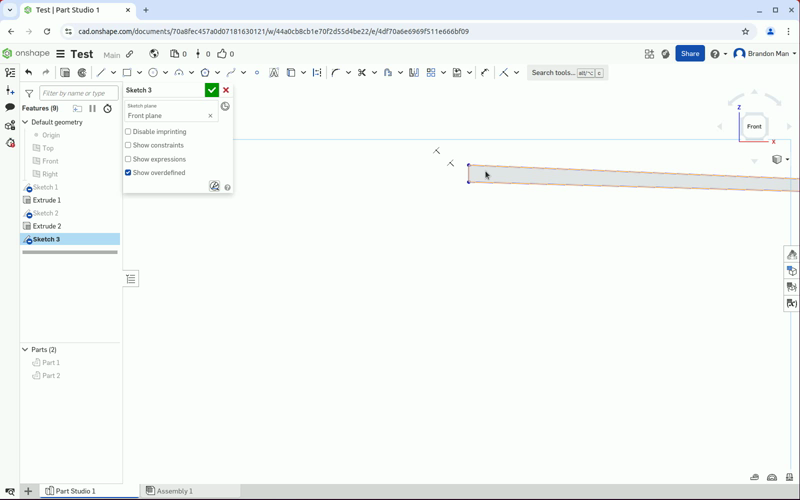
click(485, 170)
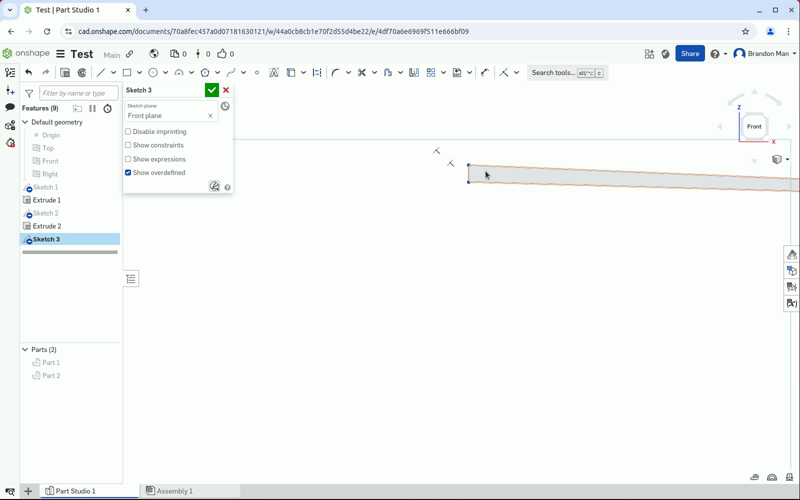
scroll(-6)
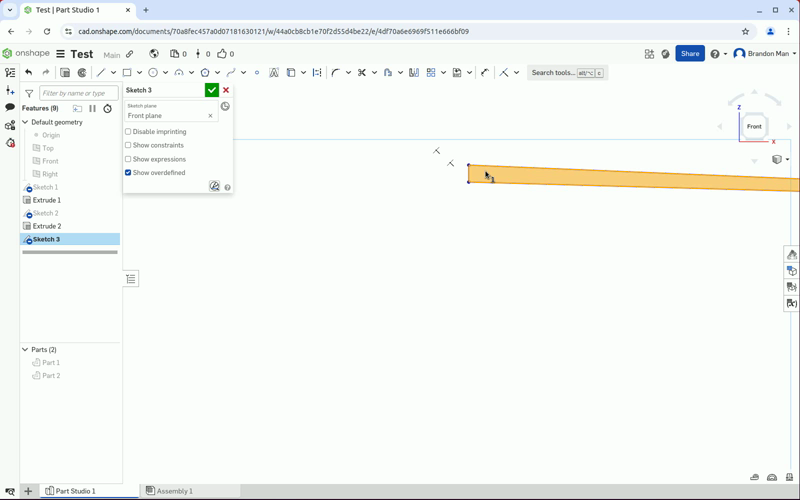
scroll(-6)
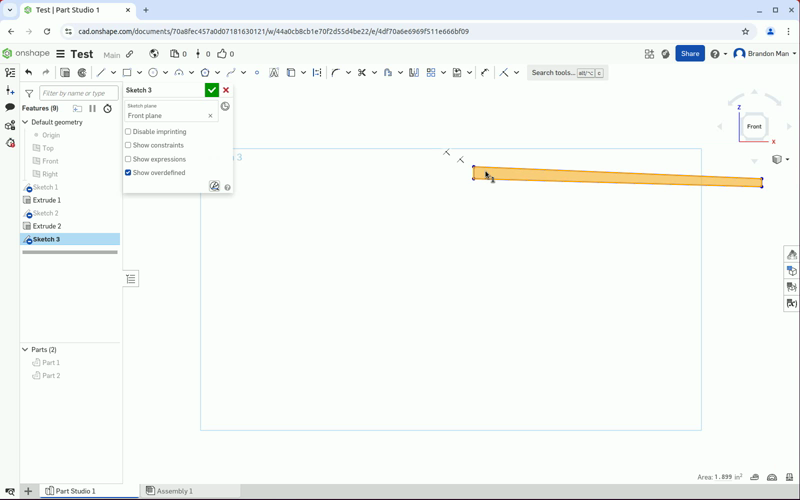
scroll(-6)
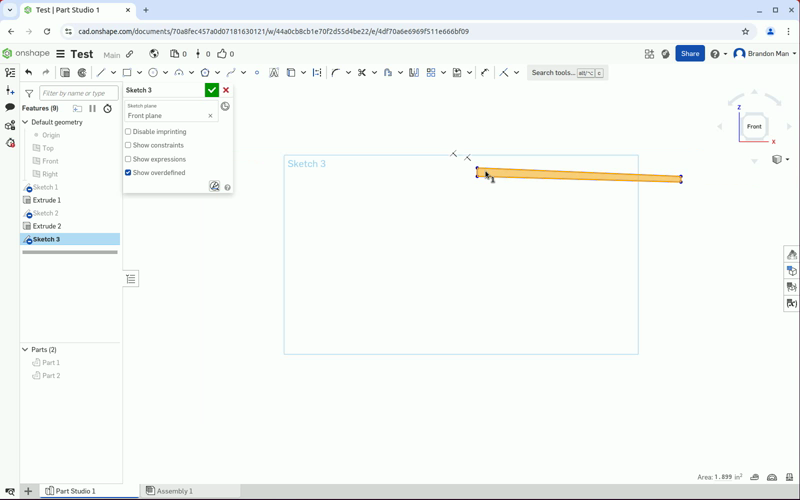
scroll(-6)
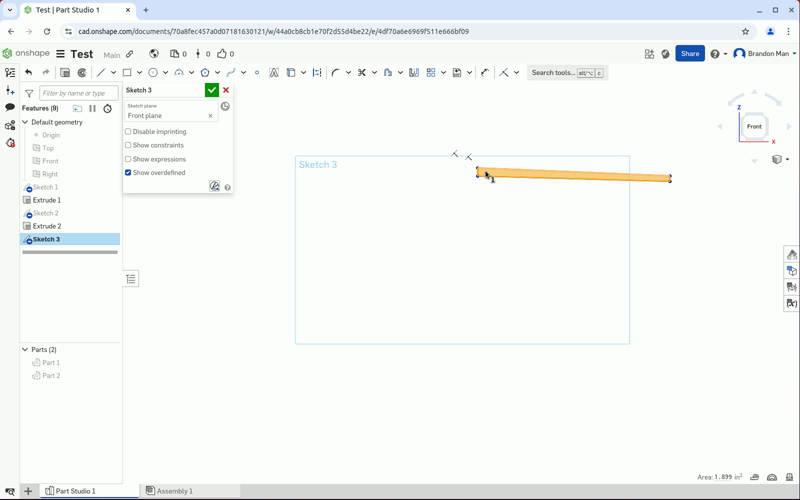
scroll(-6)
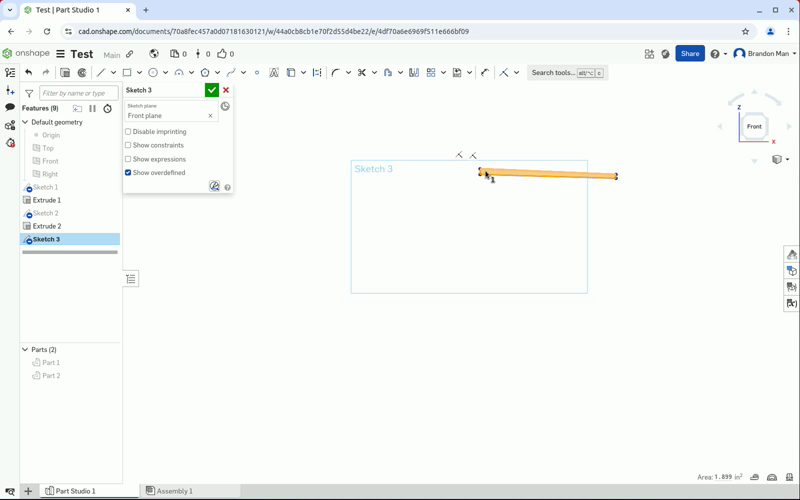
scroll(-6)
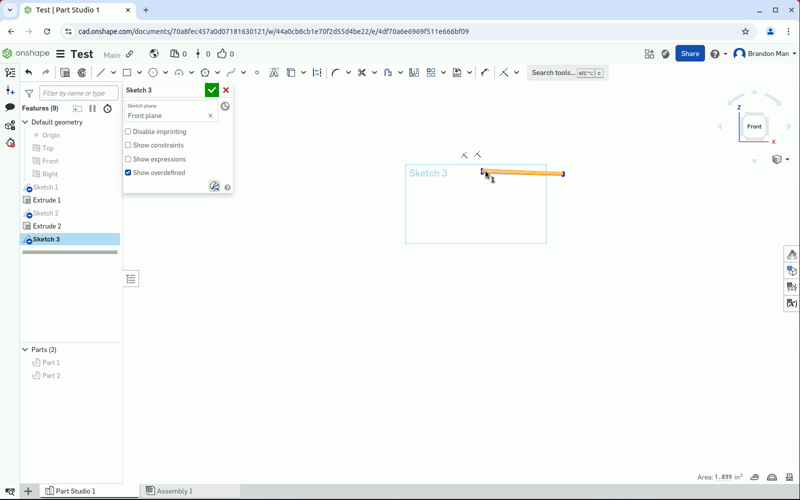
scroll(-6)
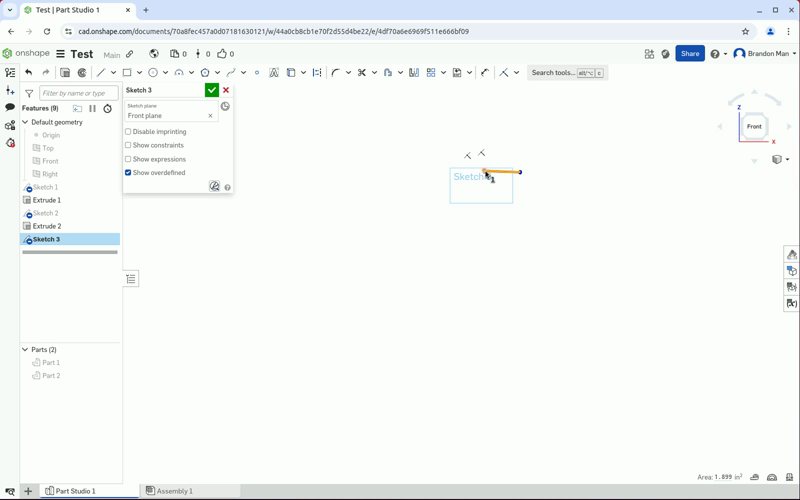
mouse_move(73, 352)
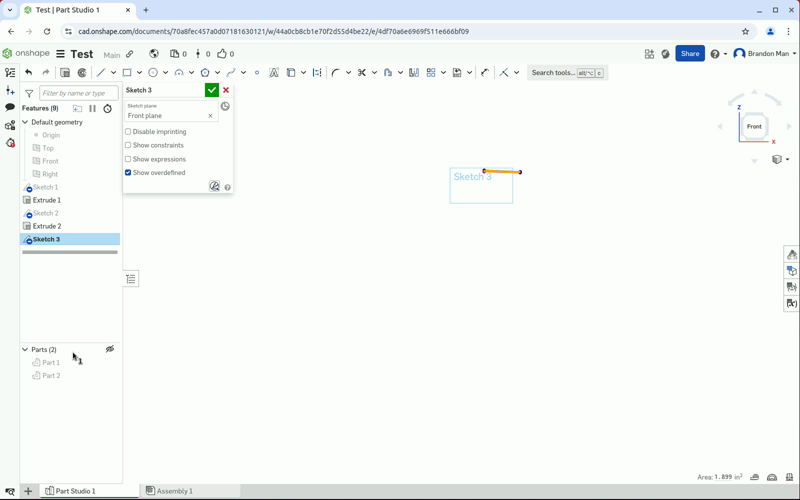
key(shift+y)
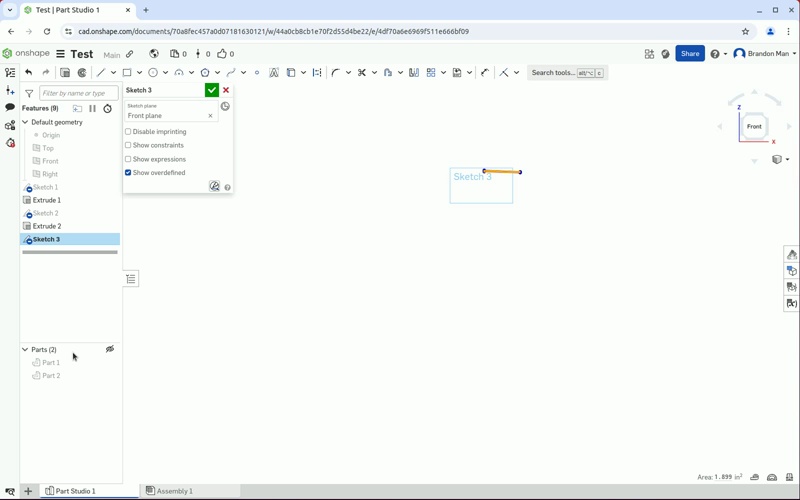
key(shift+e)
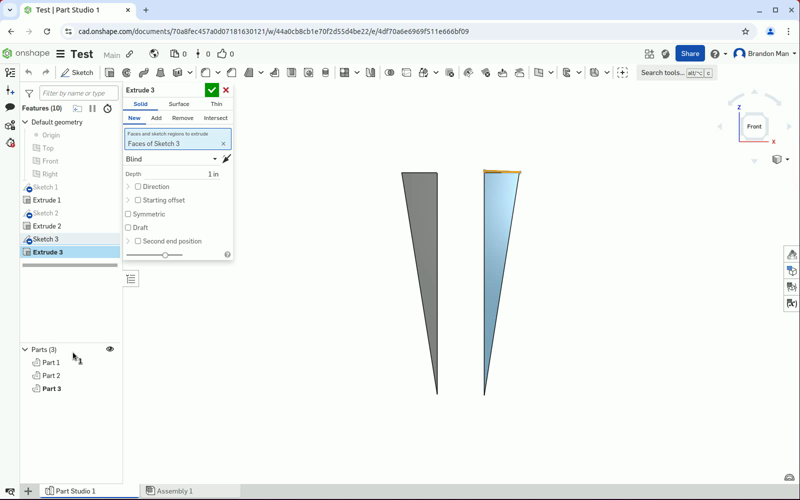
mouse_move(143, 106)
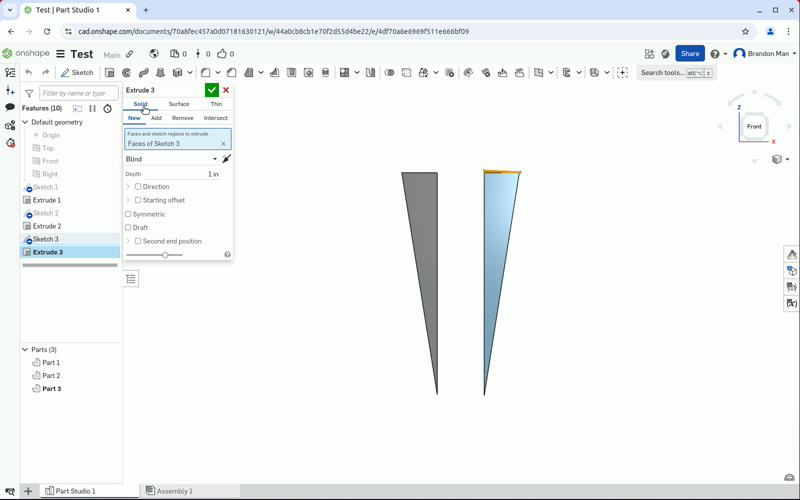
click(143, 106)
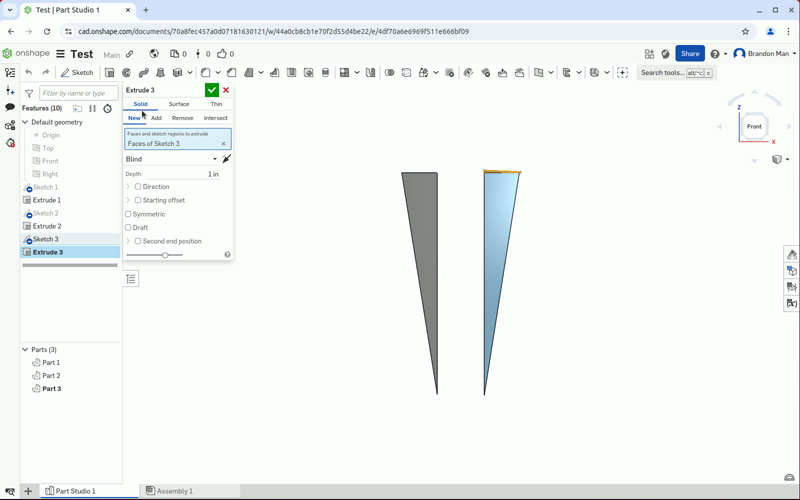
mouse_move(137, 120)
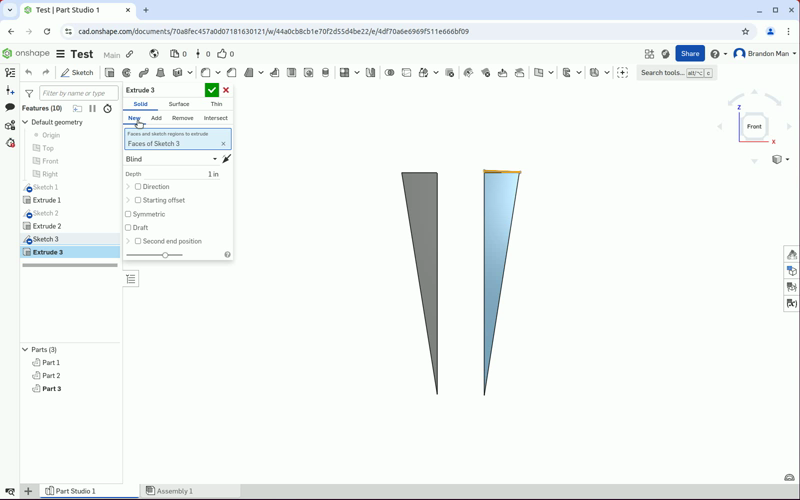
click(137, 120)
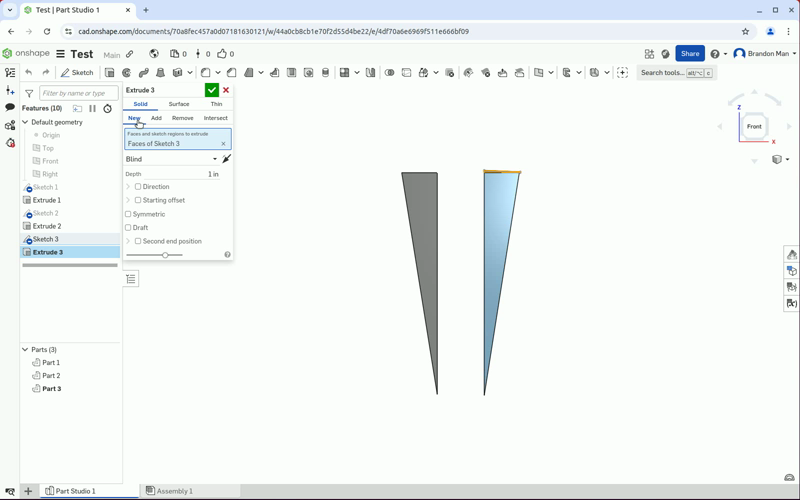
key(tab, 4)
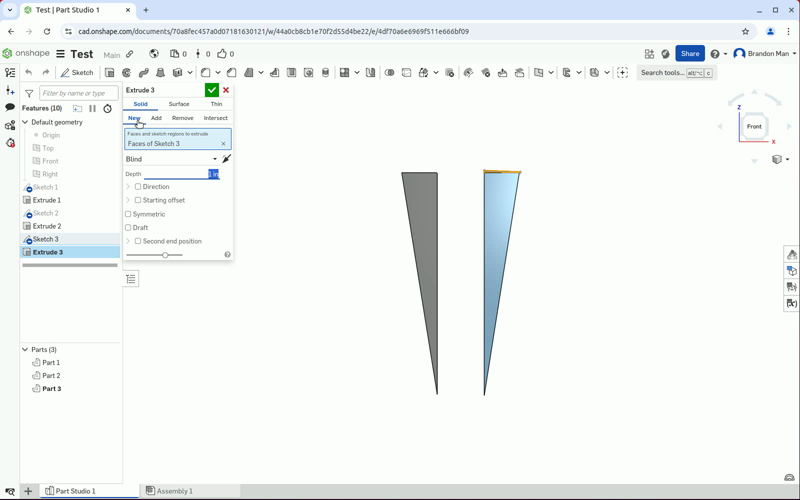
text(-9.628)
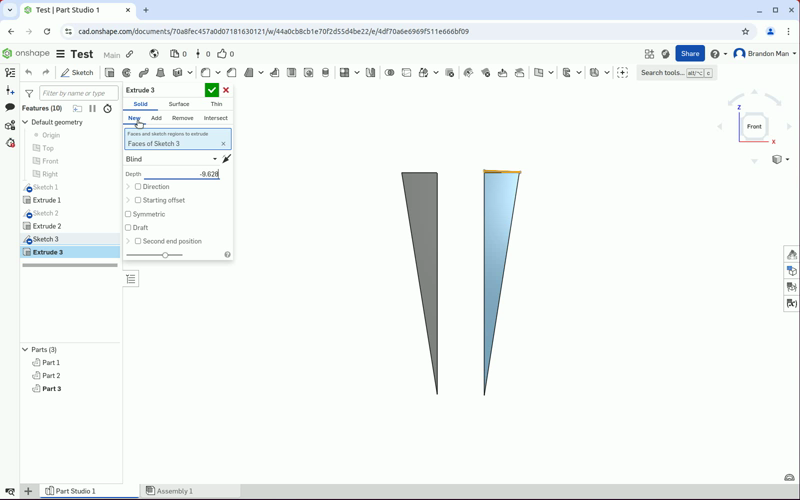
key(enter)
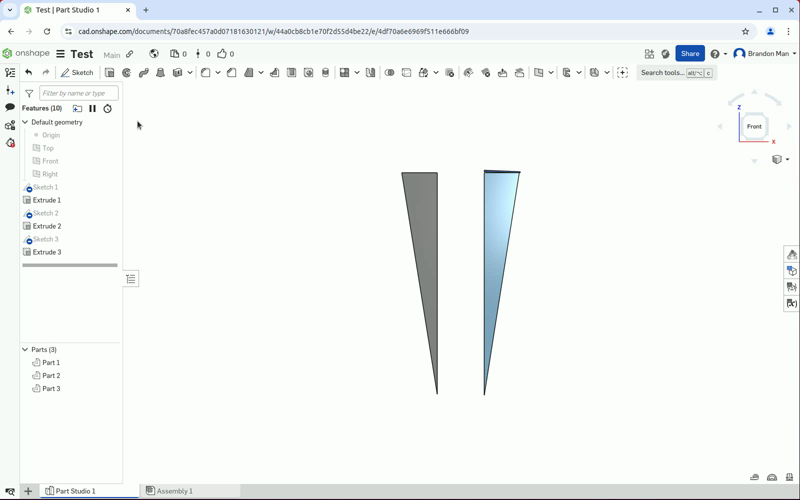
key(shift+h)
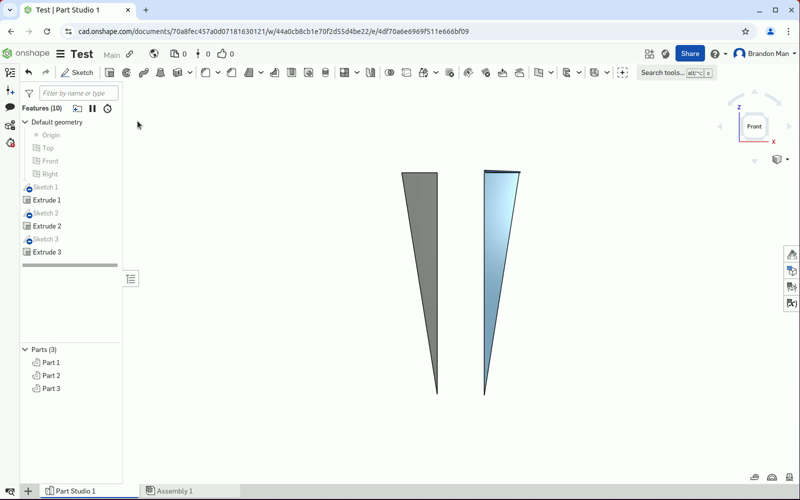
key(shift+h)
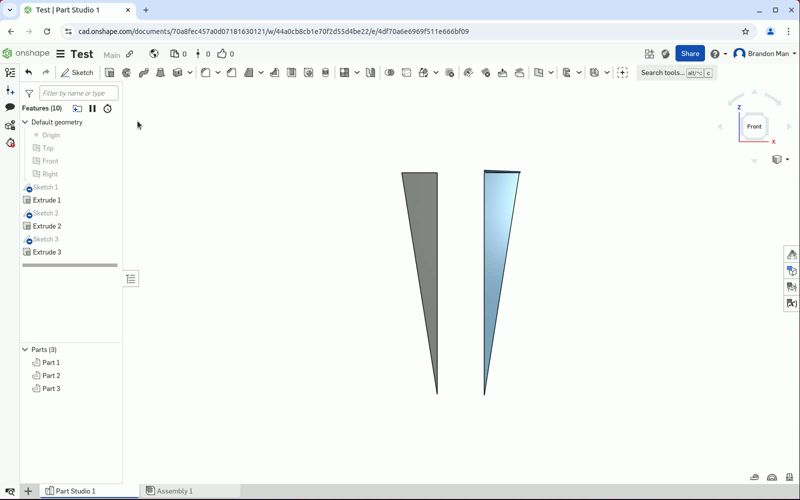
mouse_move(73, 189)
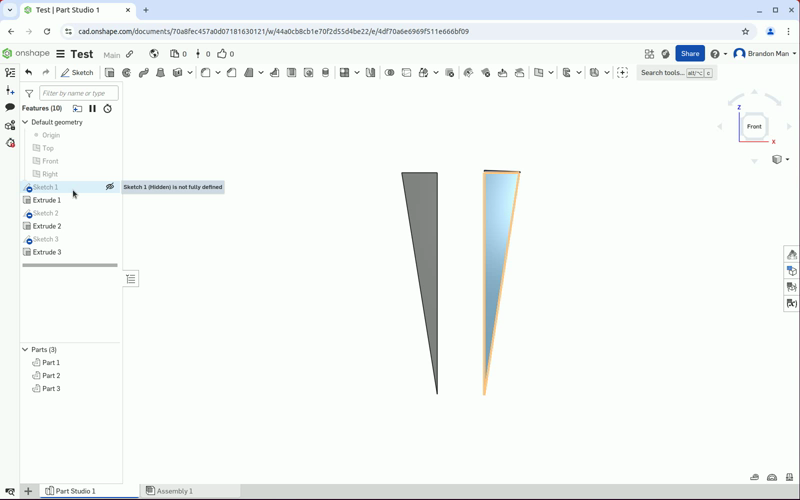
click(73, 189)
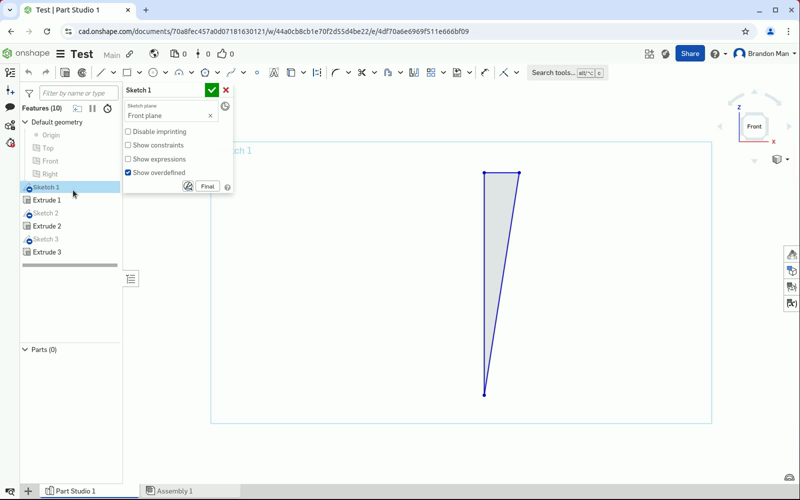
mouse_move(229, 92)
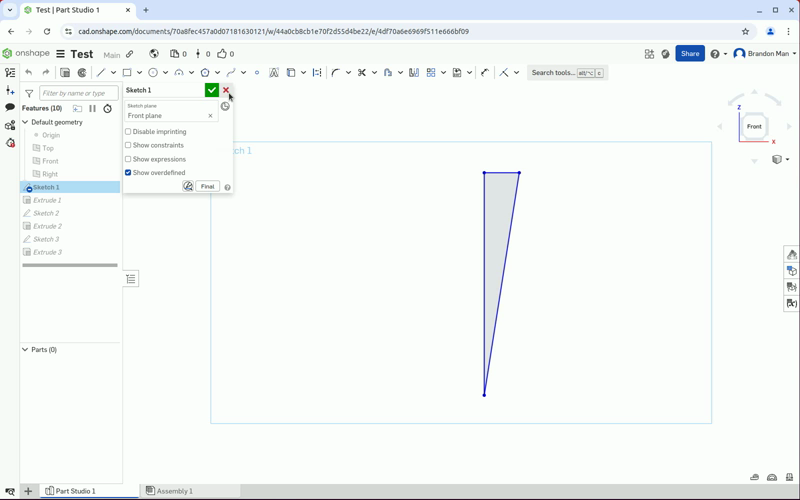
click(229, 92)
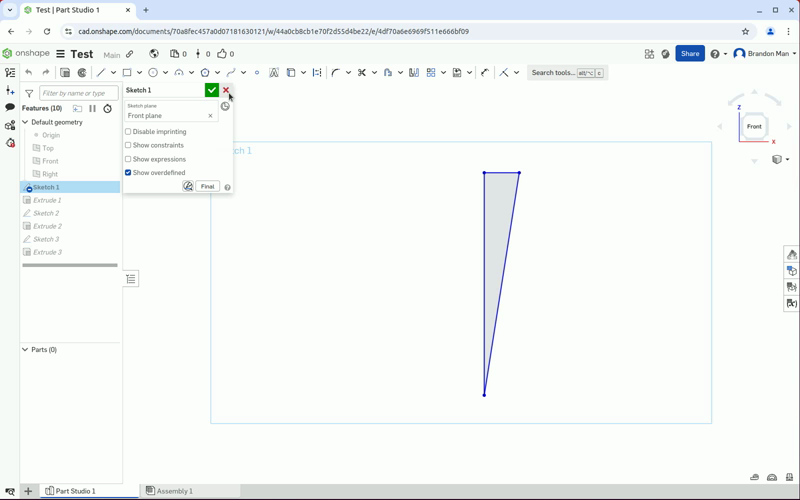
key(shift+s)
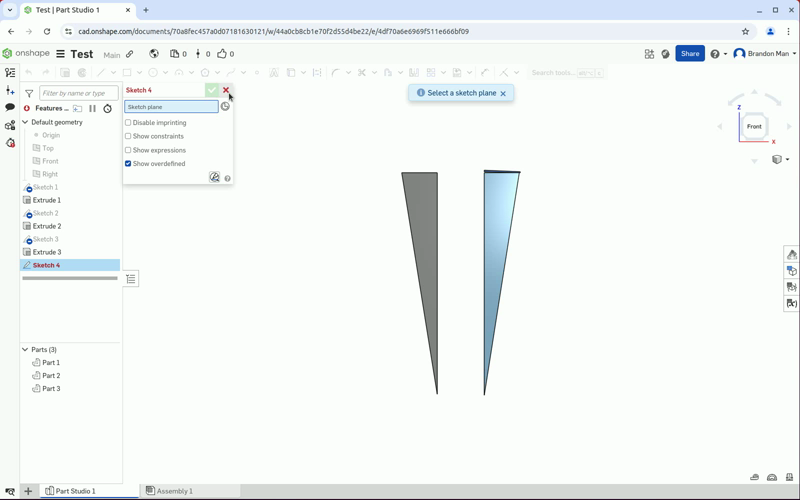
mouse_move(73, 163)
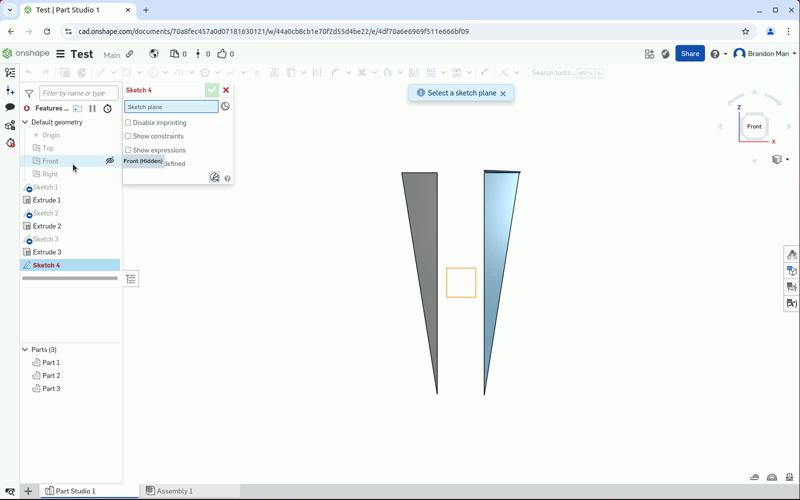
click(73, 163)
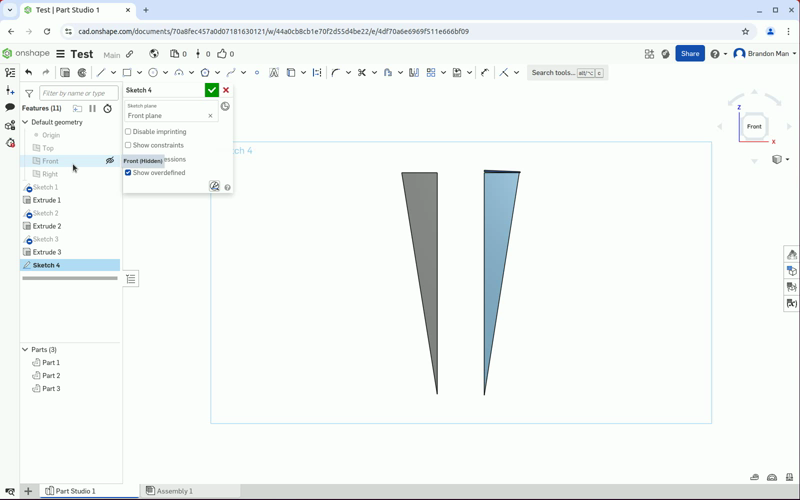
mouse_move(73, 352)
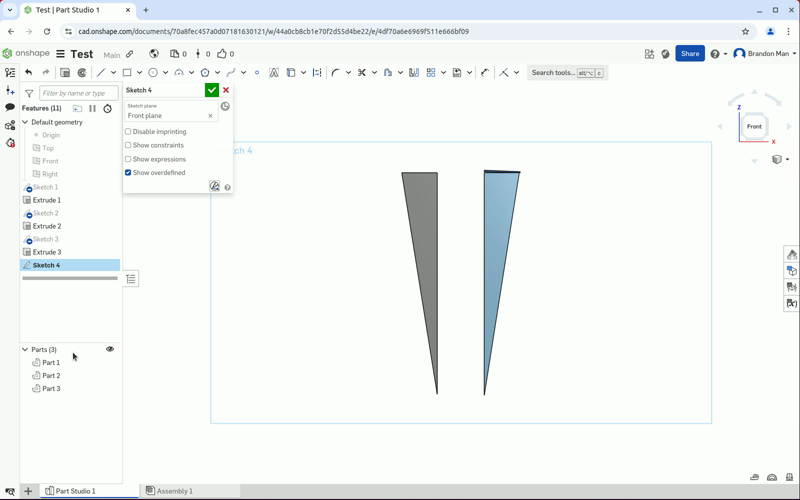
key(y)
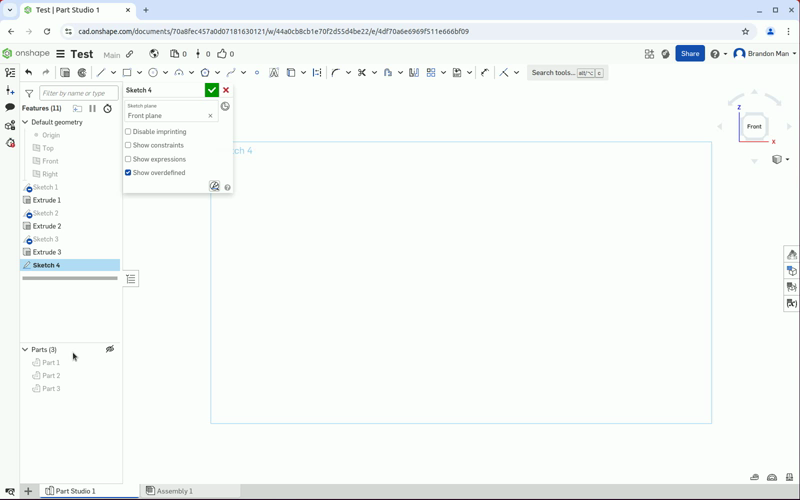
key(l)
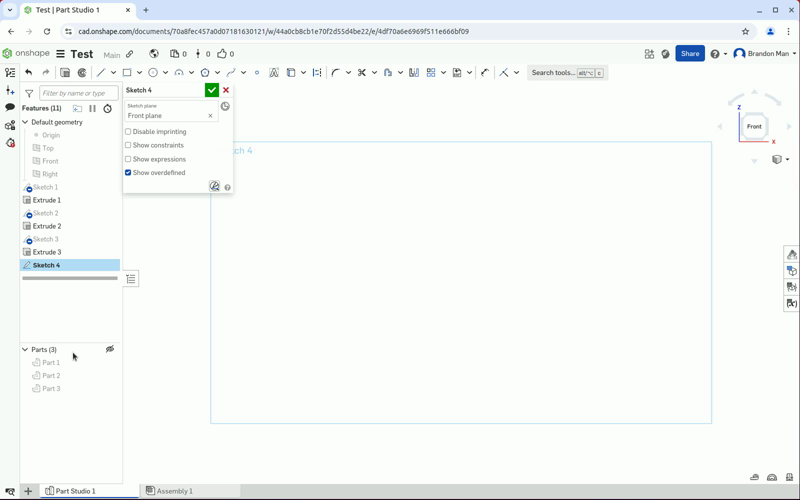
key_down(shift)
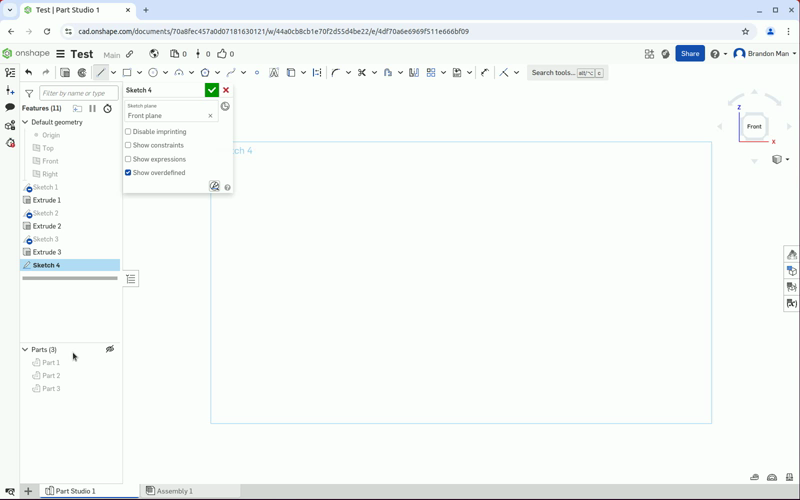
mouse_move(401, 172)
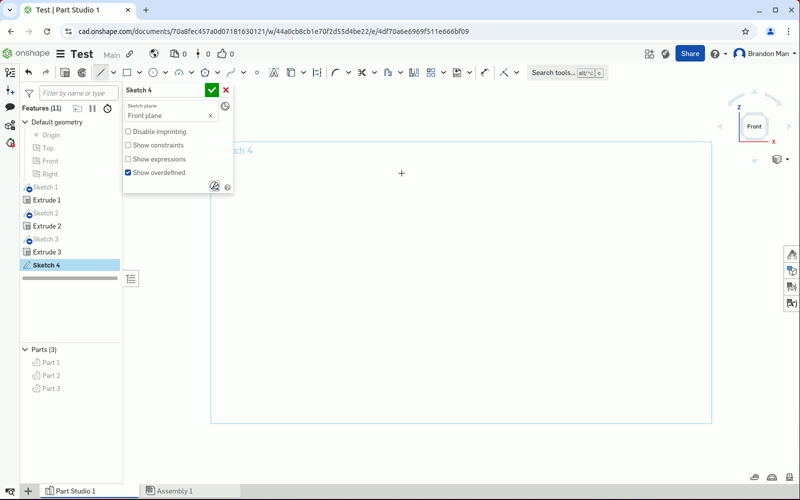
click(401, 172)
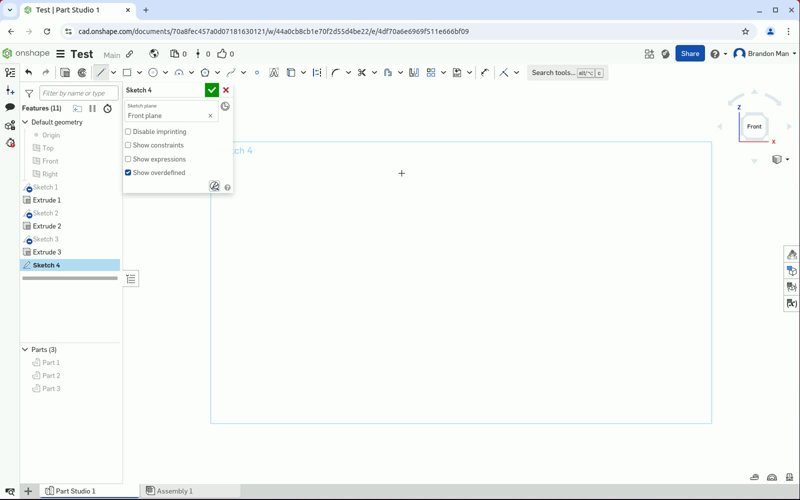
key_up(shift)
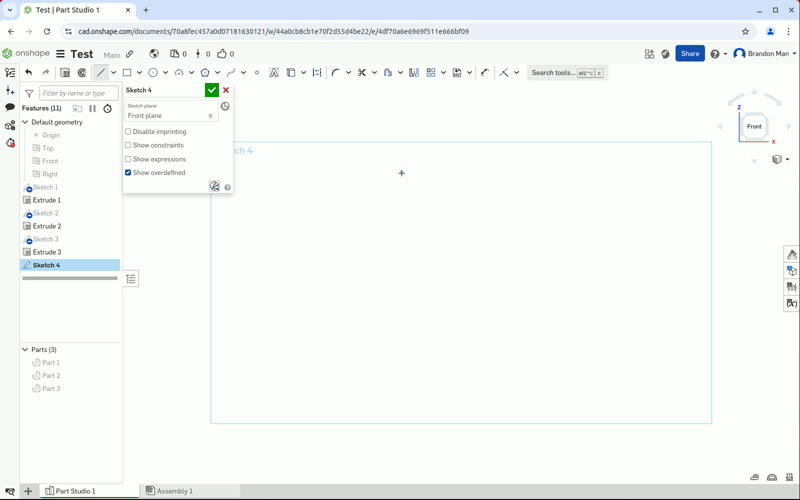
key_down(shift)
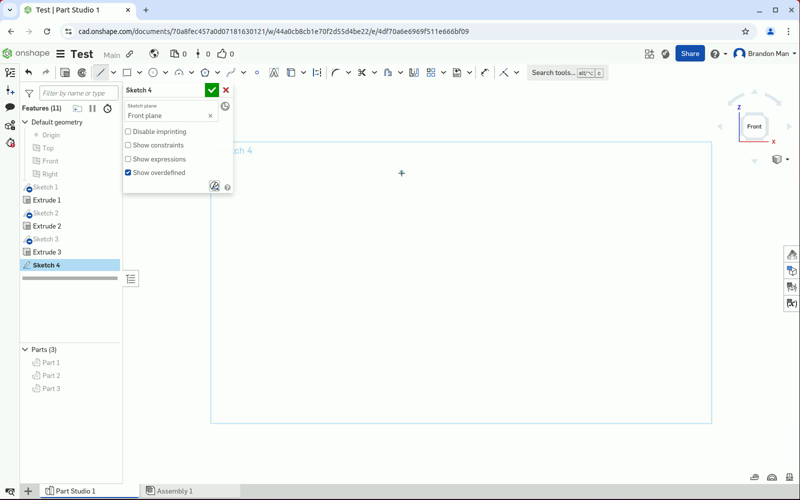
mouse_move(431, 172)
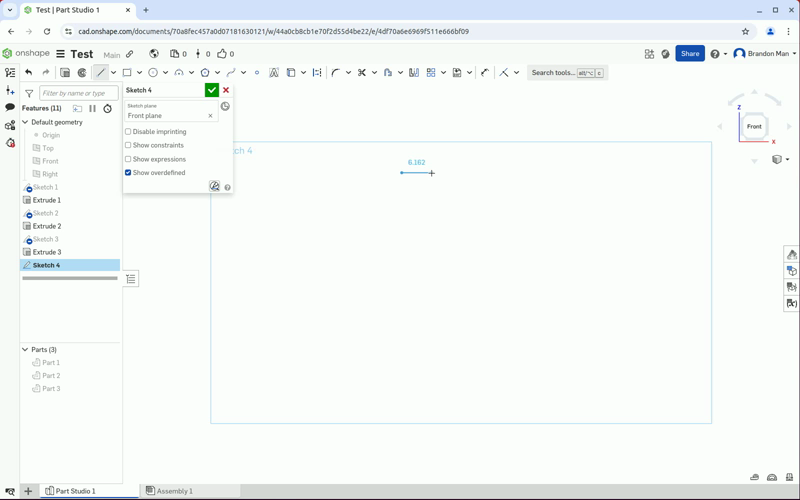
mouse_move(437, 171)
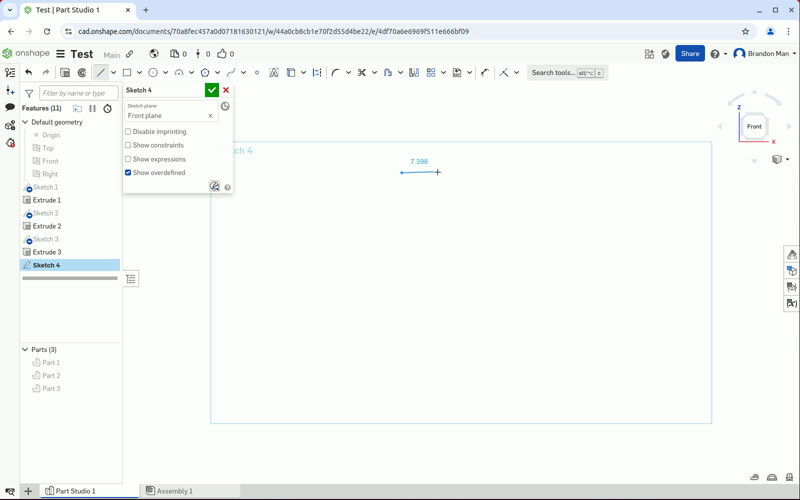
click(437, 171)
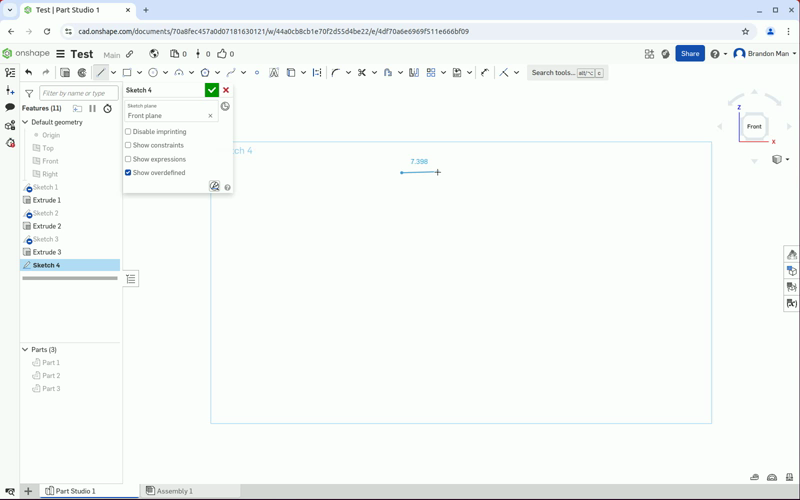
key_up(shift)
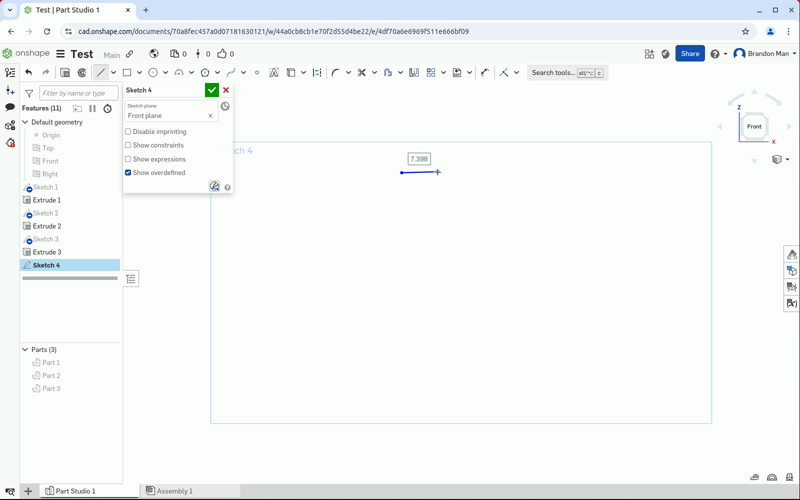
key_down(shift)
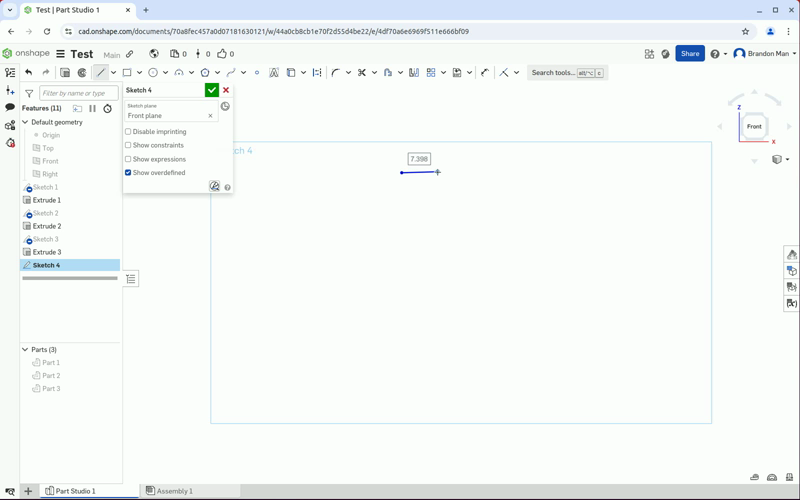
mouse_move(467, 171)
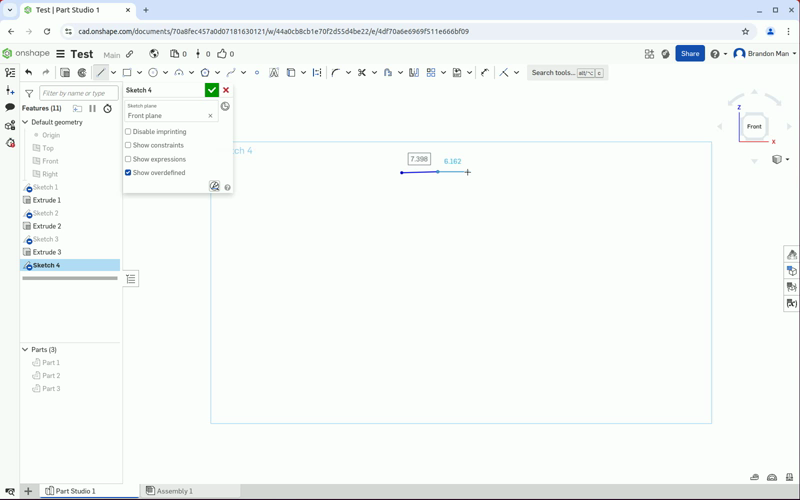
mouse_move(437, 170)
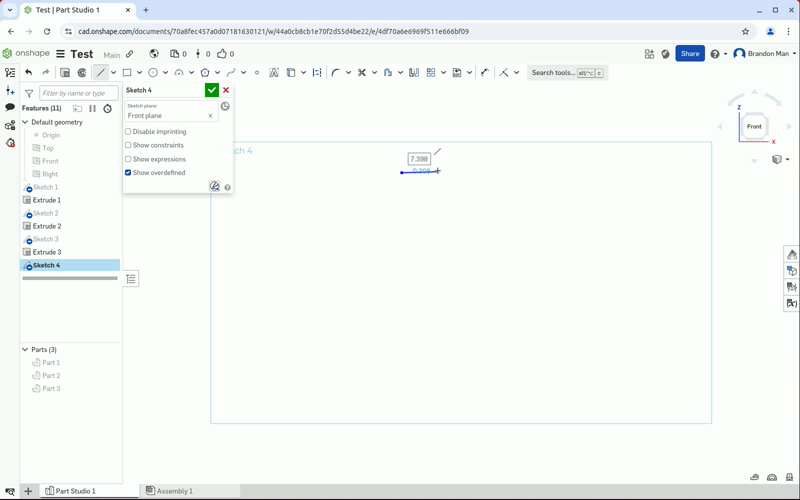
scroll(6)
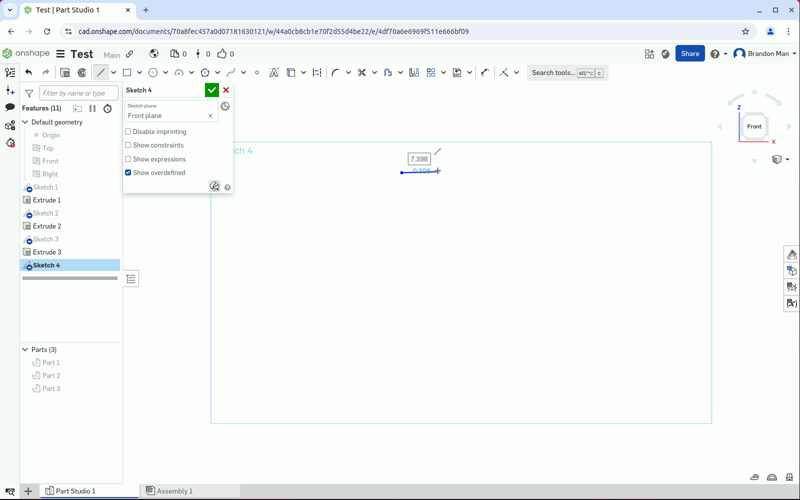
scroll(6)
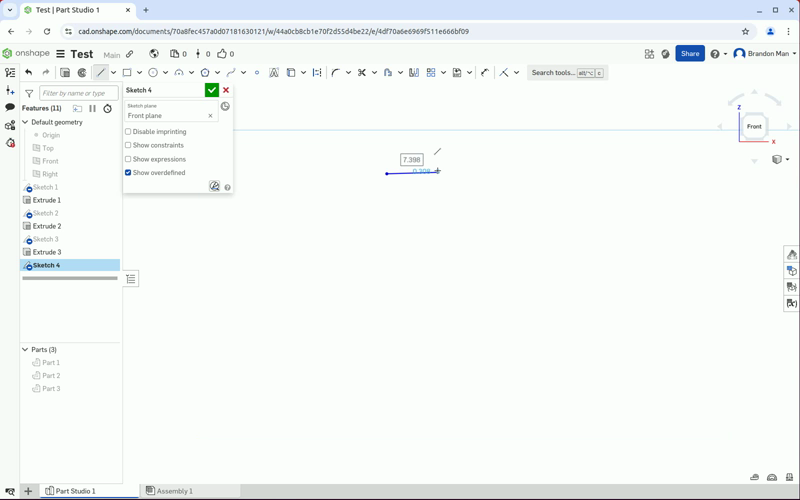
scroll(6)
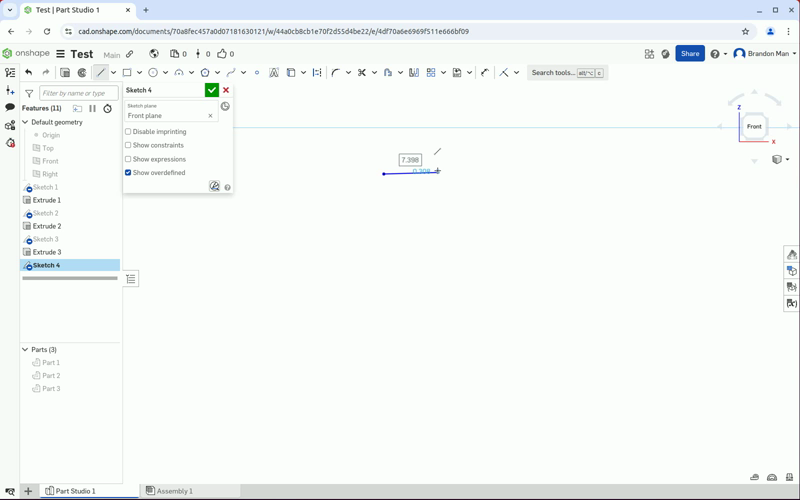
scroll(6)
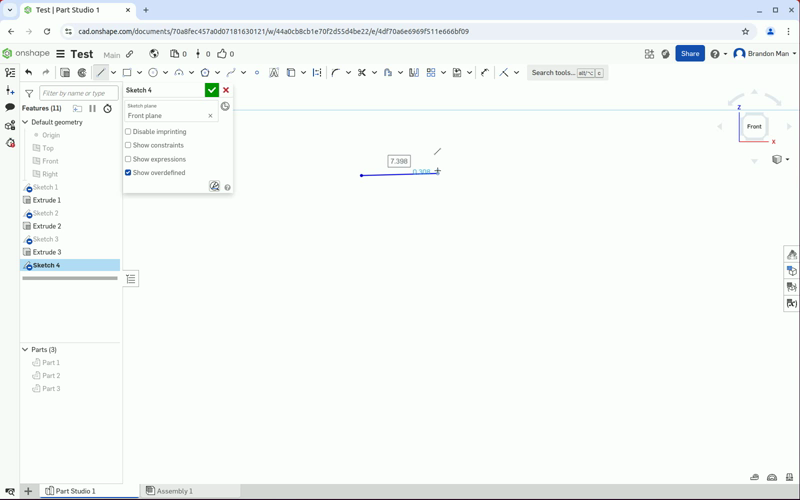
scroll(6)
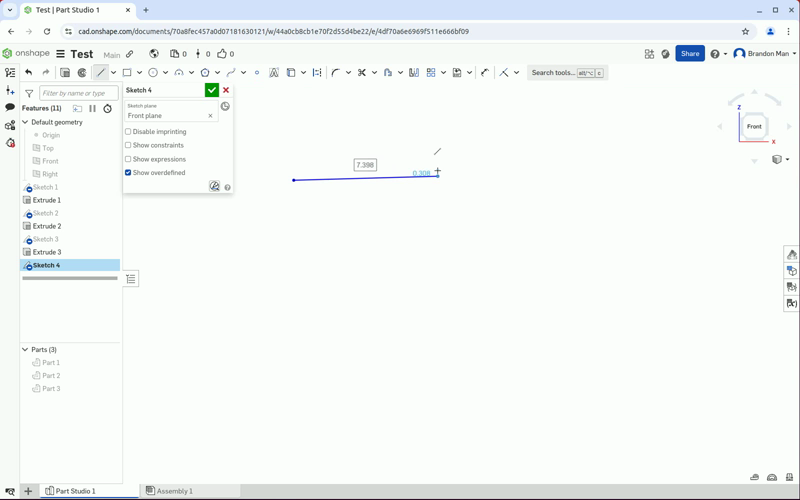
scroll(6)
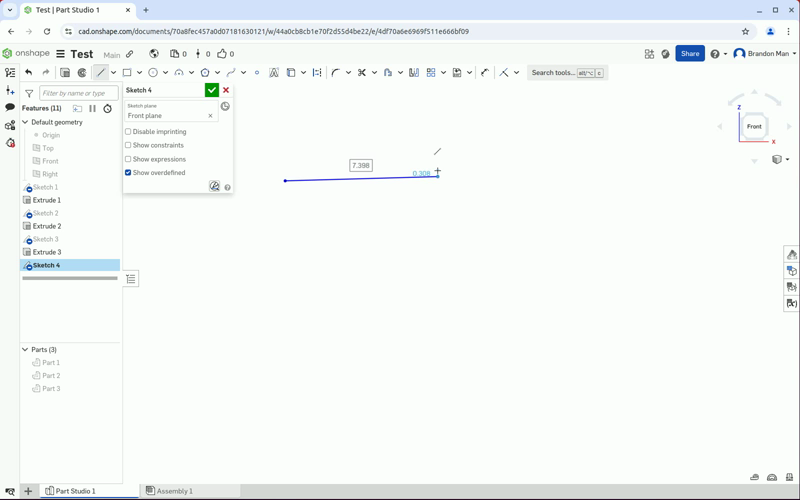
scroll(6)
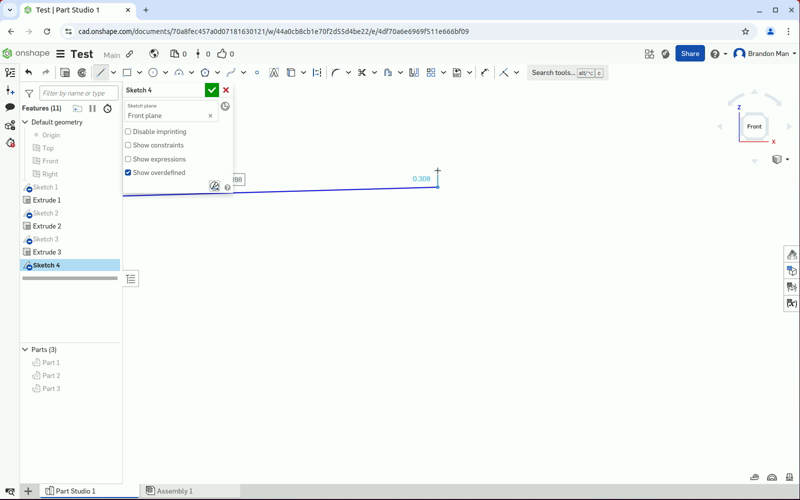
click(437, 170)
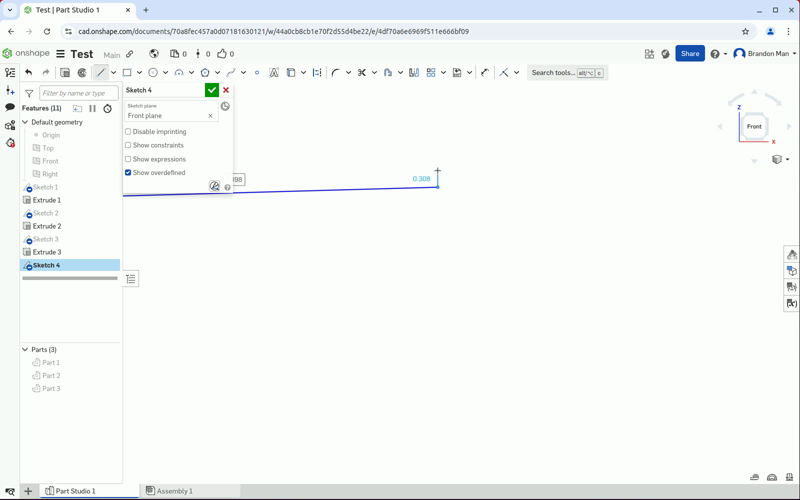
scroll(-6)
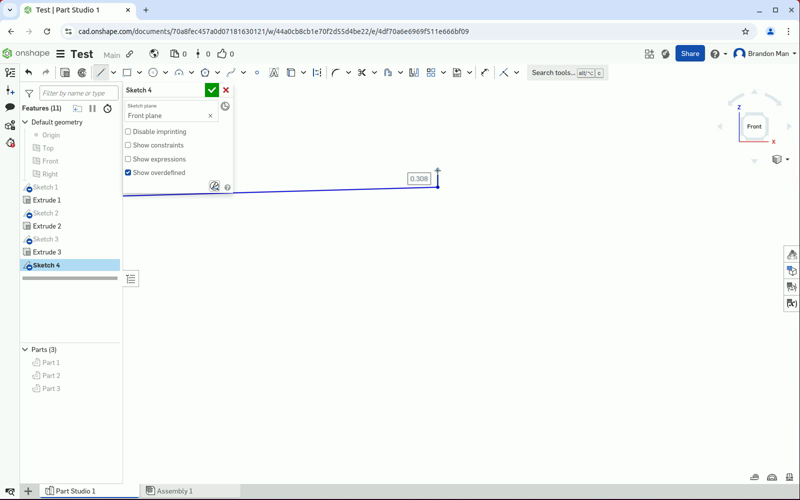
scroll(-6)
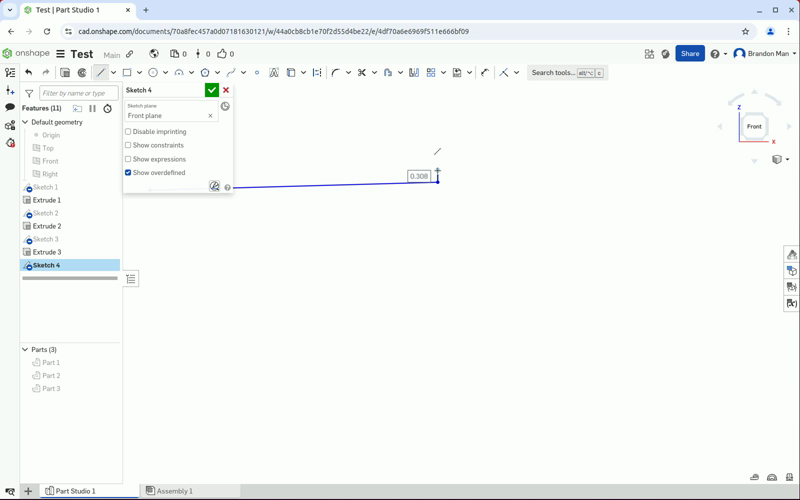
scroll(-6)
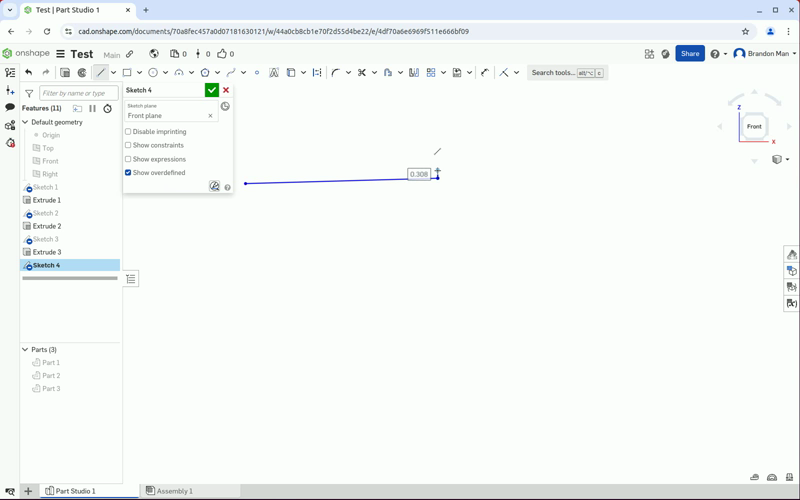
scroll(-6)
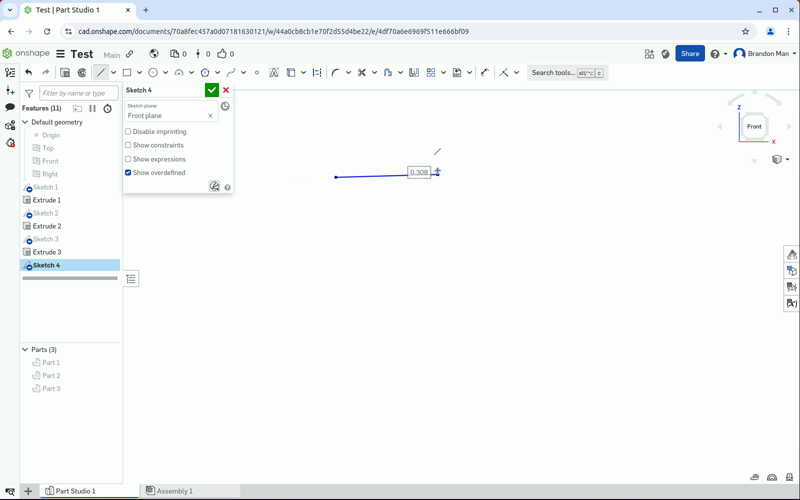
scroll(-6)
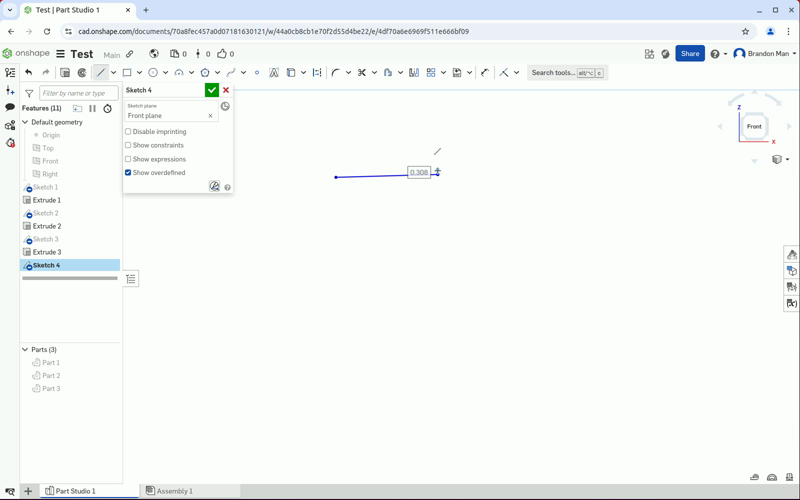
scroll(-6)
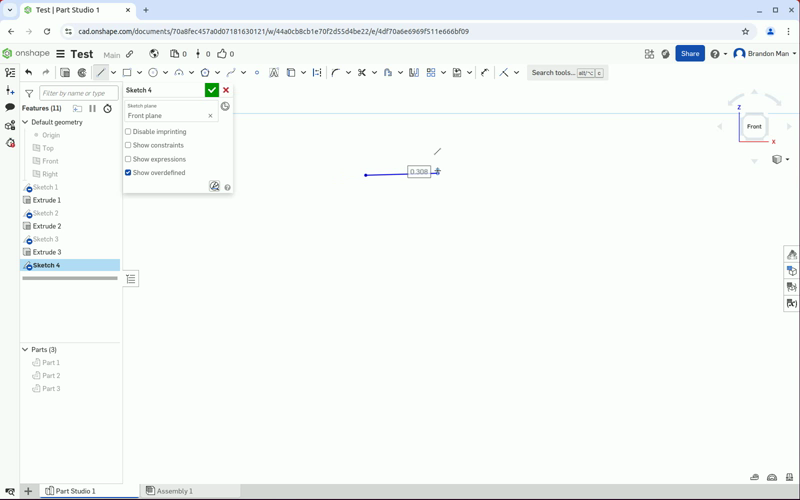
scroll(-6)
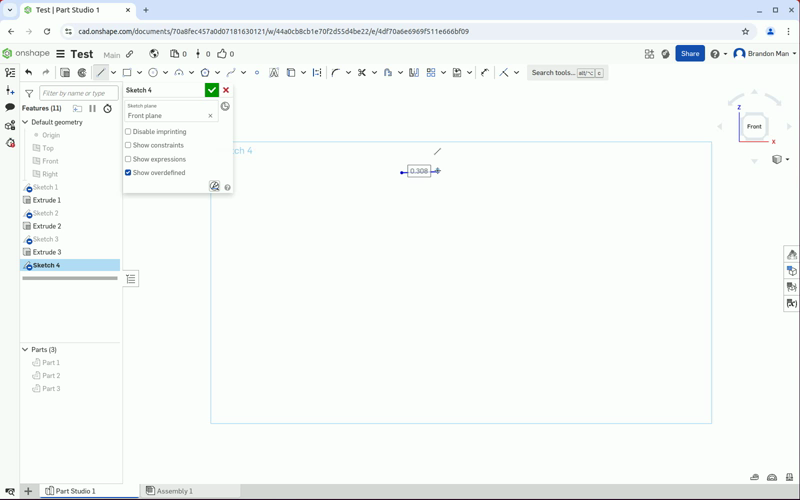
key_up(shift)
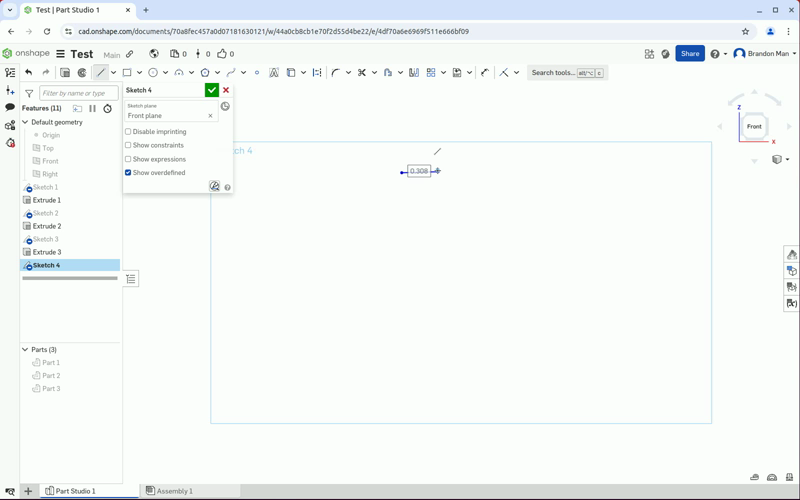
key_down(shift)
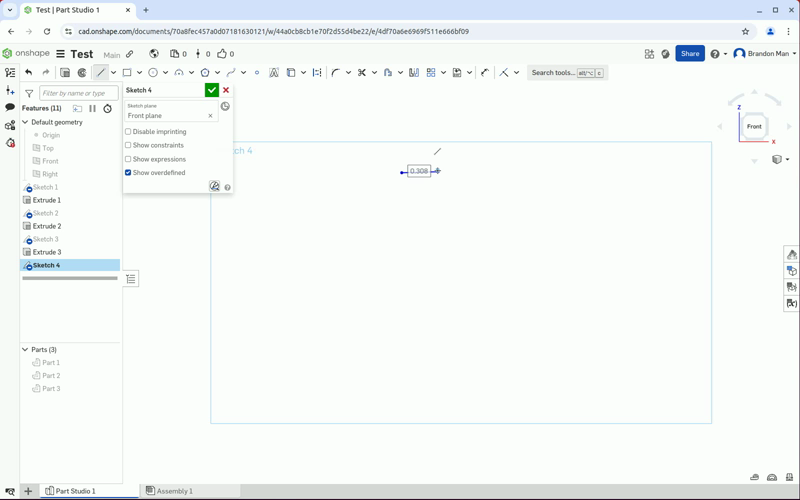
mouse_move(467, 170)
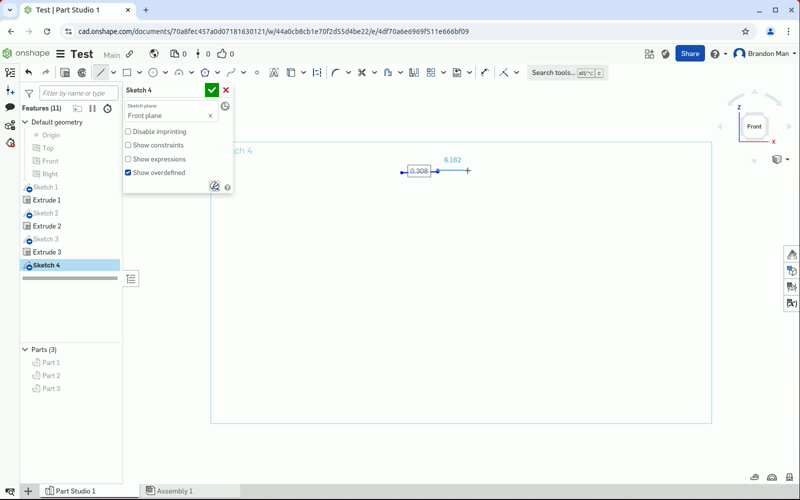
mouse_move(401, 171)
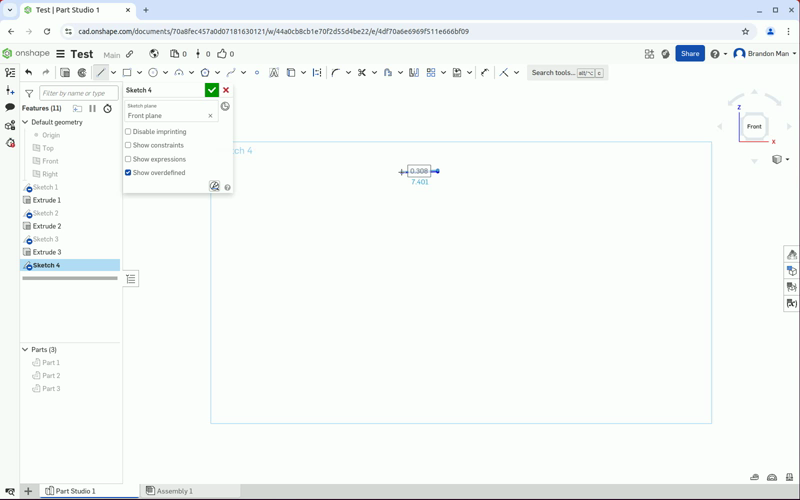
scroll(6)
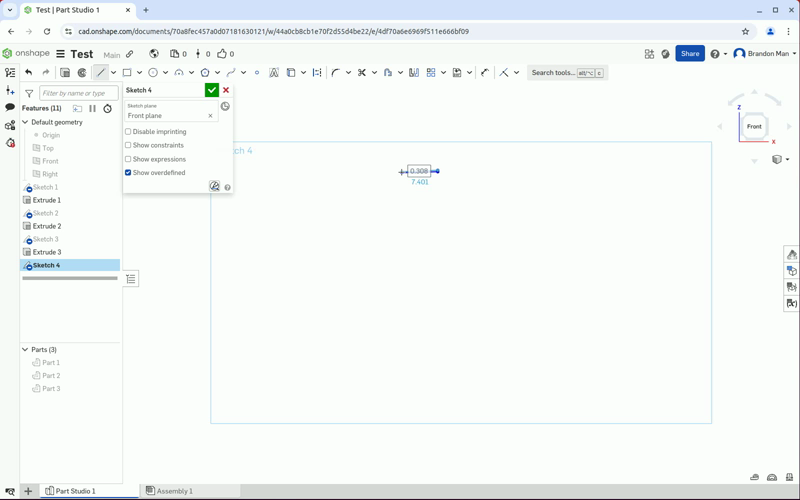
scroll(6)
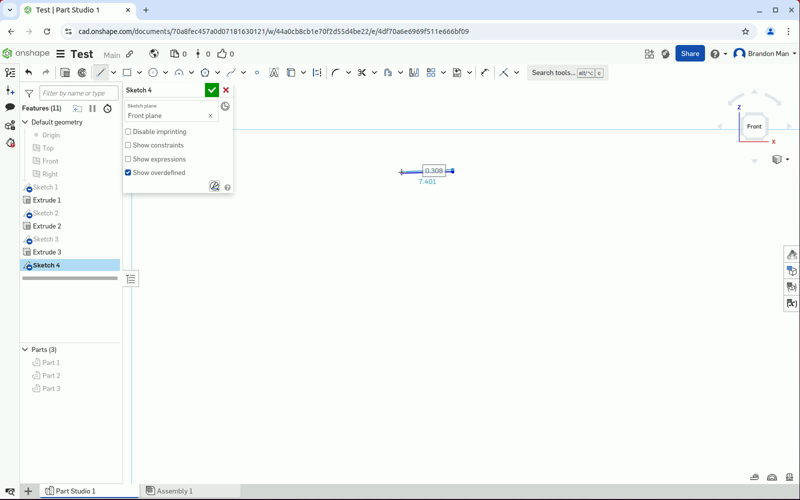
scroll(6)
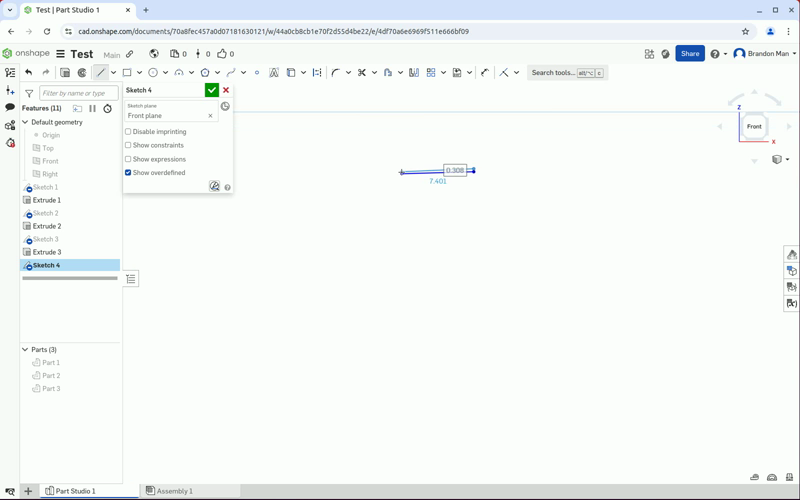
scroll(6)
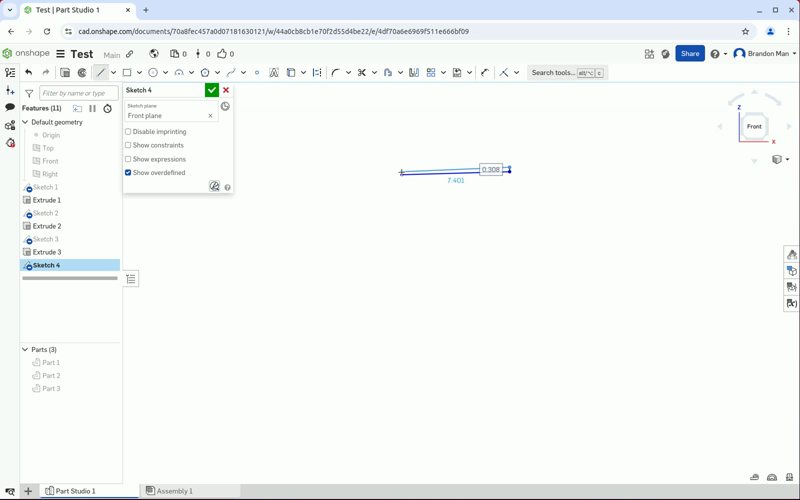
scroll(6)
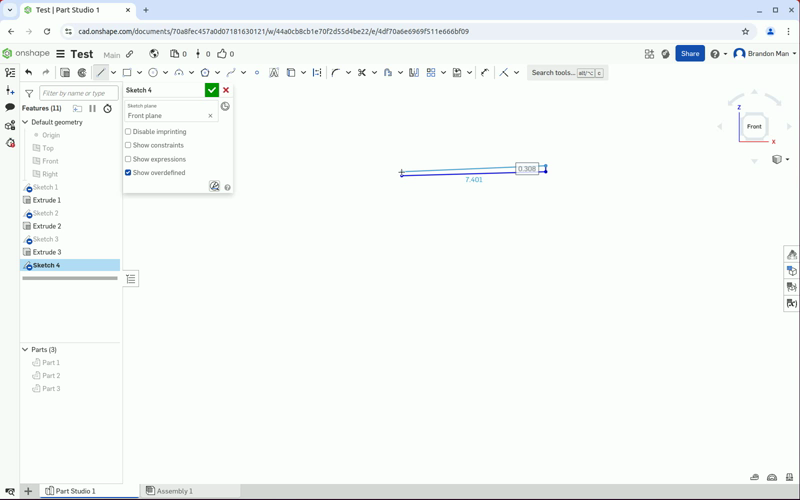
scroll(6)
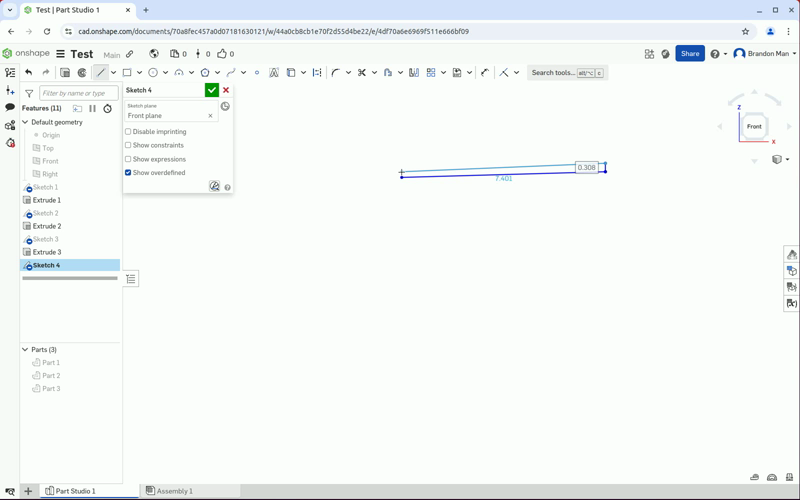
scroll(6)
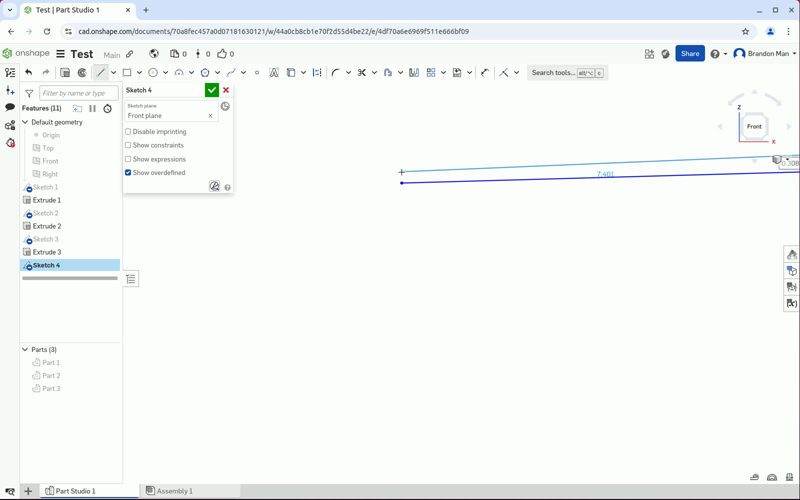
click(401, 171)
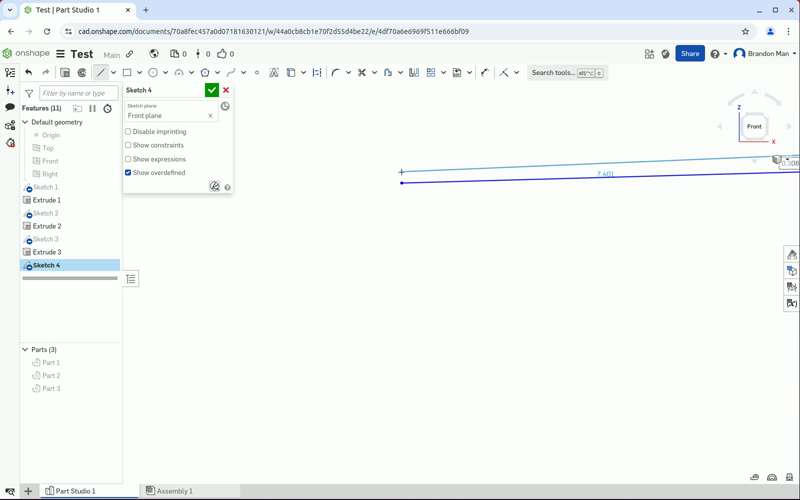
scroll(-6)
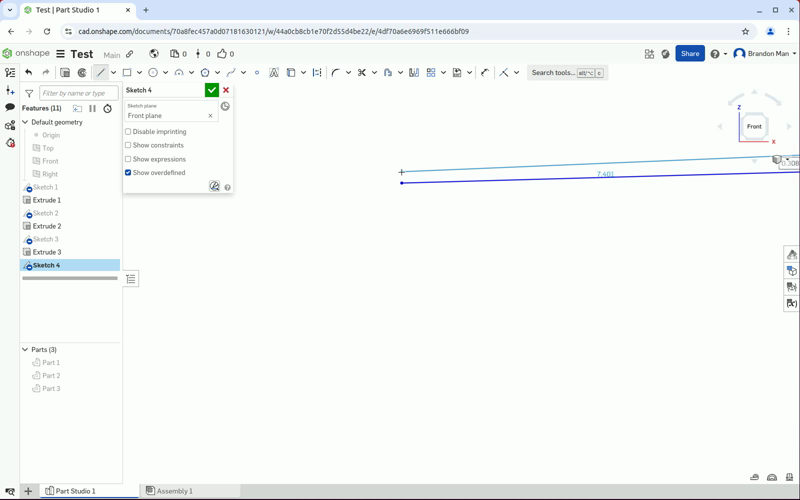
scroll(-6)
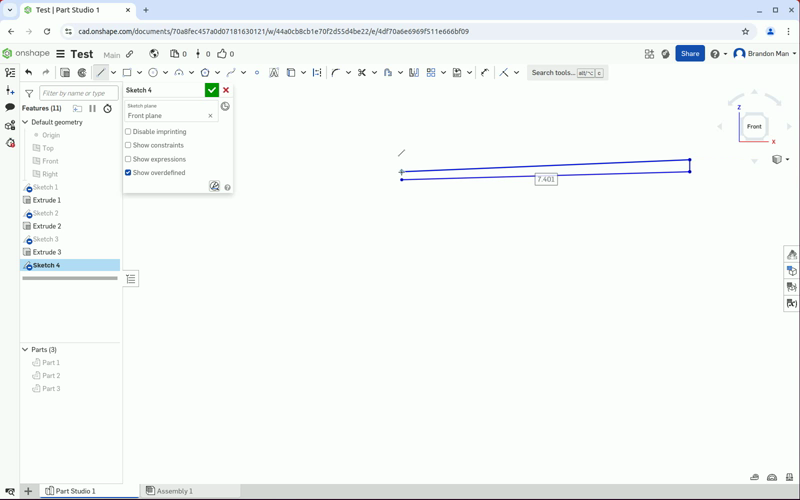
scroll(-6)
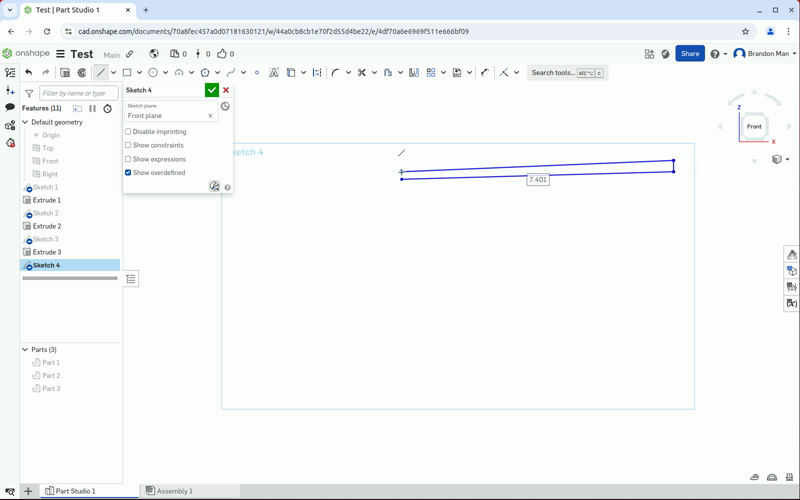
scroll(-6)
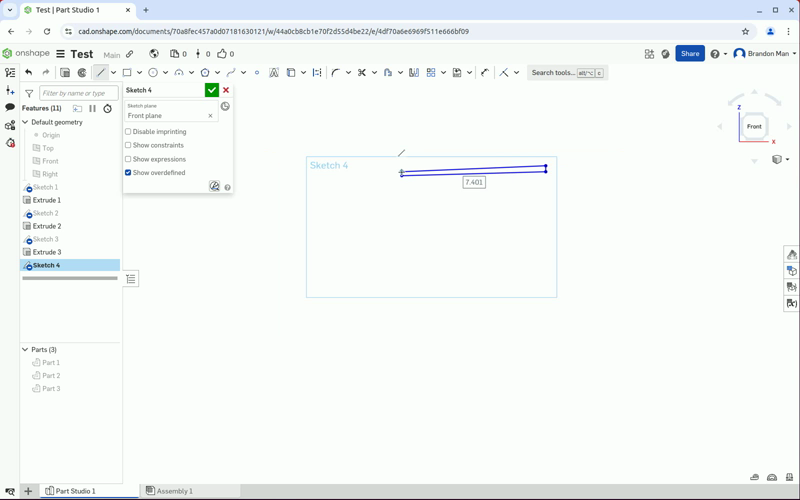
scroll(-6)
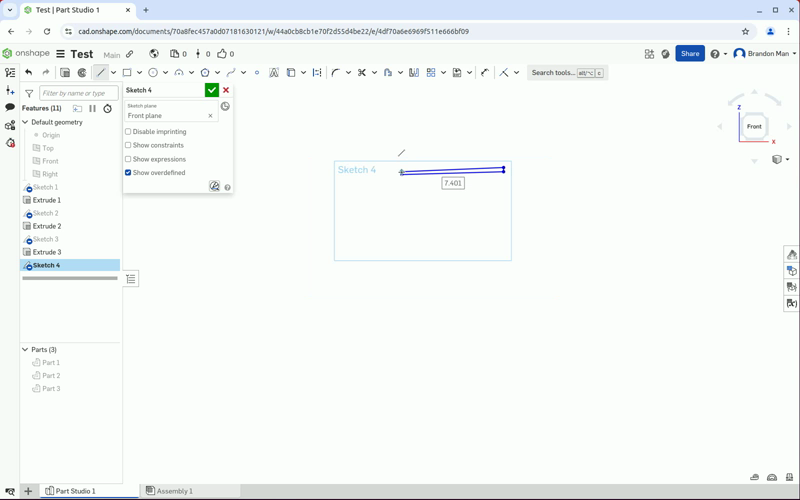
scroll(-6)
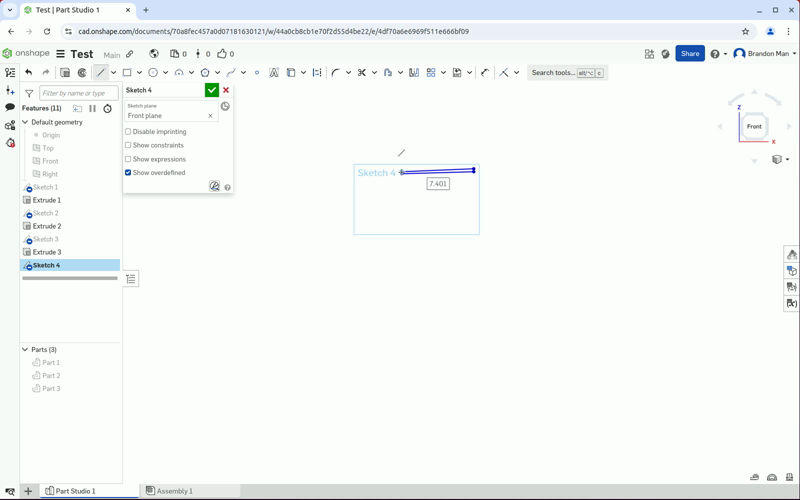
scroll(-6)
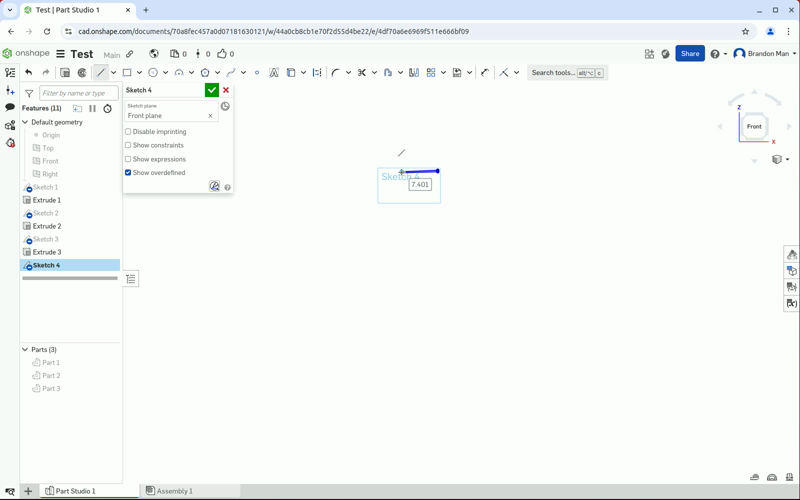
key_up(shift)
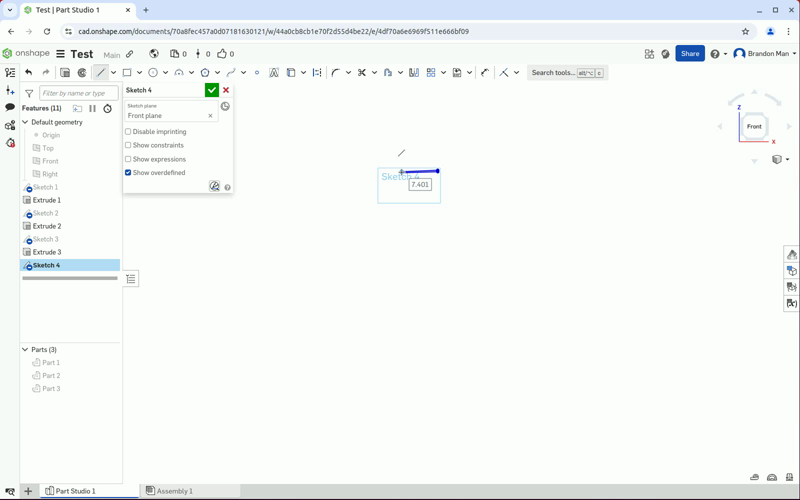
mouse_move(431, 171)
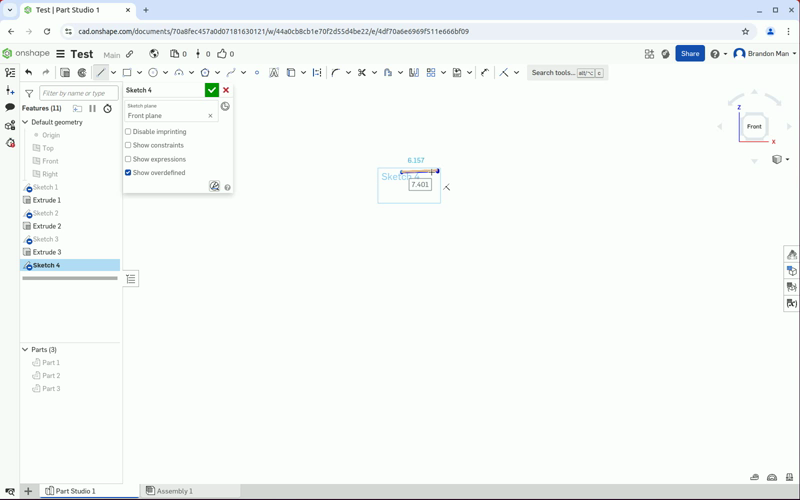
key_down(shift)
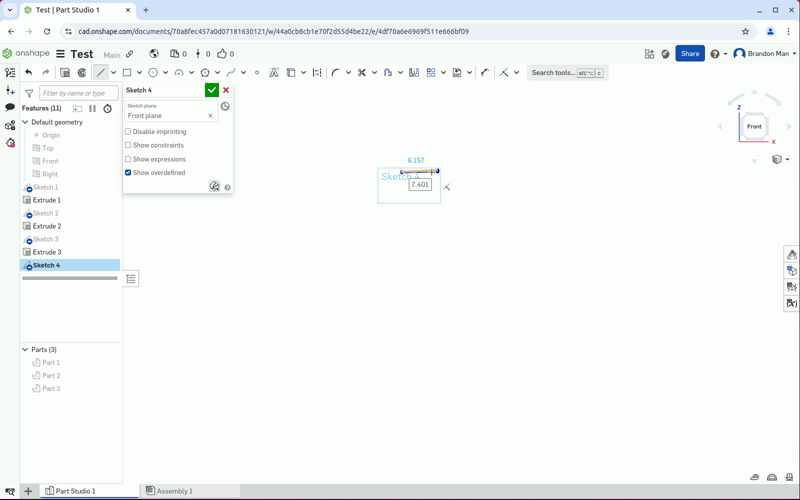
mouse_move(401, 172)
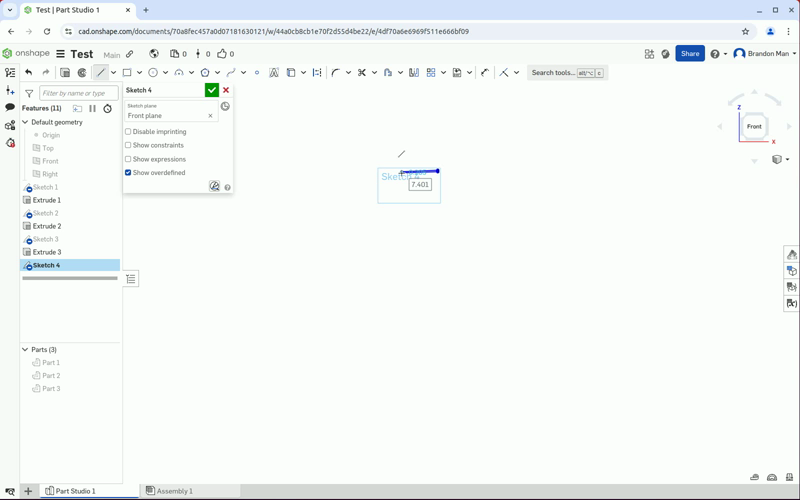
scroll(6)
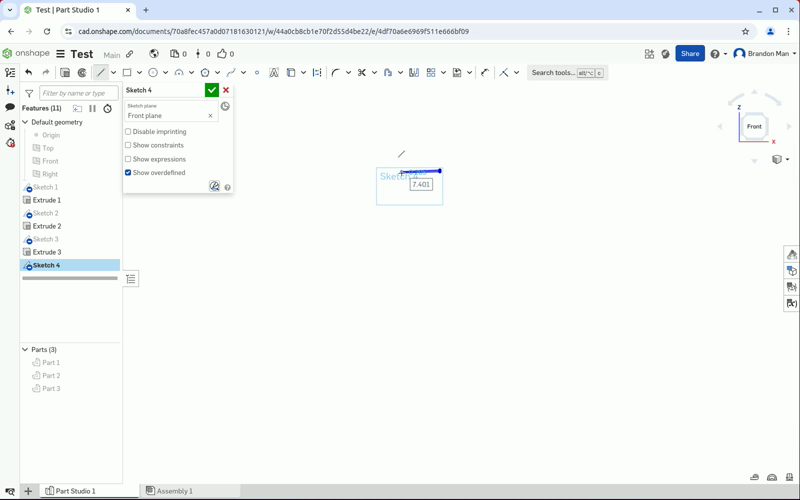
scroll(6)
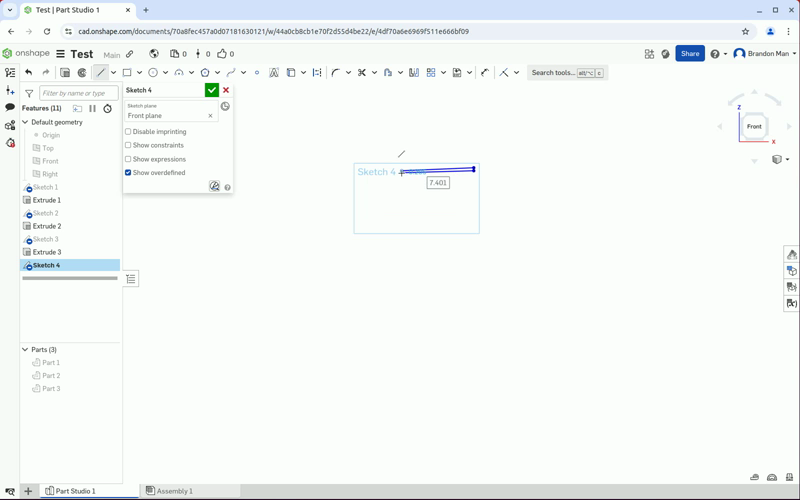
scroll(6)
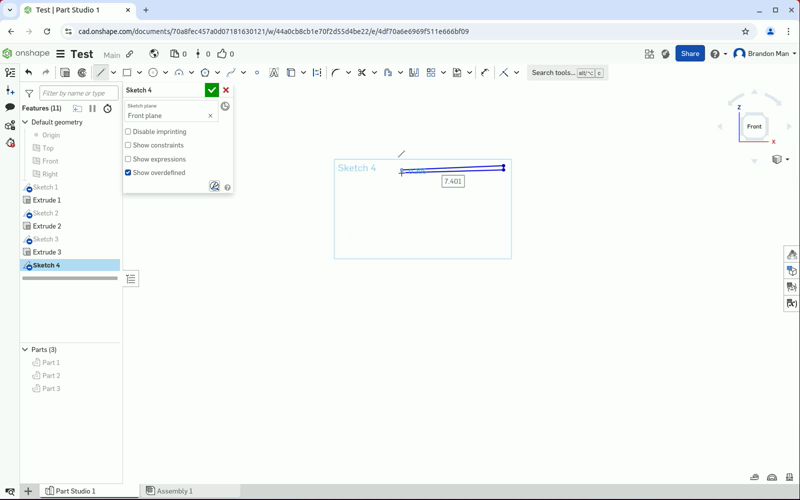
scroll(6)
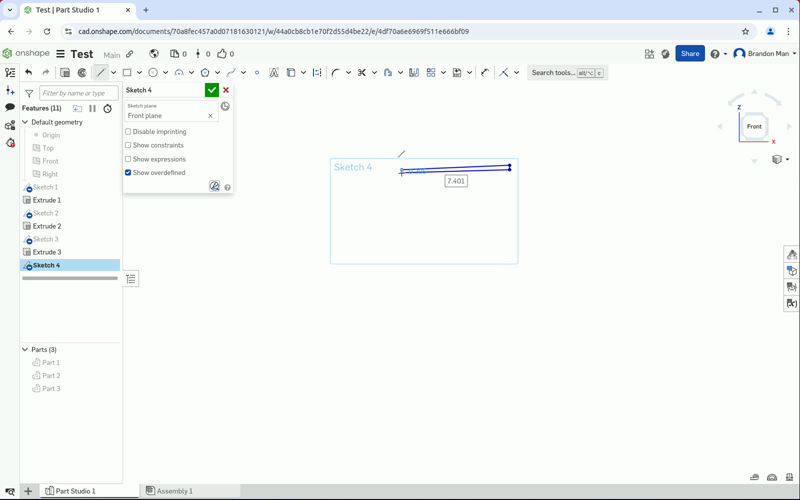
scroll(6)
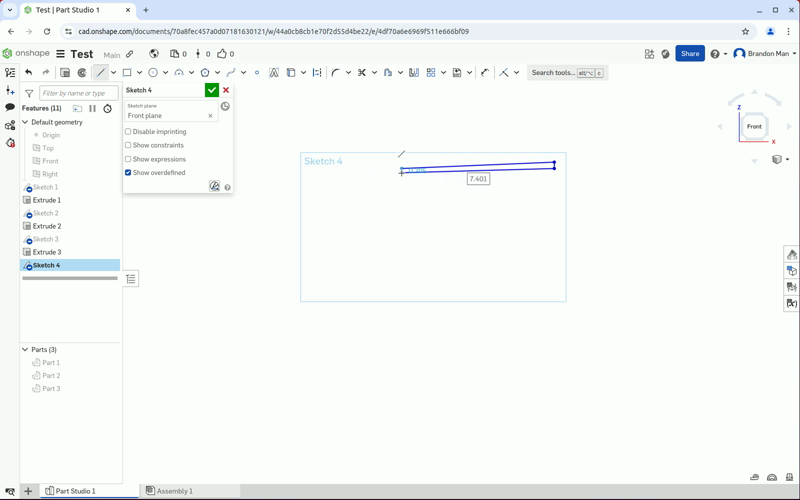
scroll(6)
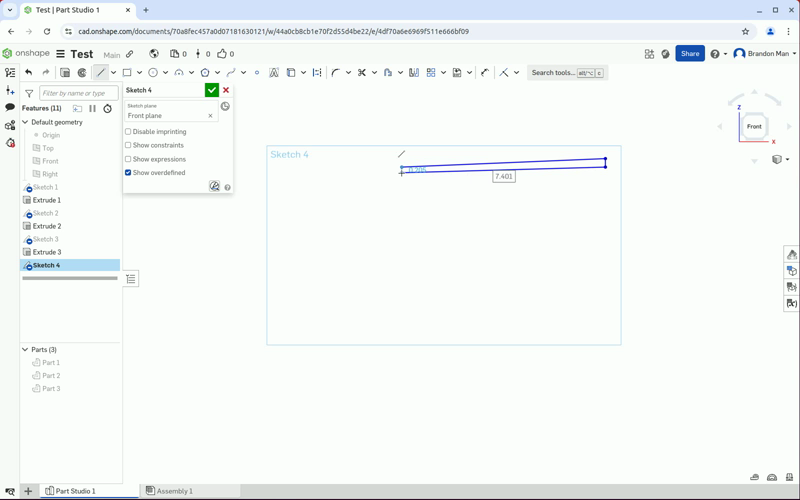
scroll(6)
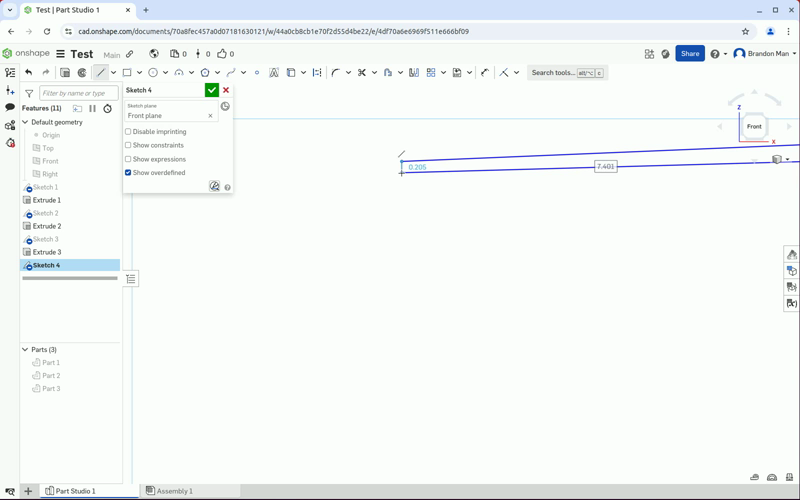
key_up(shift)
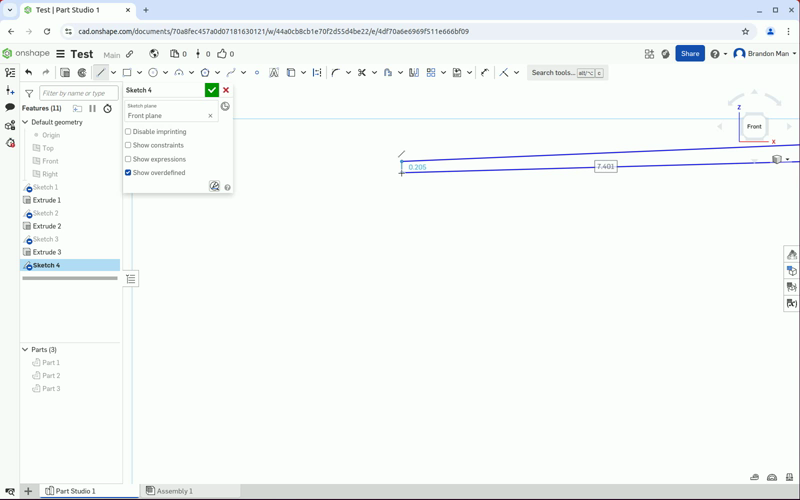
click(401, 172)
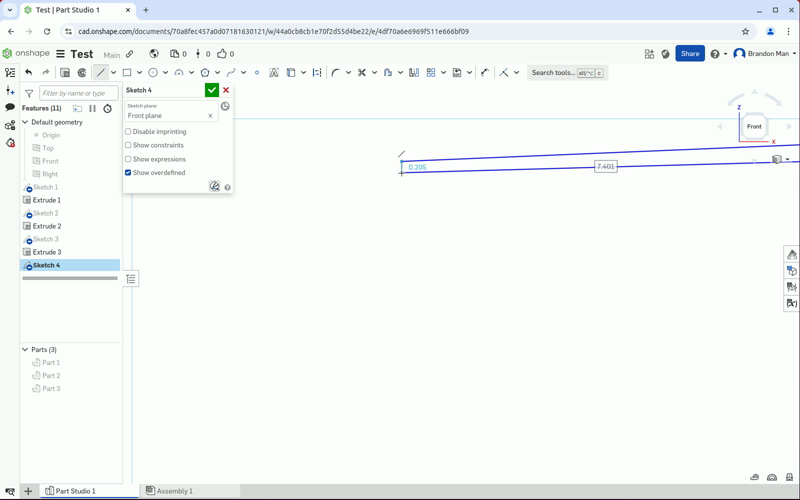
scroll(-6)
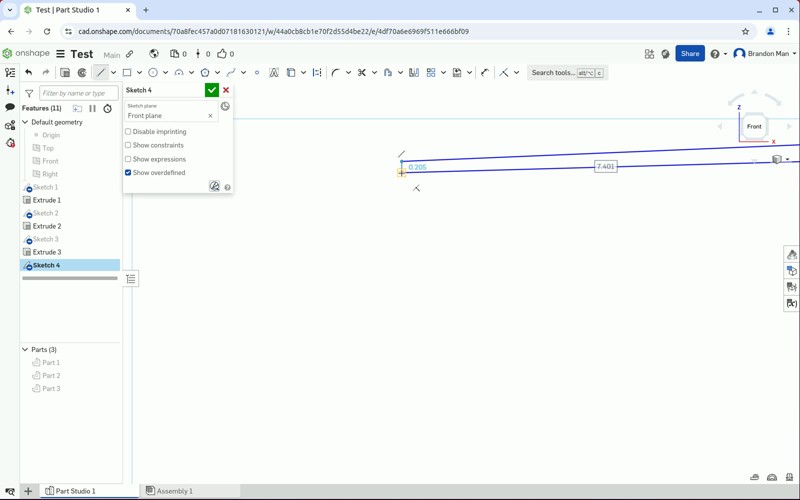
scroll(-6)
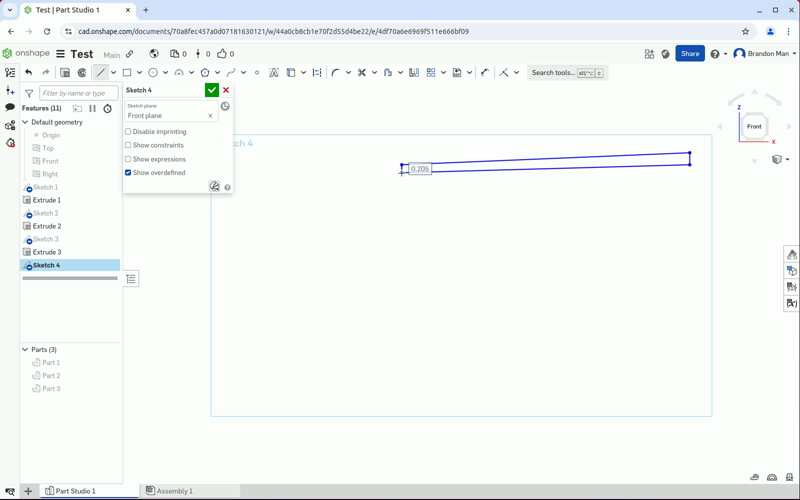
scroll(-6)
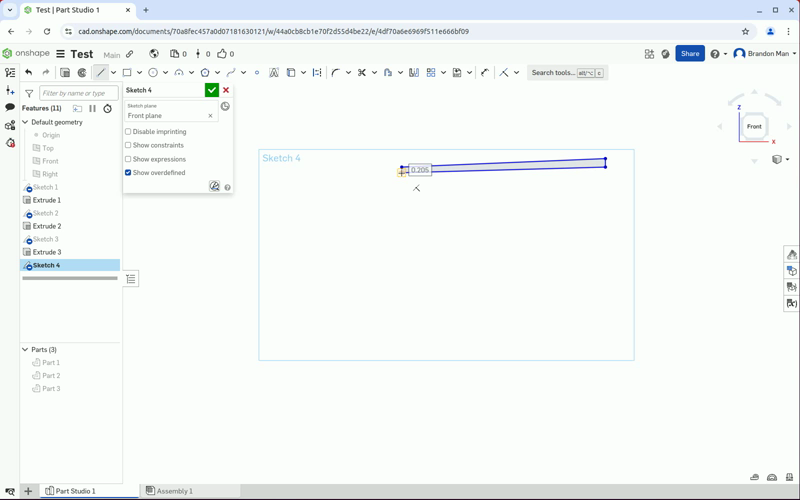
scroll(-6)
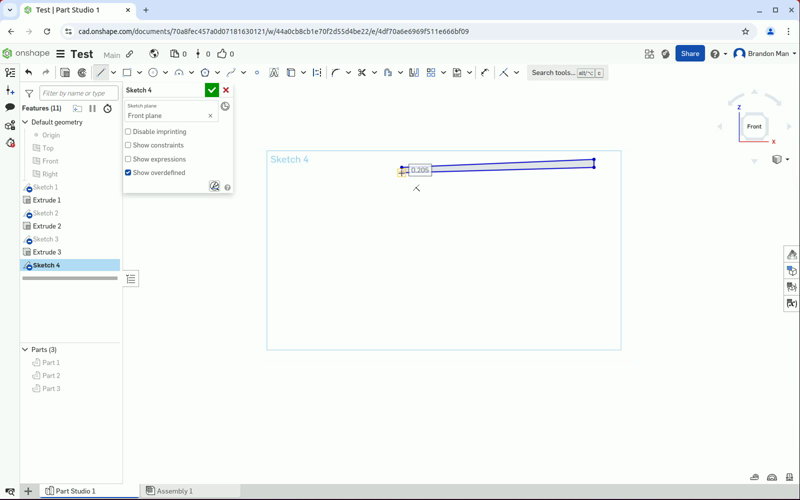
scroll(-6)
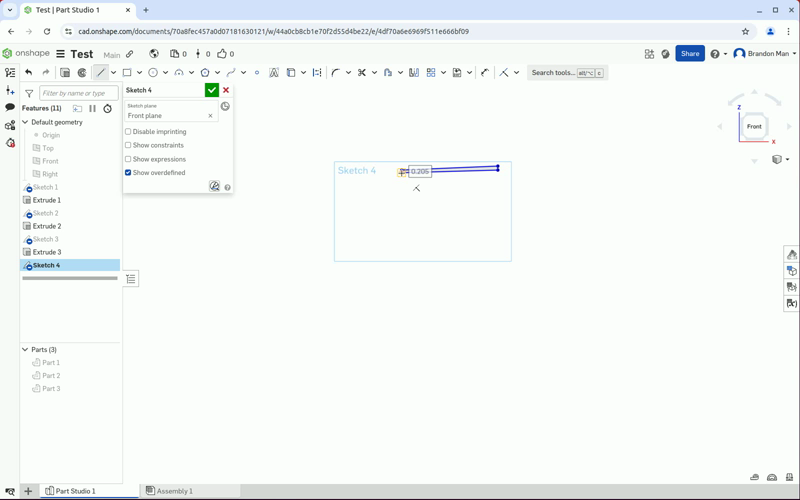
scroll(-6)
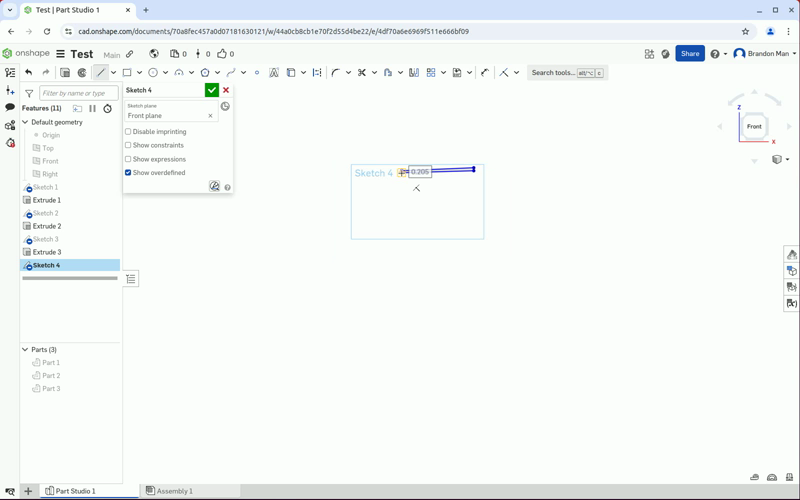
scroll(-6)
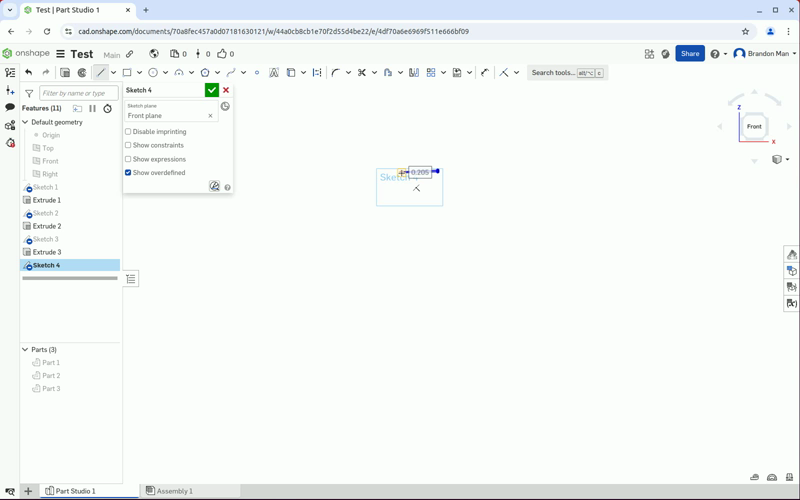
key(esc)
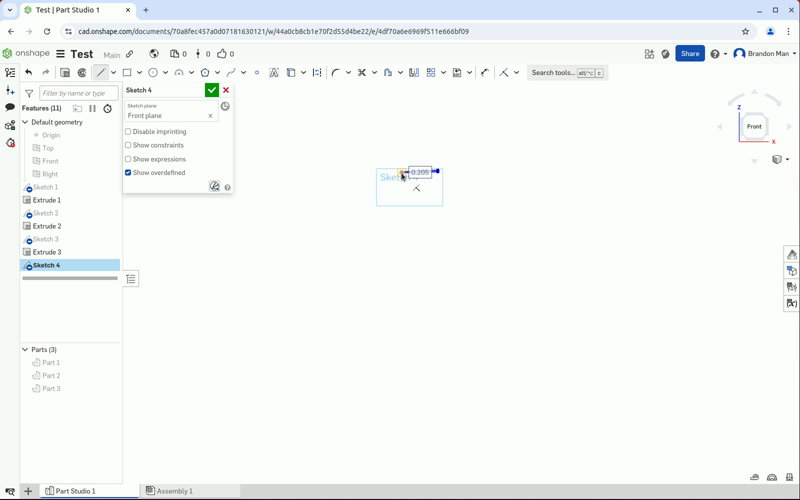
mouse_move(420, 171)
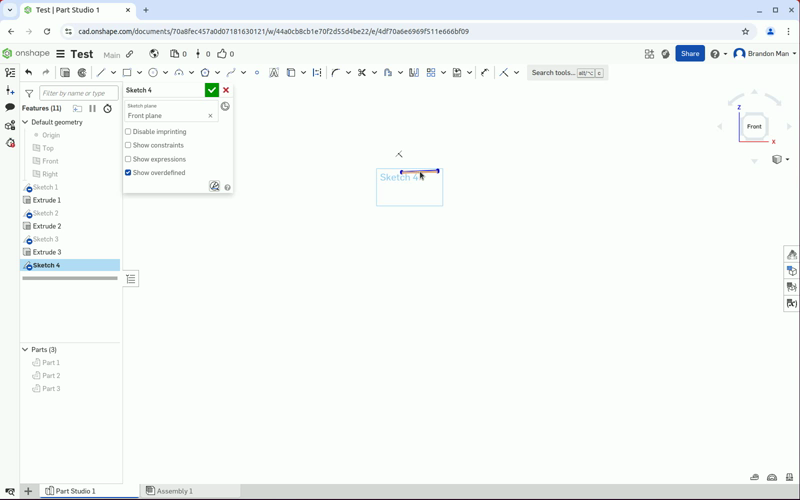
scroll(6)
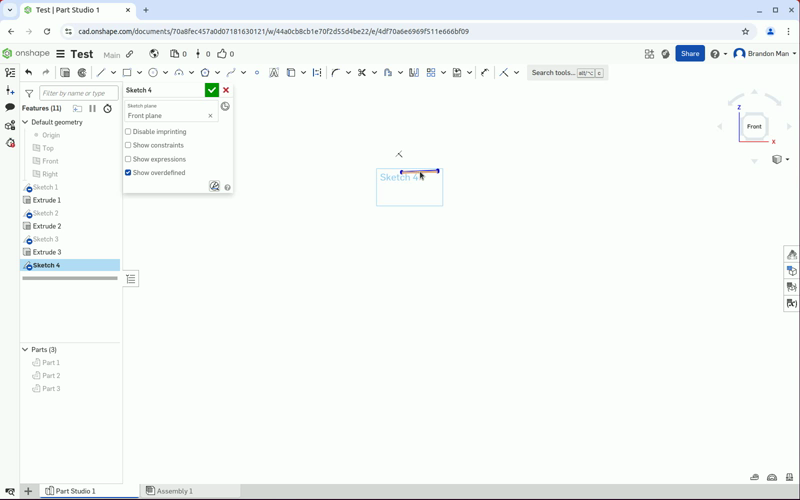
scroll(6)
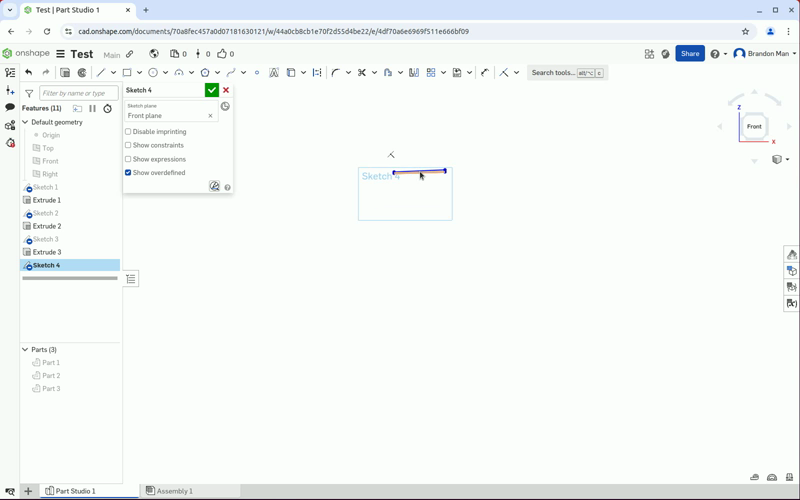
scroll(6)
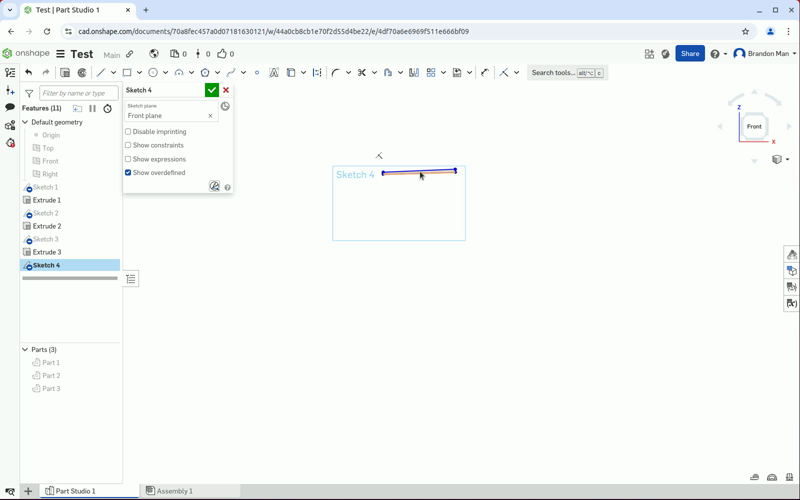
scroll(6)
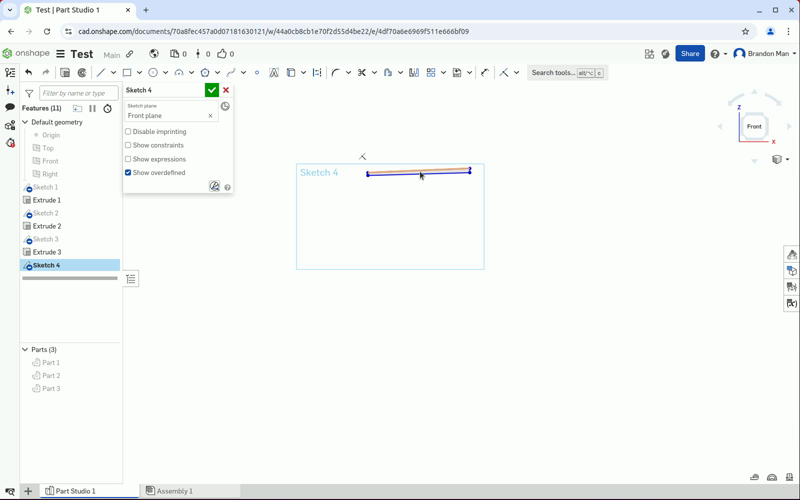
scroll(6)
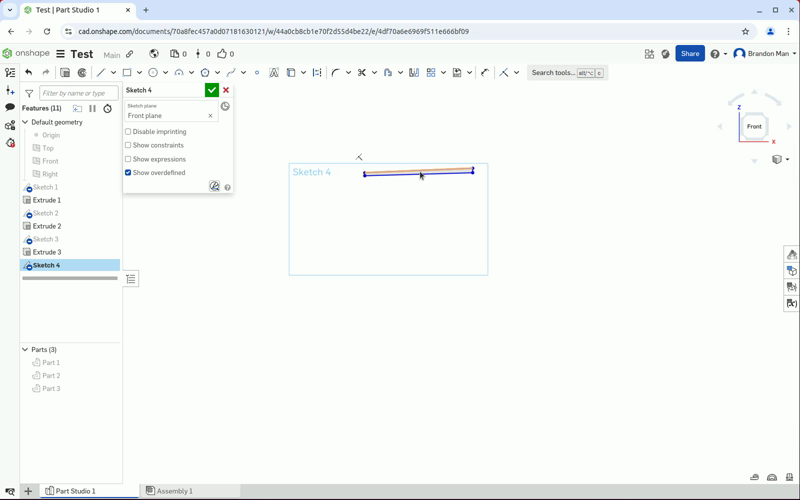
scroll(6)
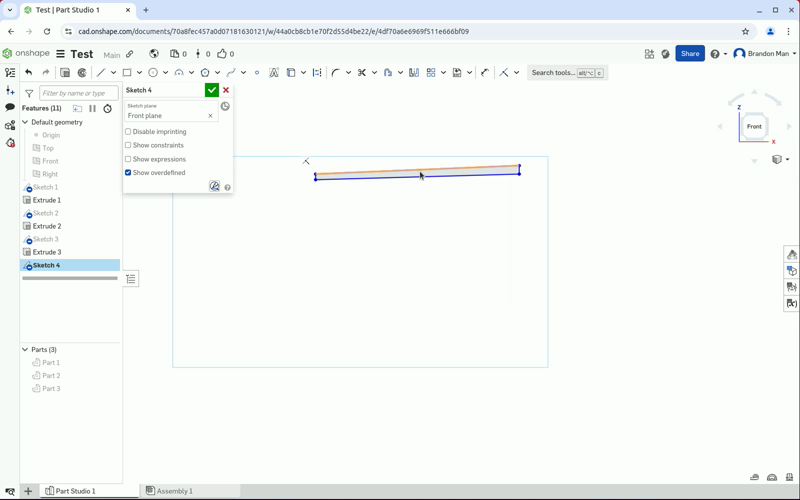
scroll(6)
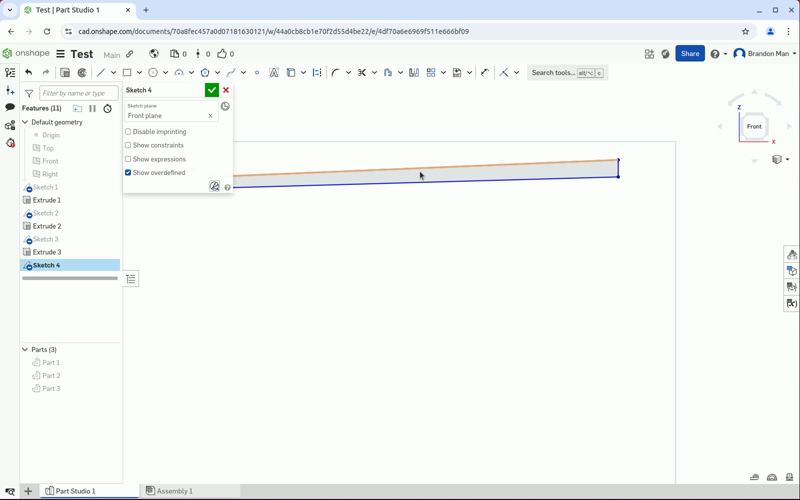
click(420, 171)
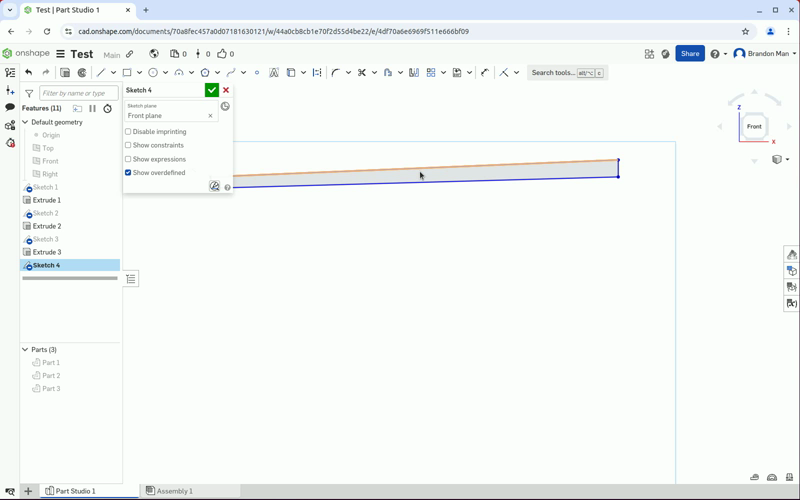
scroll(-6)
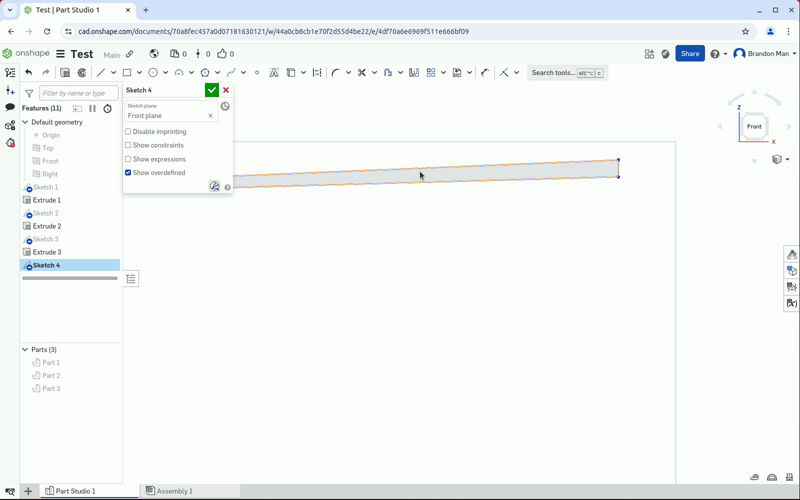
scroll(-6)
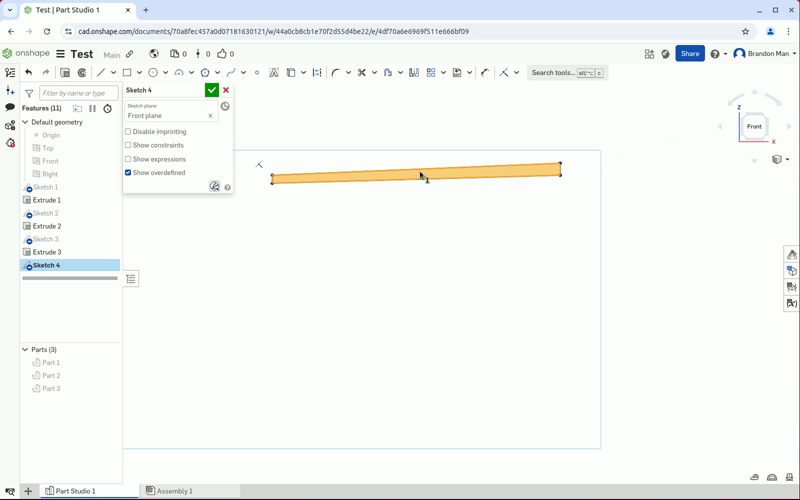
scroll(-6)
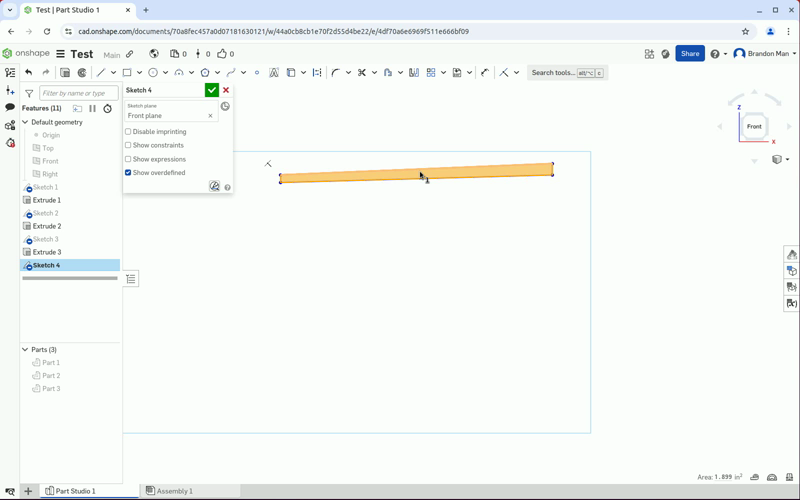
scroll(-6)
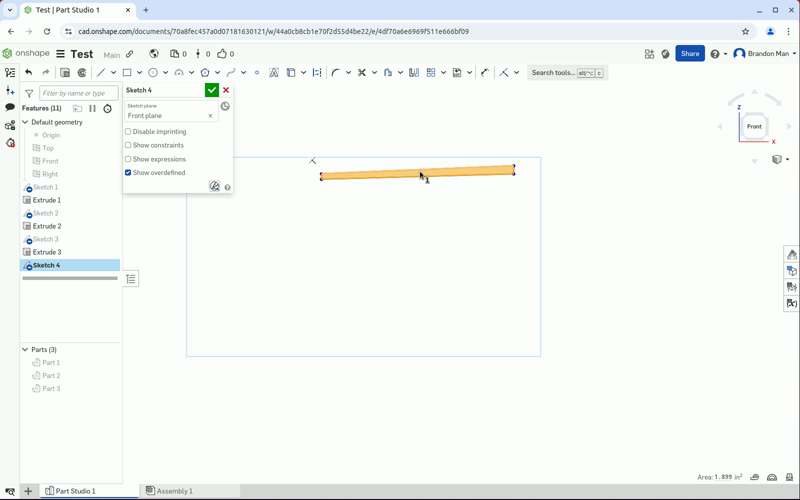
scroll(-6)
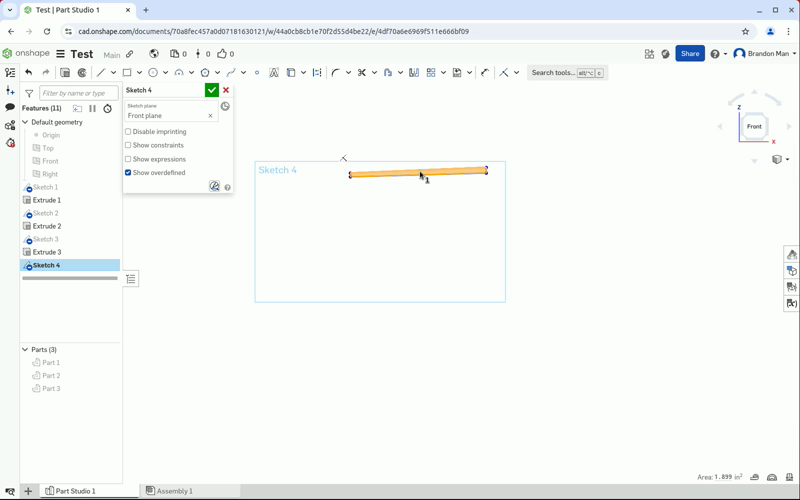
scroll(-6)
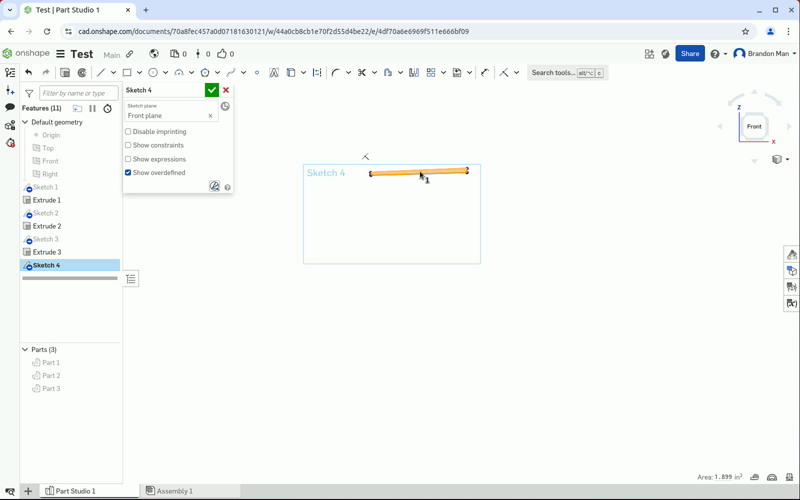
scroll(-6)
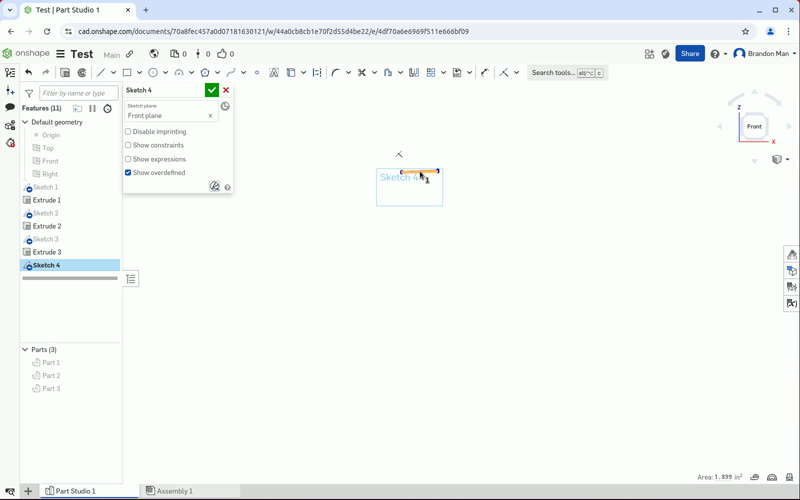
mouse_move(73, 352)
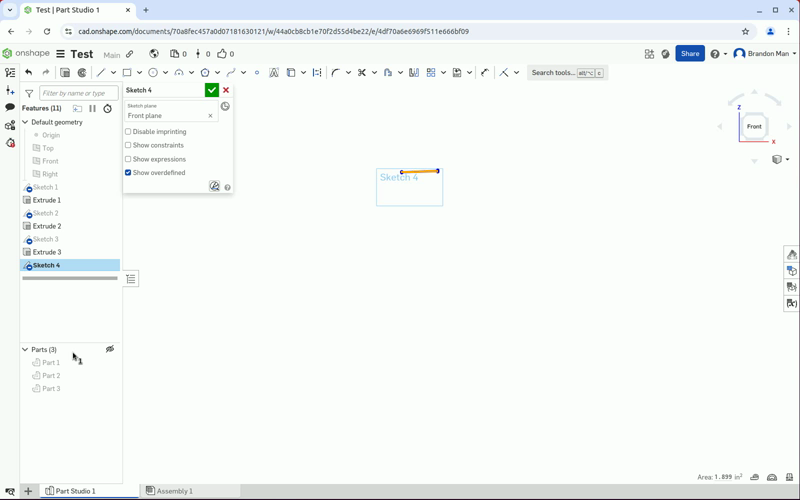
key(shift+y)
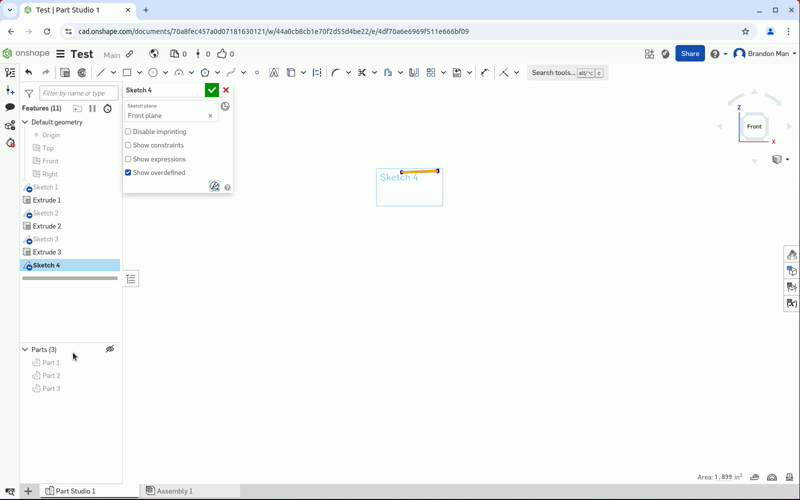
key(shift+e)
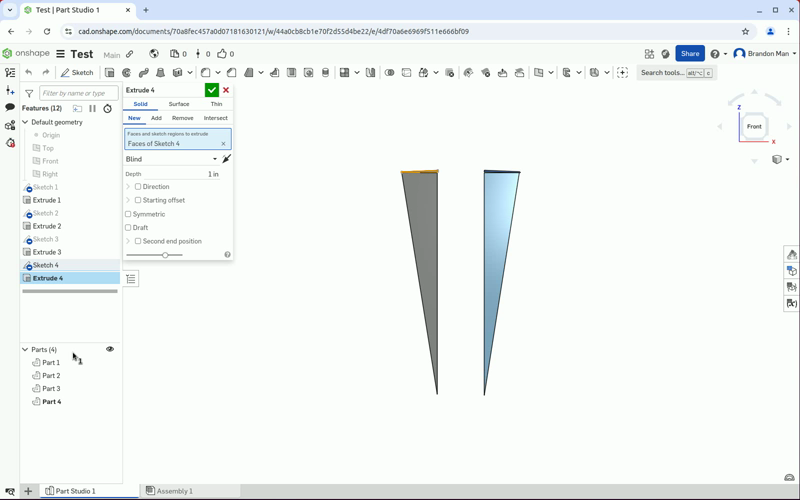
mouse_move(143, 106)
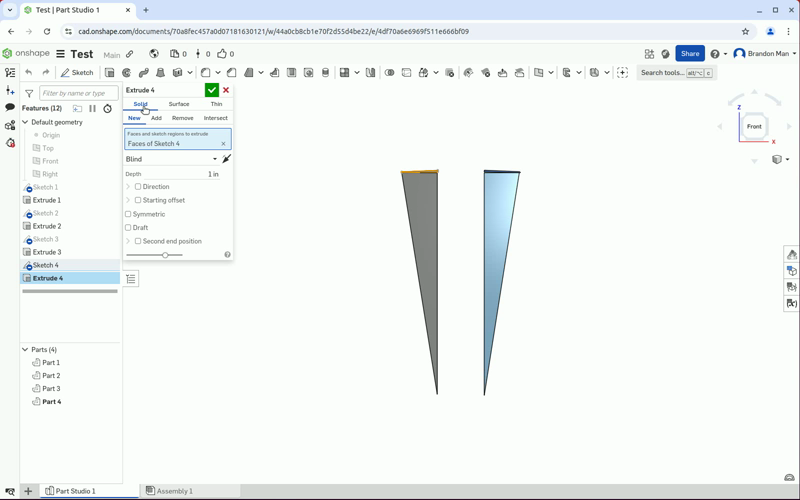
click(143, 106)
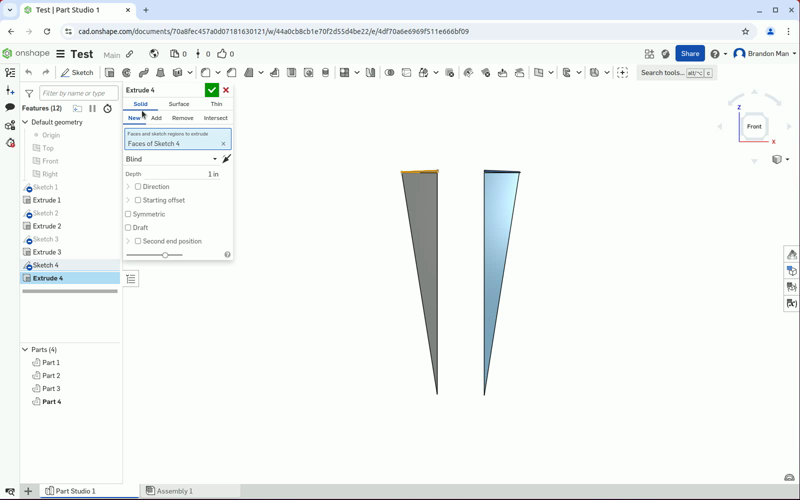
mouse_move(137, 120)
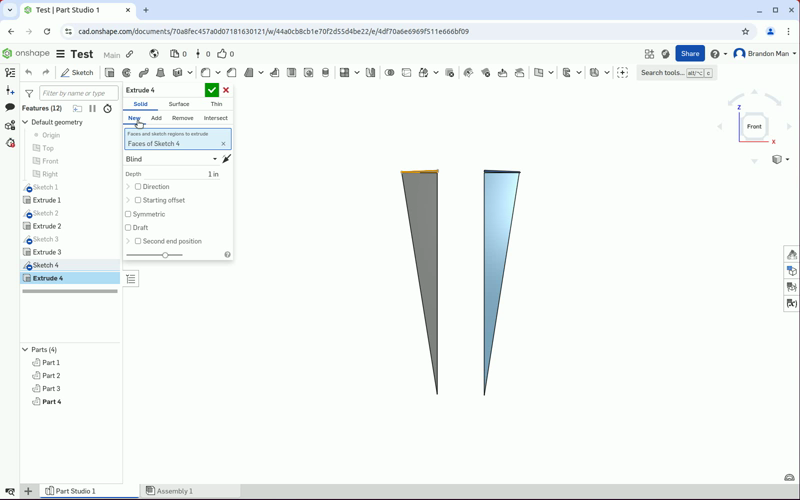
click(137, 120)
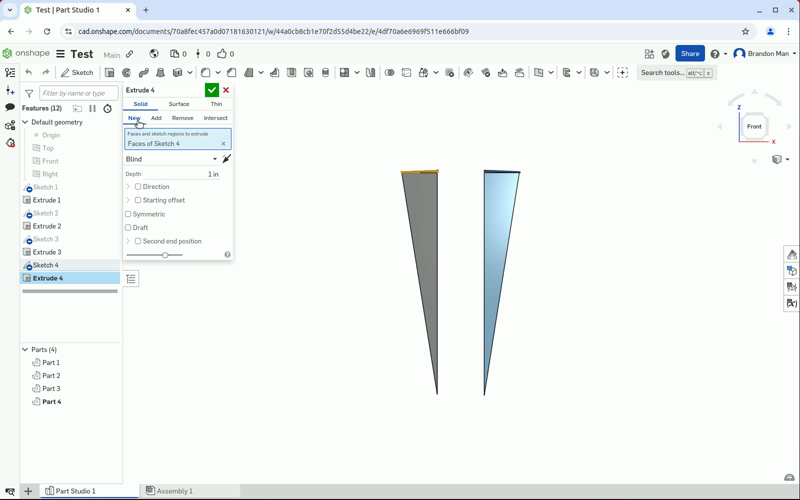
key(tab, 4)
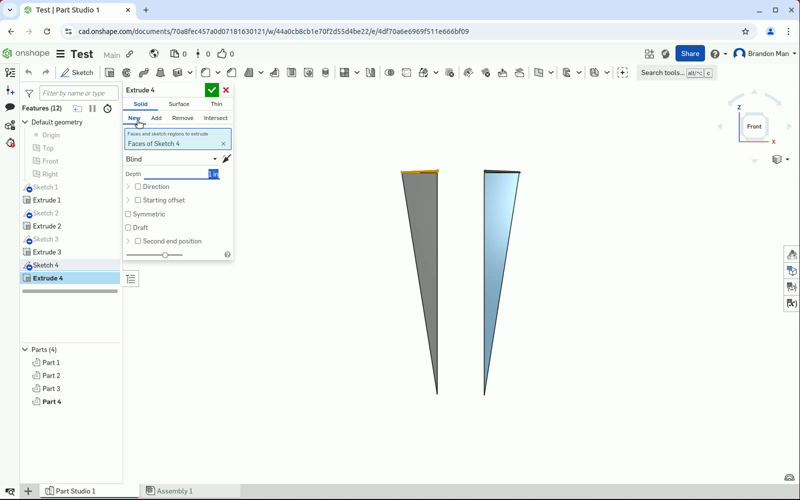
text(-9.628)
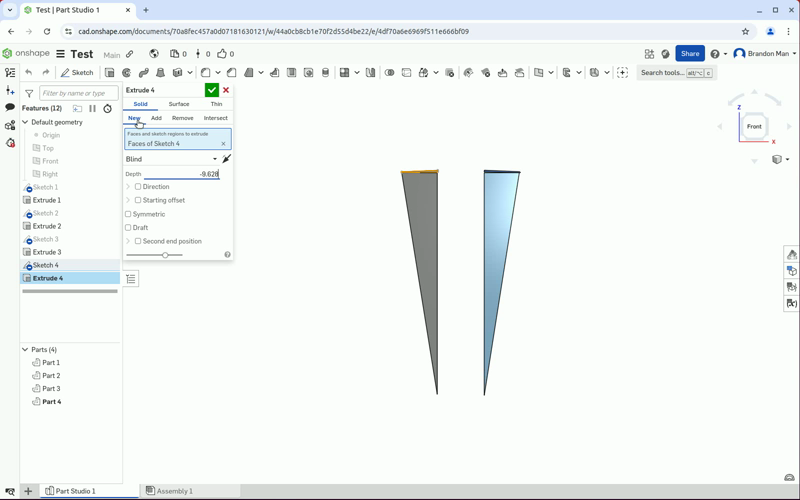
key(enter)
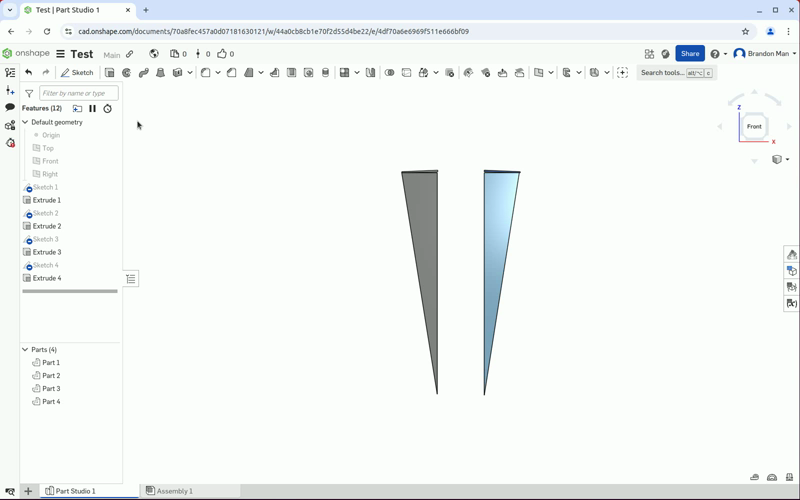
key(shift+h)
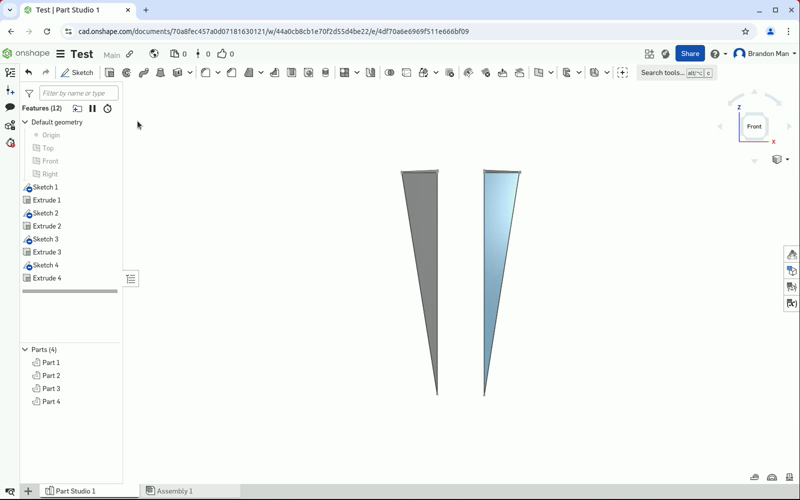
key(shift+h)
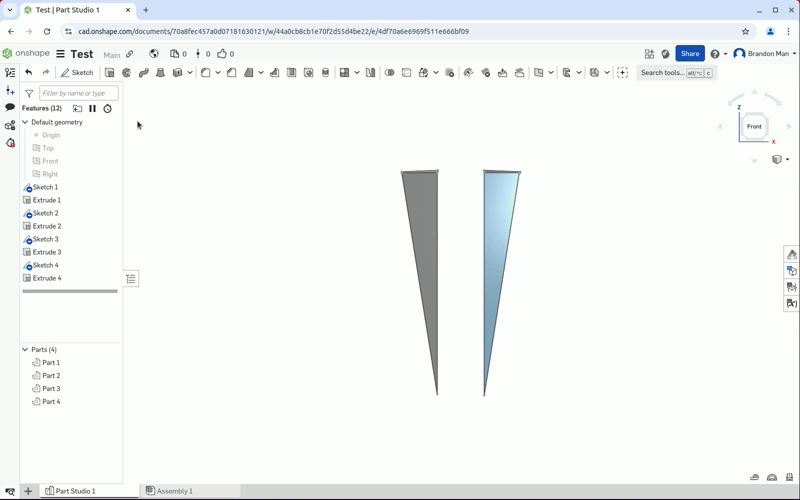
key(shift+7)
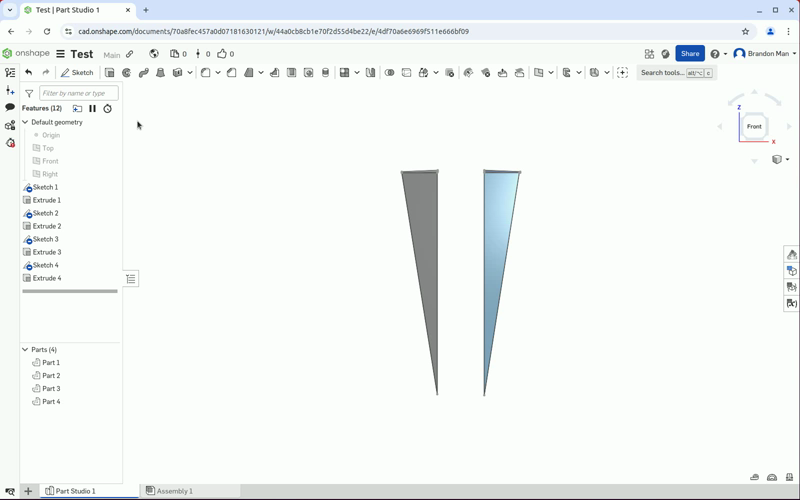
key(left, 2)
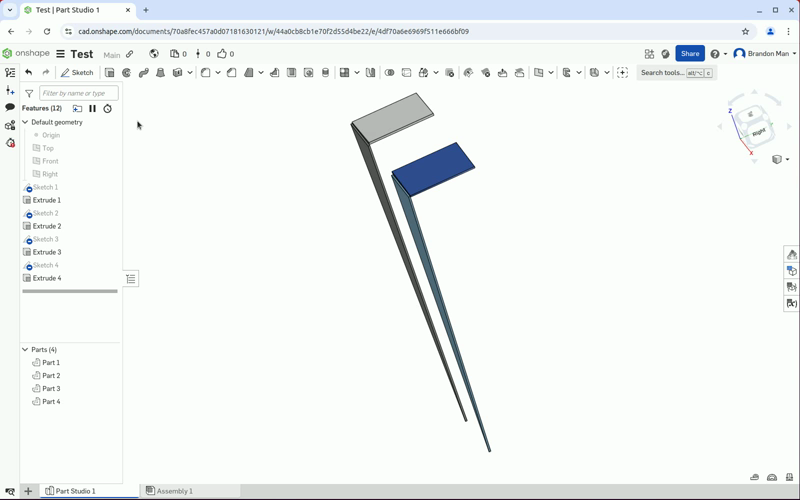
key(down, 2)
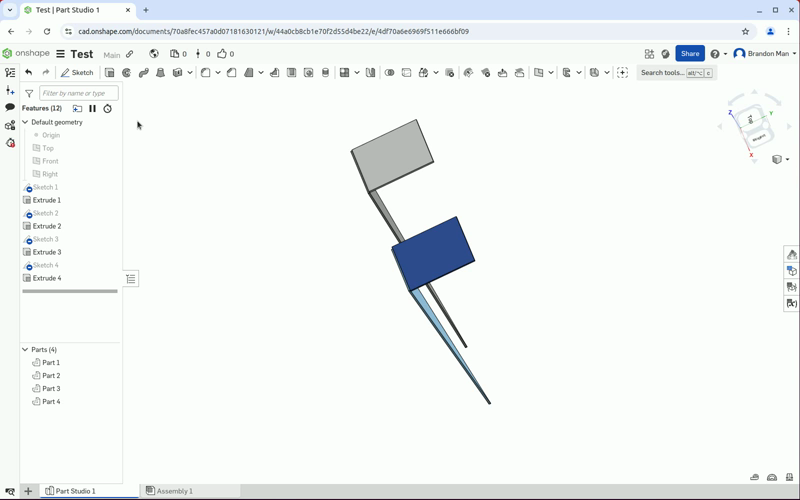
key(up, 2)
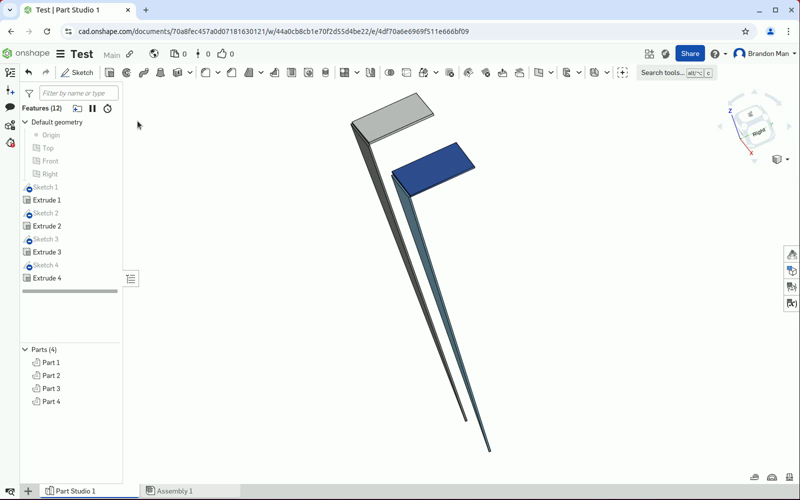
key(right, 2)
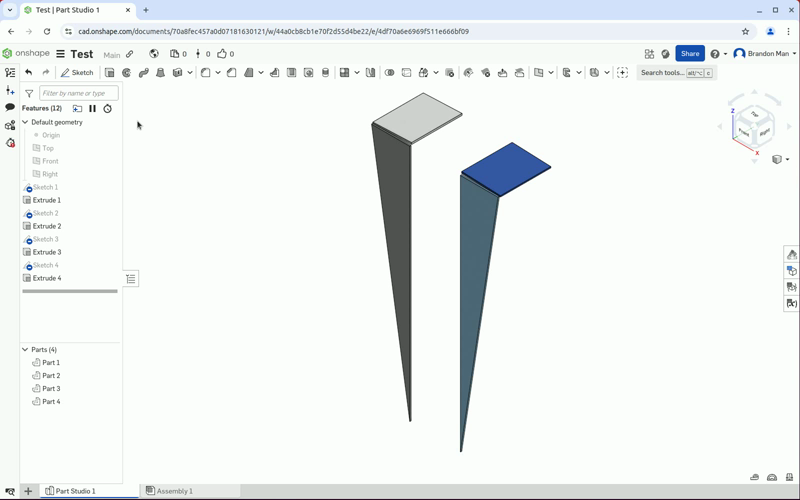
mouse_move(73, 189)
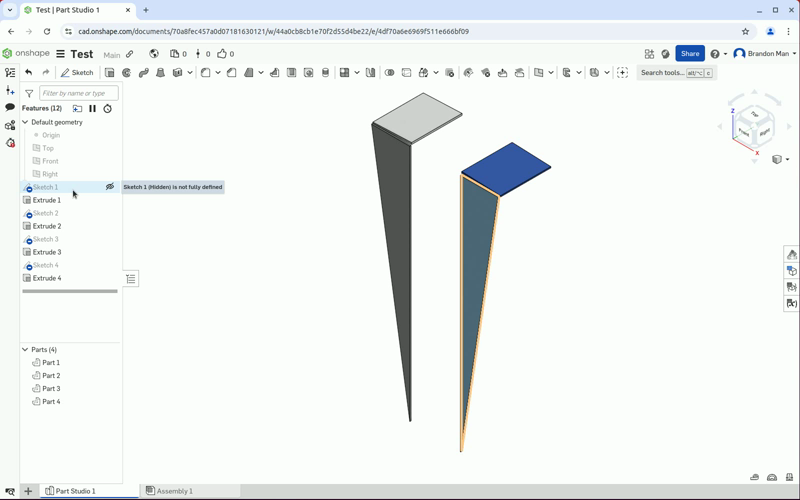
click(73, 189)